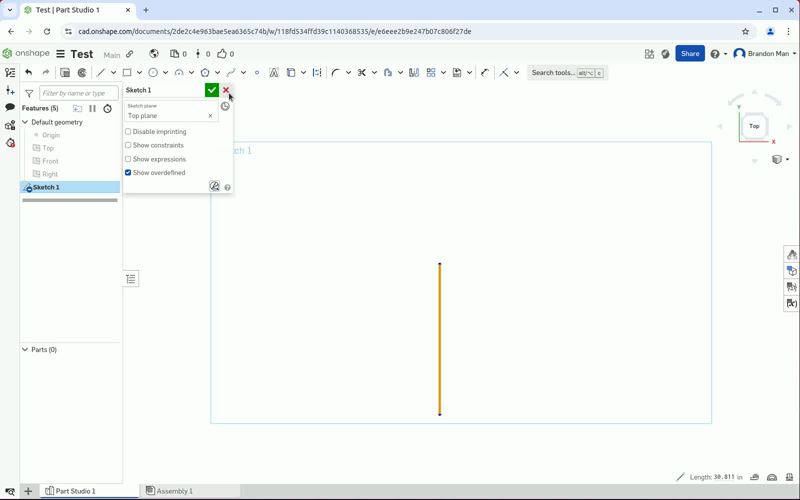
key(shift+h)
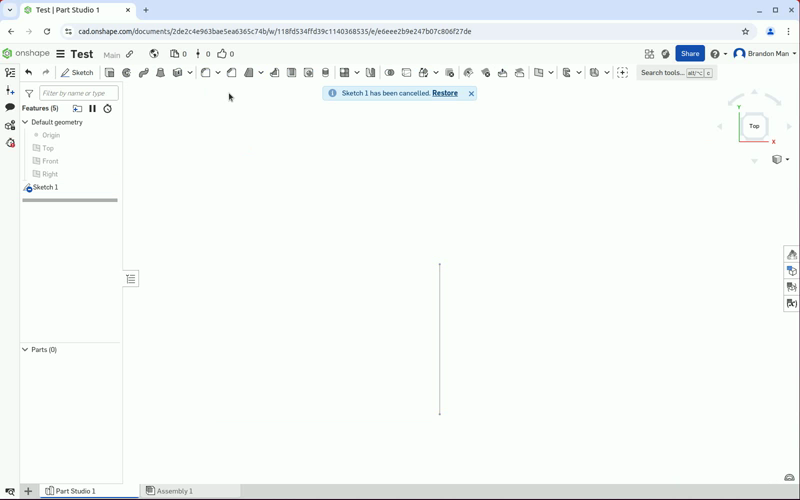
key(shift+s)
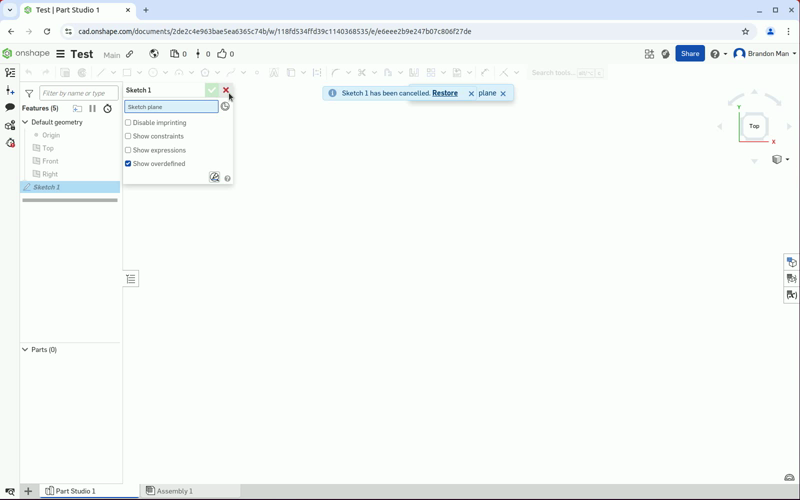
mouse_move(73, 150)
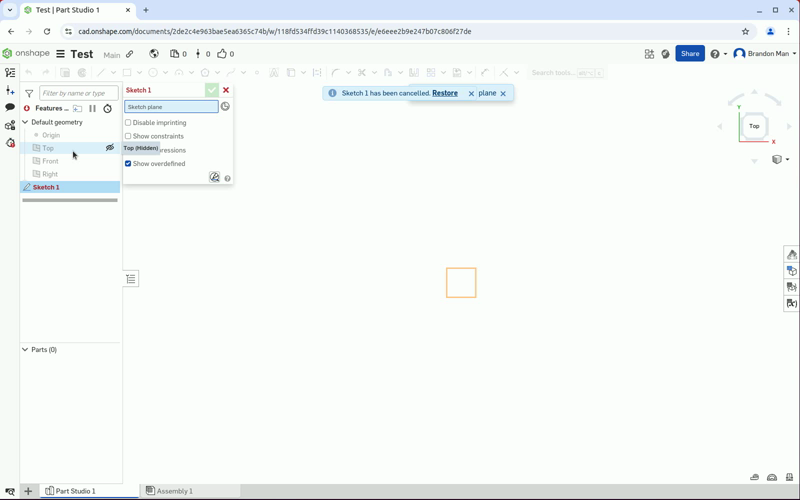
click(73, 150)
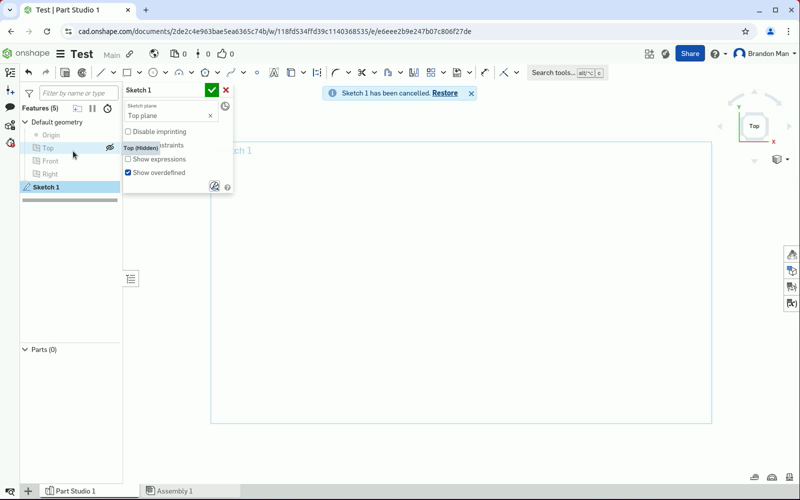
mouse_move(73, 352)
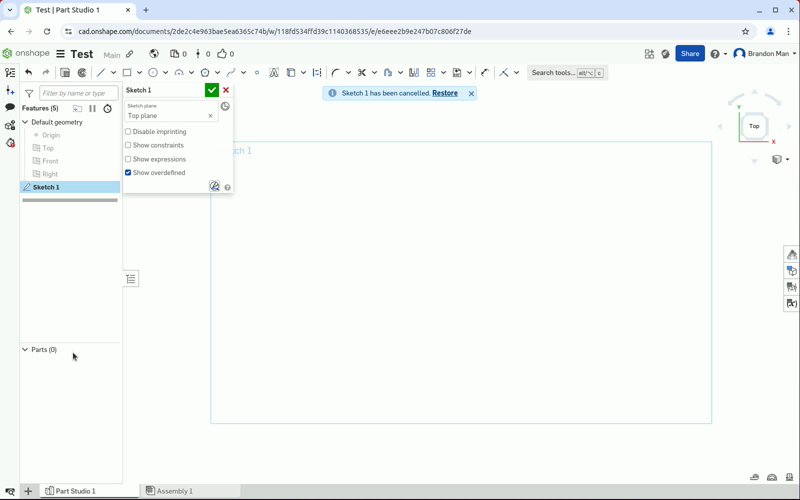
key(y)
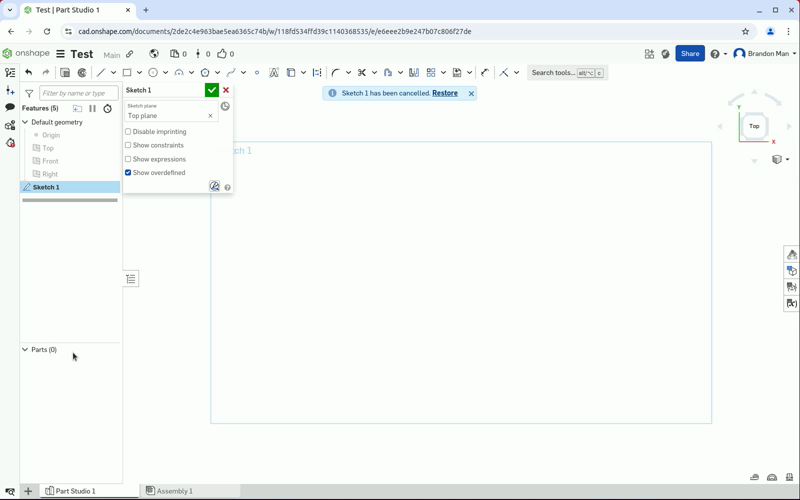
key(l)
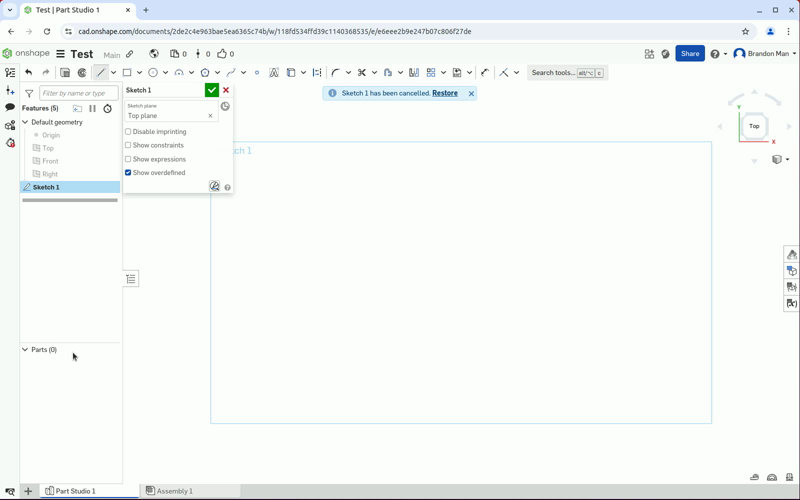
key_down(shift)
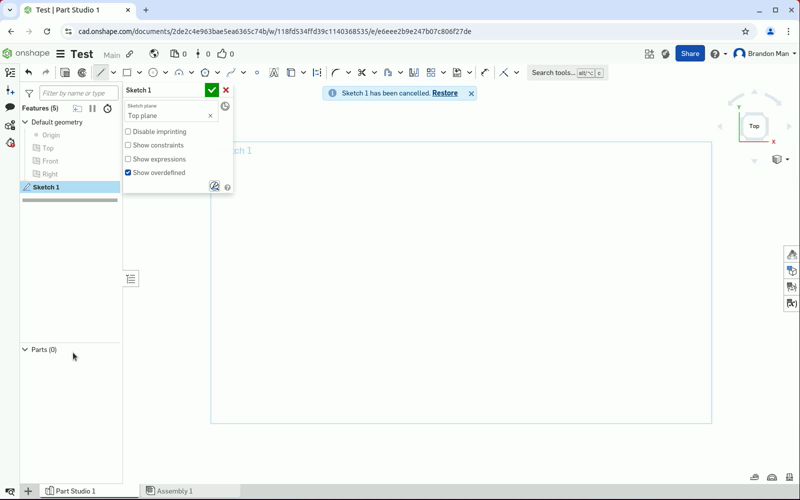
mouse_move(425, 308)
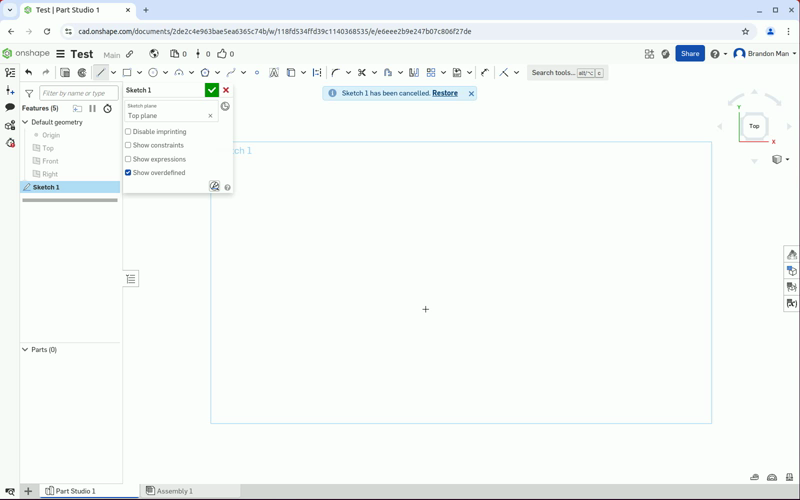
click(425, 308)
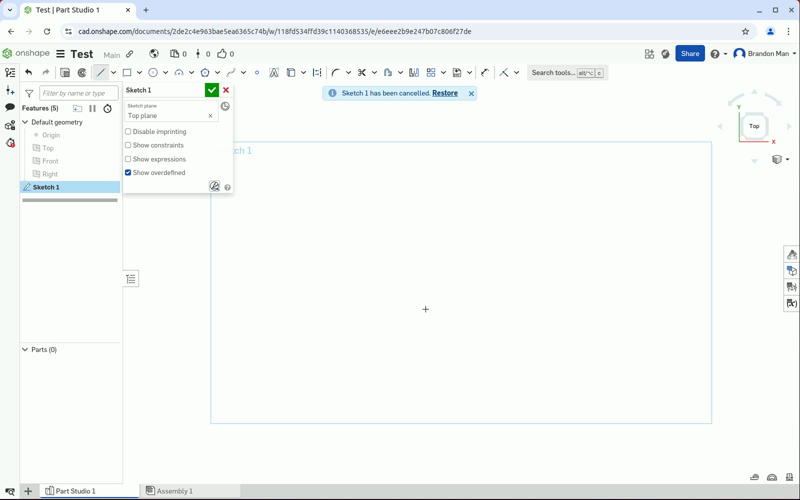
key_up(shift)
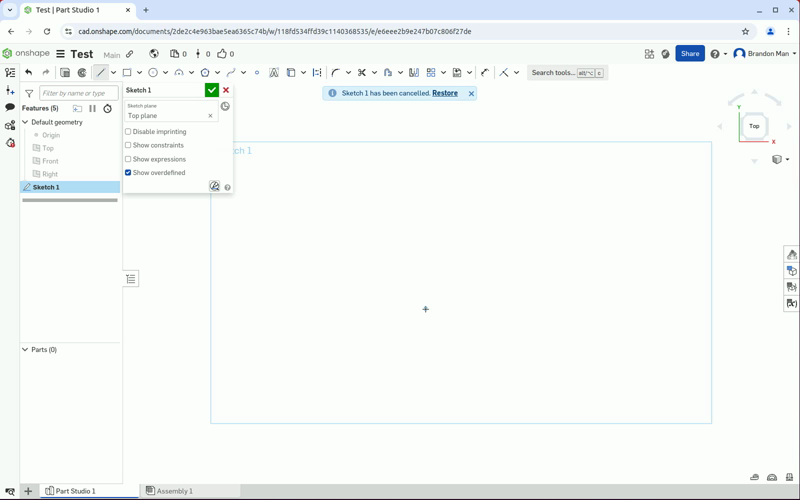
key_down(shift)
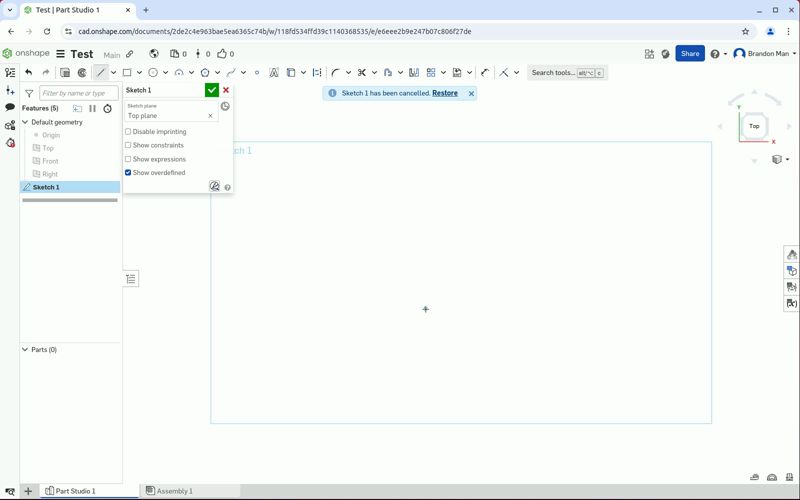
mouse_move(496, 308)
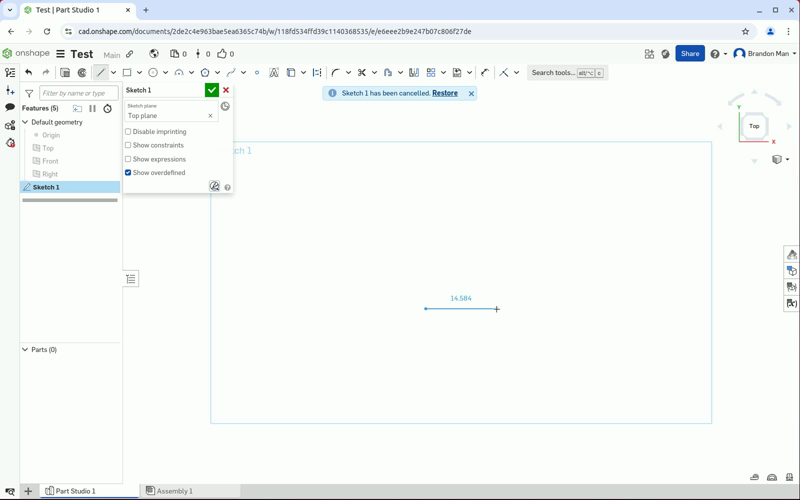
click(496, 308)
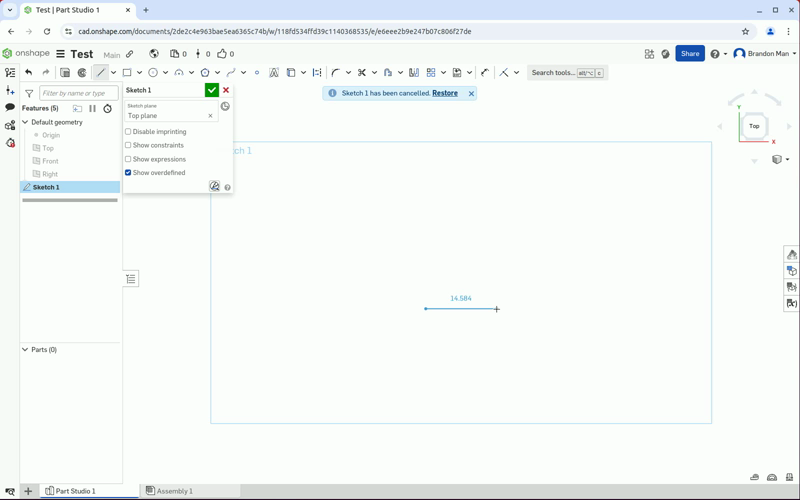
key_up(shift)
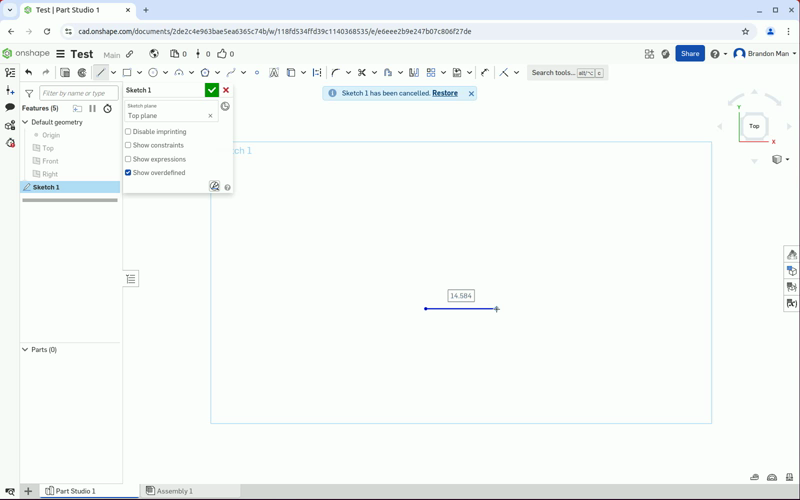
key_down(shift)
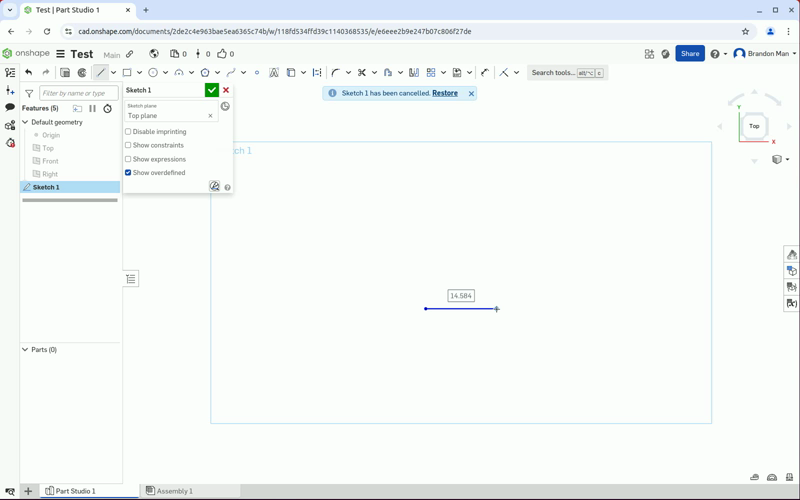
mouse_move(526, 308)
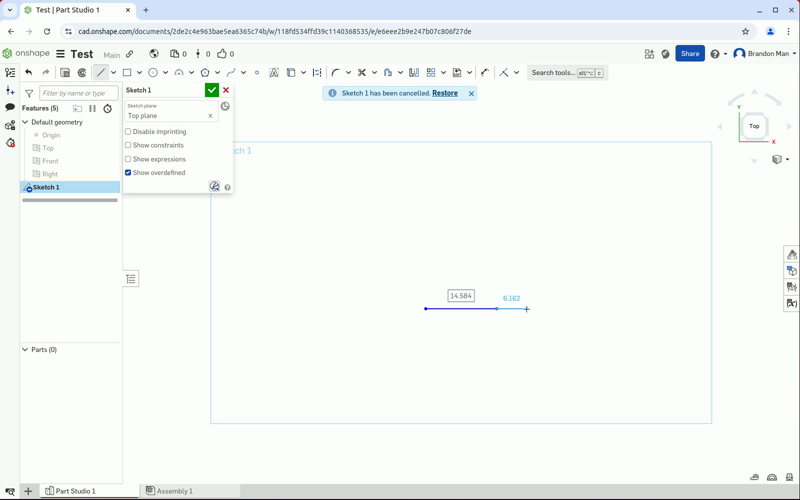
mouse_move(496, 256)
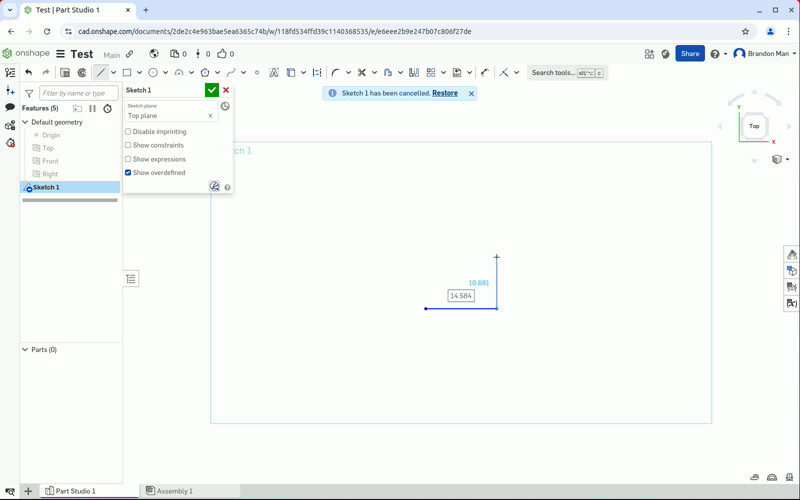
click(496, 256)
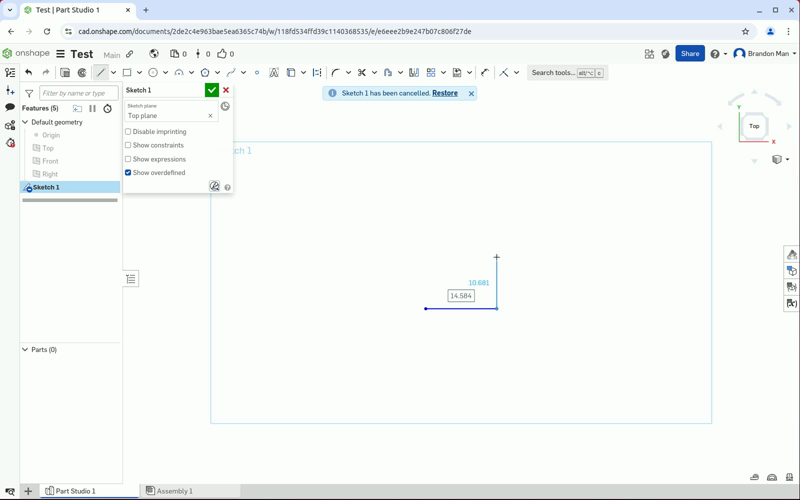
key_up(shift)
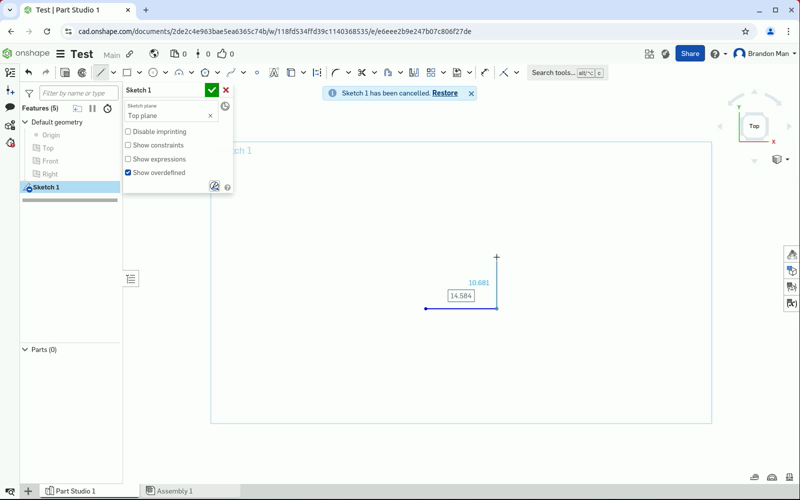
key_down(shift)
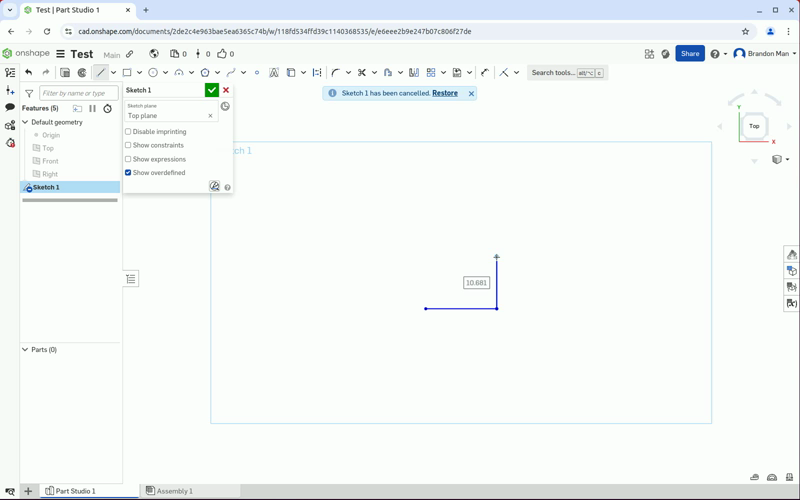
mouse_move(425, 256)
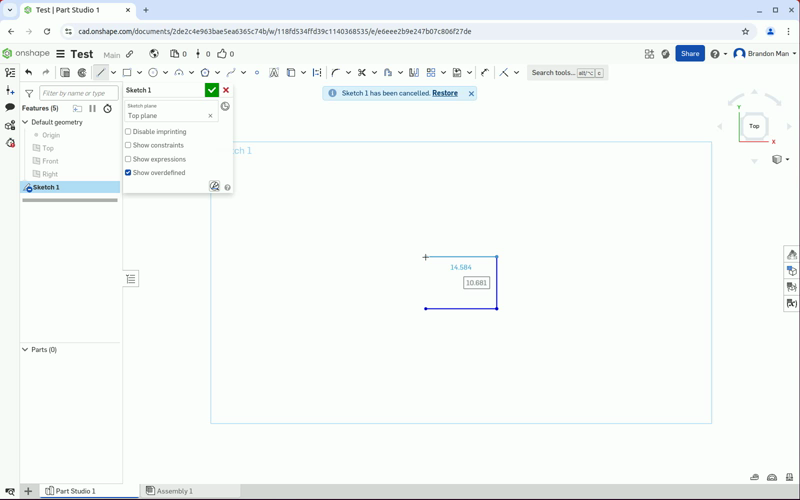
click(425, 256)
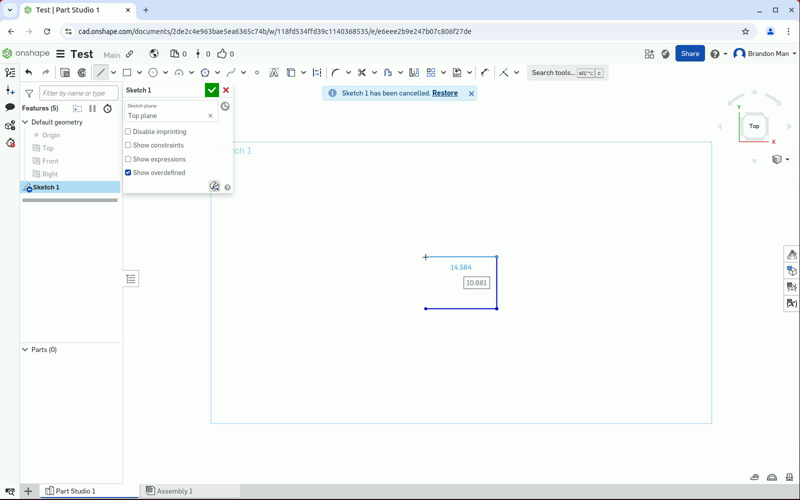
key_up(shift)
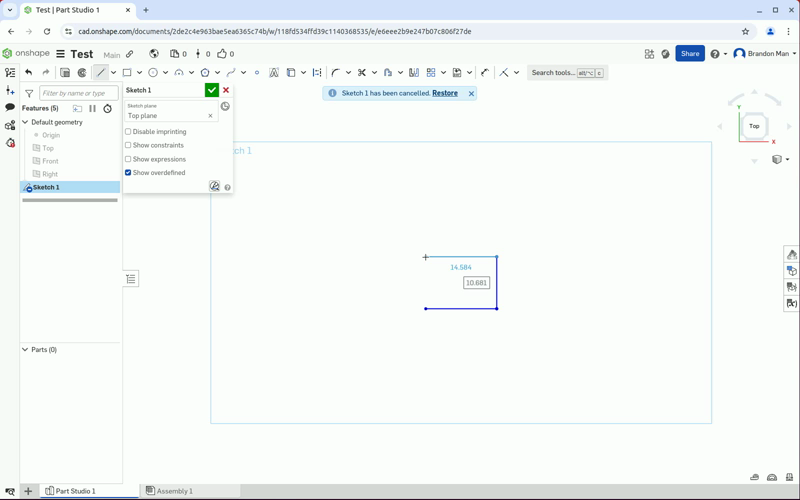
mouse_move(455, 256)
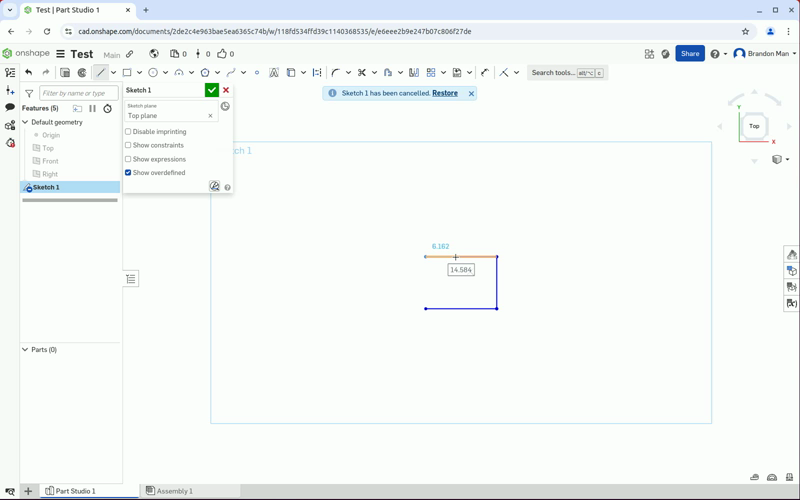
key_down(shift)
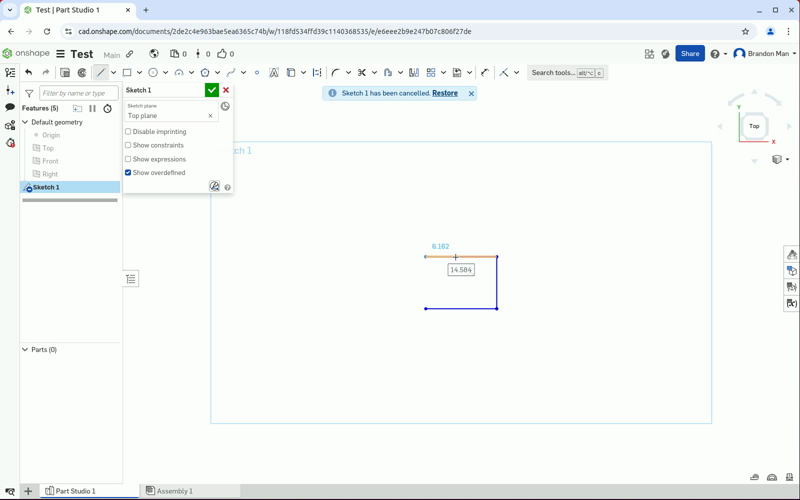
mouse_move(425, 308)
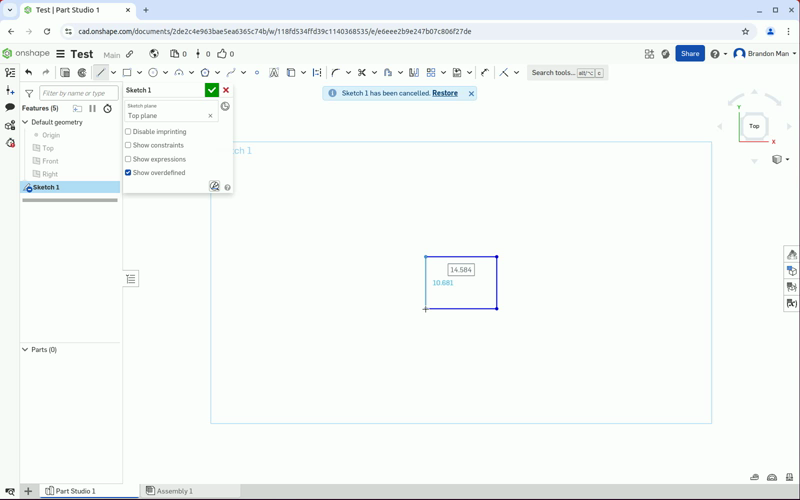
key_up(shift)
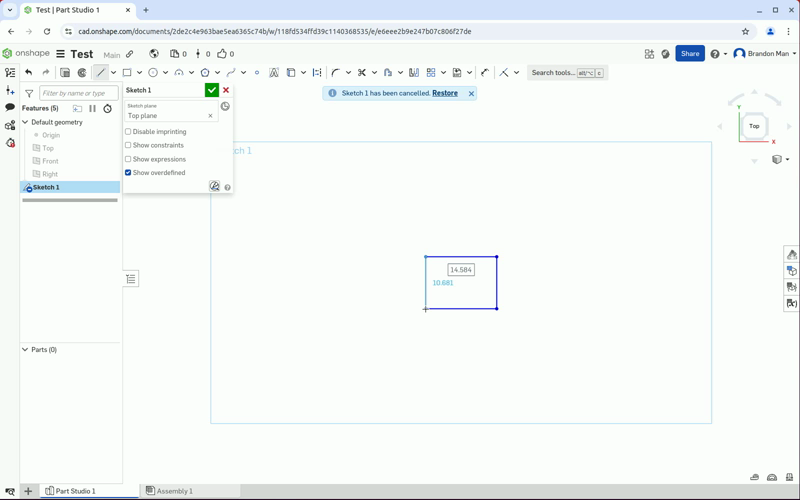
click(425, 308)
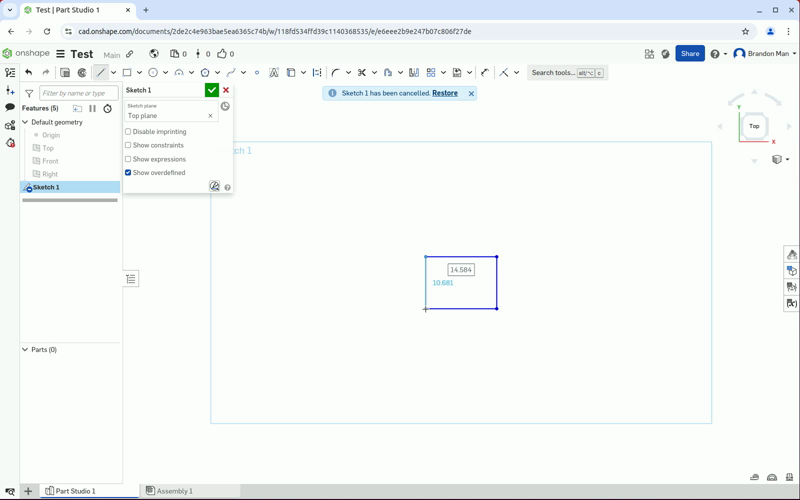
key(esc)
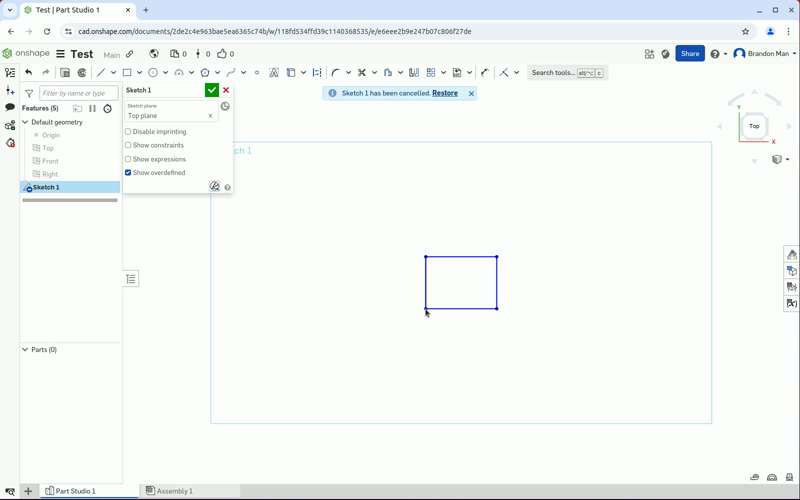
mouse_move(492, 303)
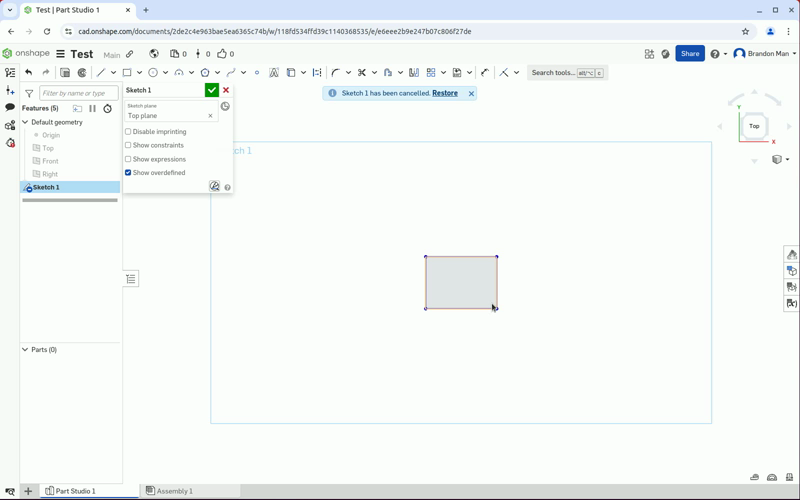
click(492, 303)
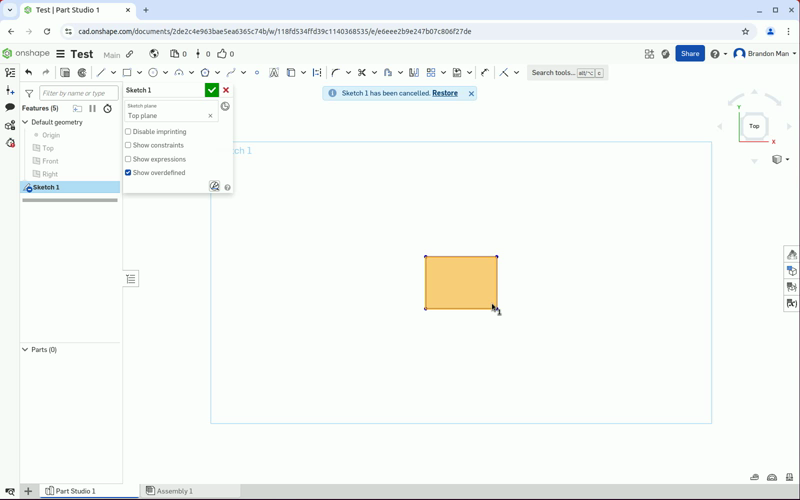
mouse_move(73, 352)
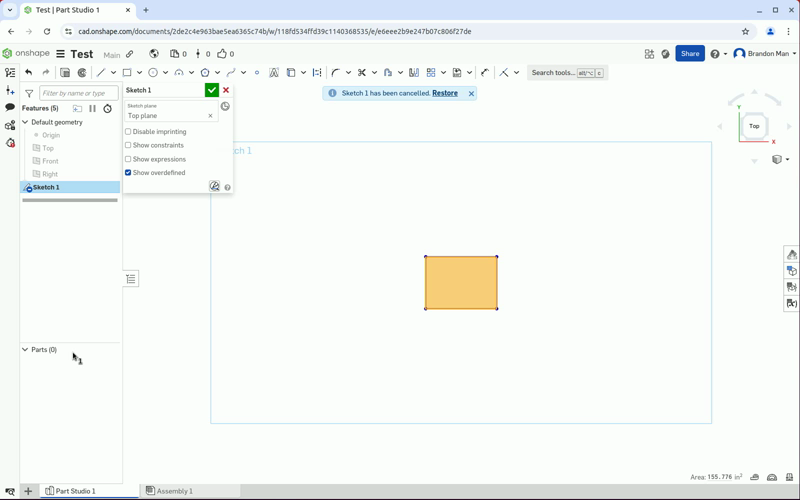
key(shift+y)
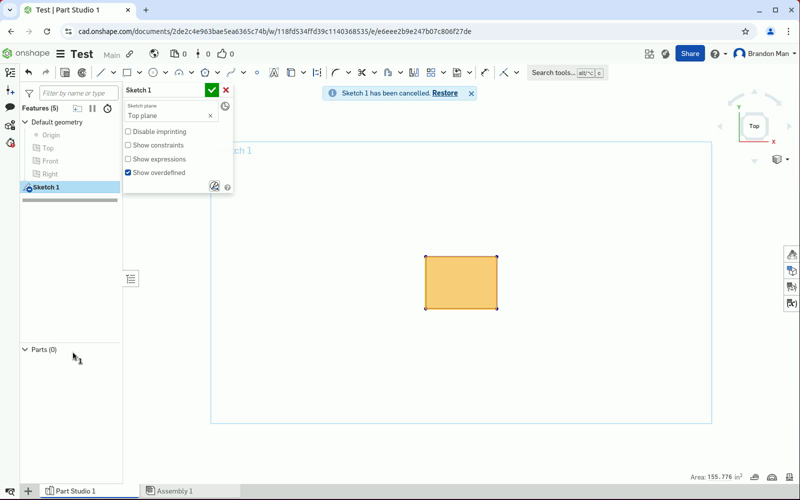
key(shift+e)
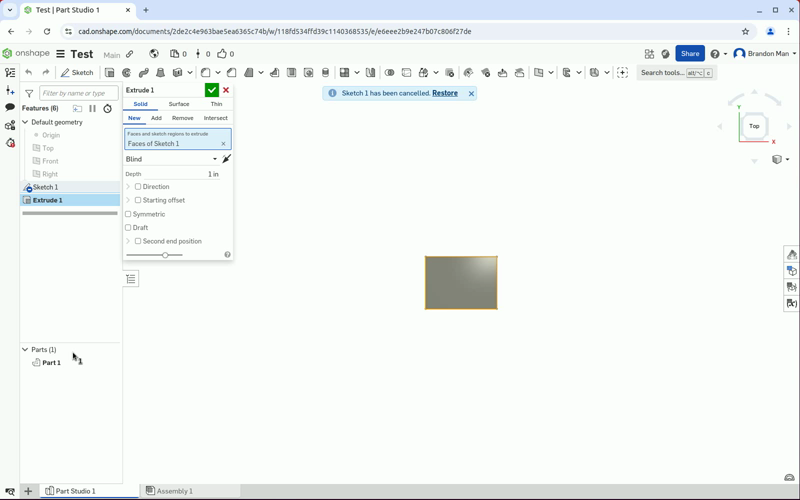
mouse_move(143, 106)
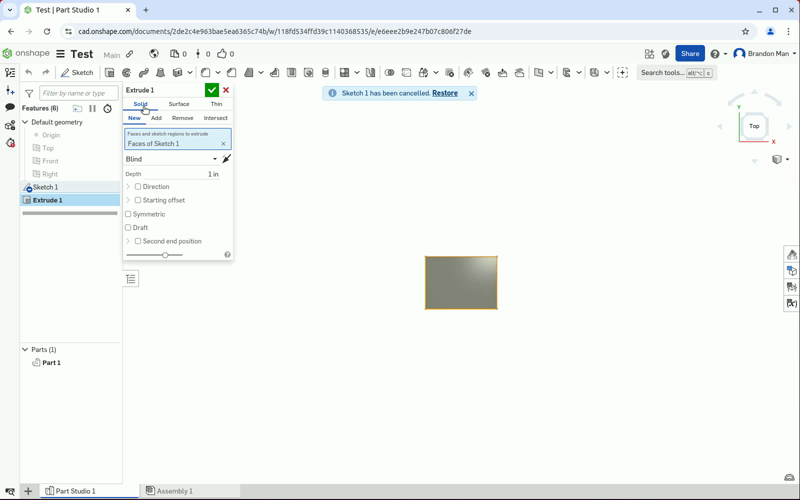
click(143, 106)
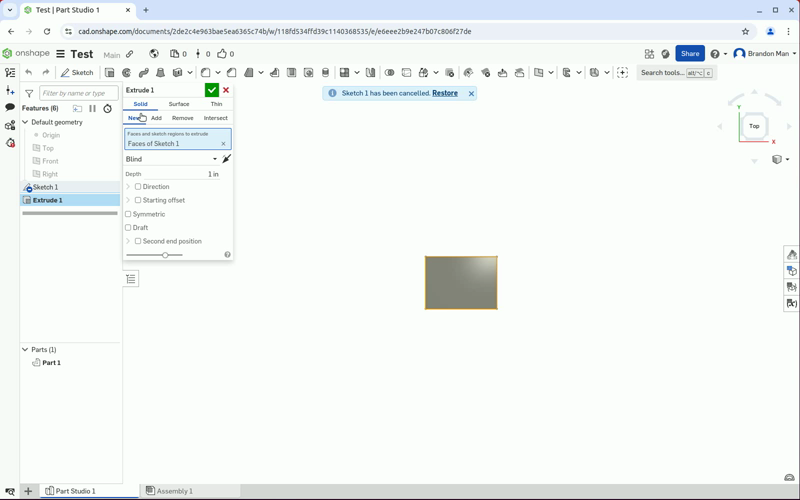
mouse_move(137, 120)
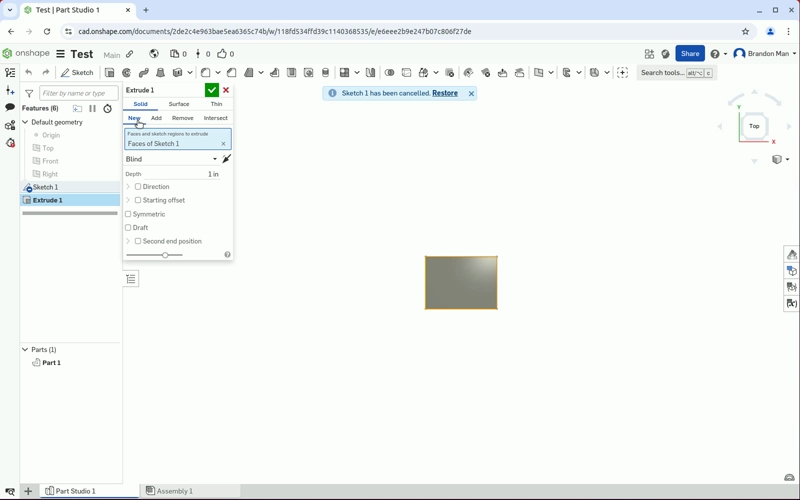
click(137, 120)
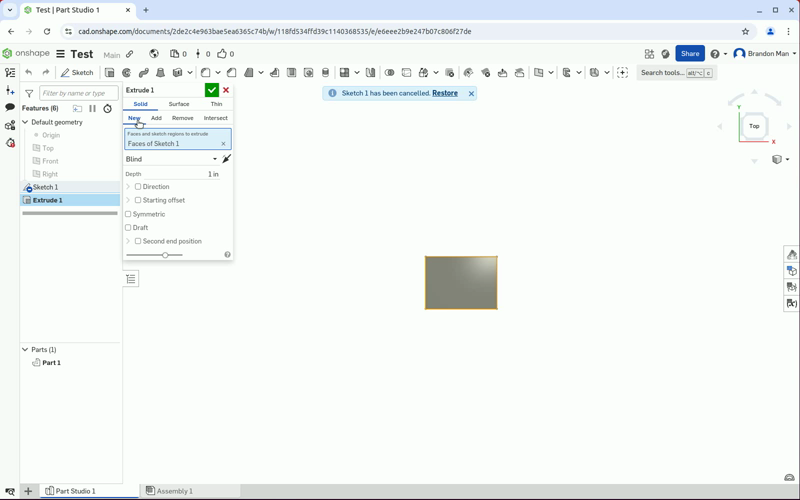
key(tab, 4)
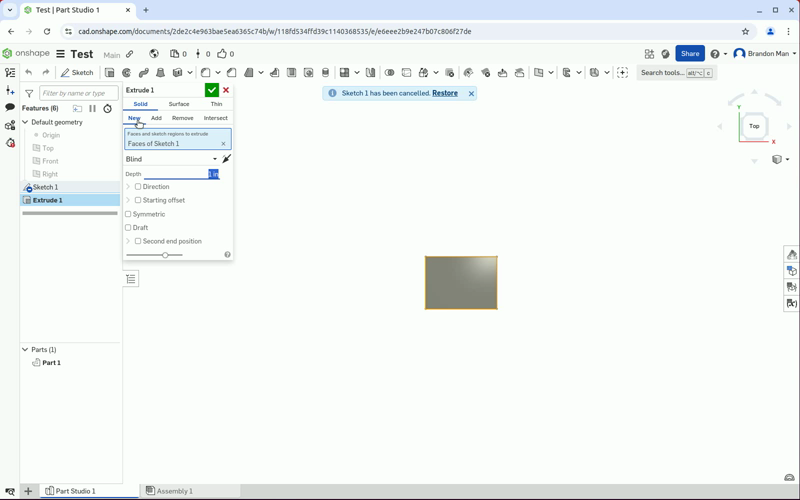
text(23.108)
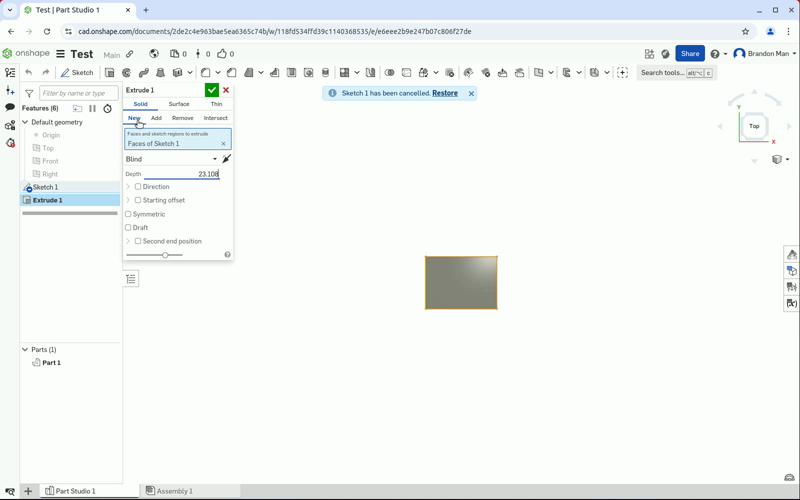
key(enter)
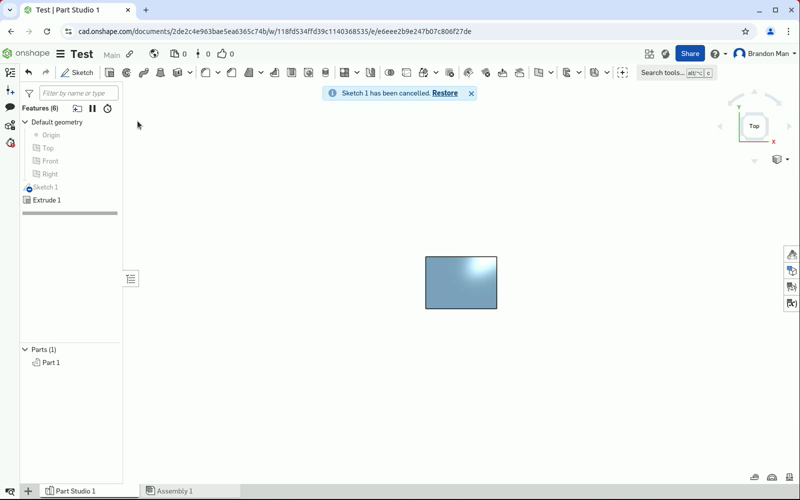
key(shift+h)
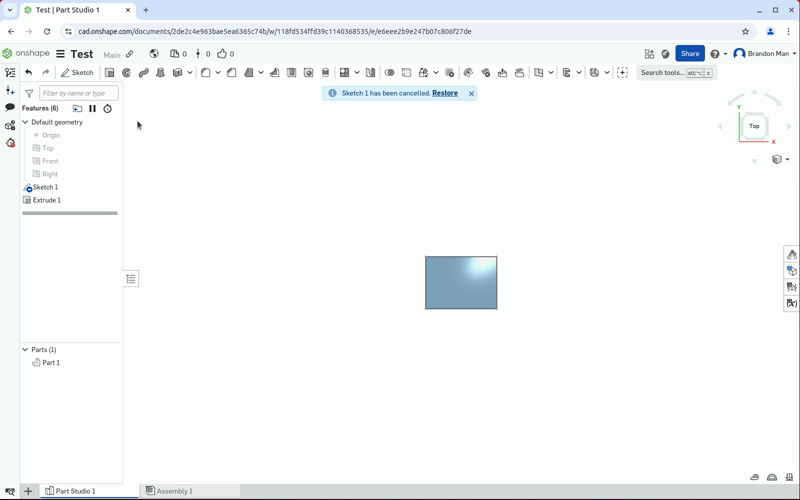
key(shift+h)
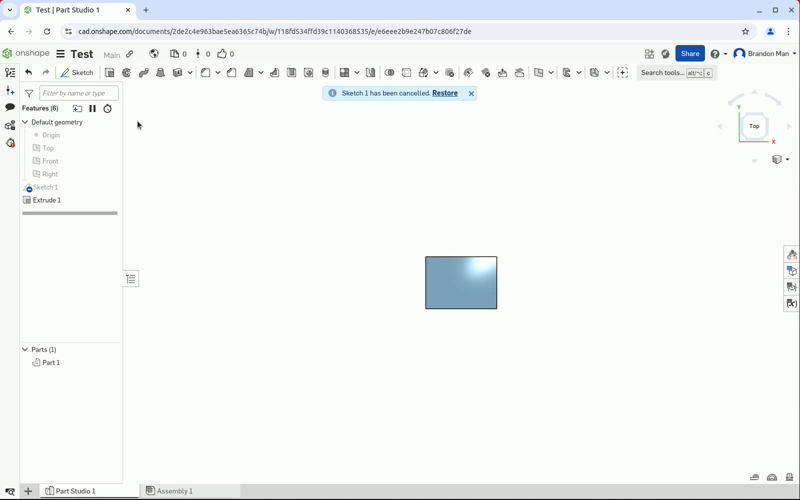
mouse_move(73, 189)
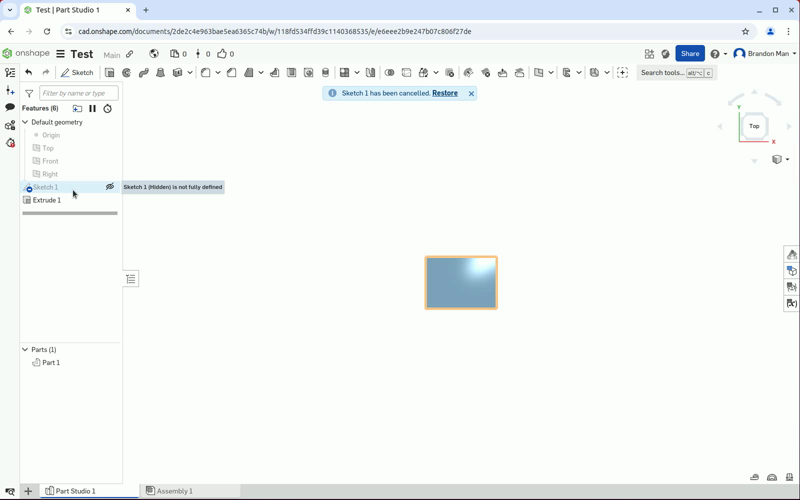
click(73, 189)
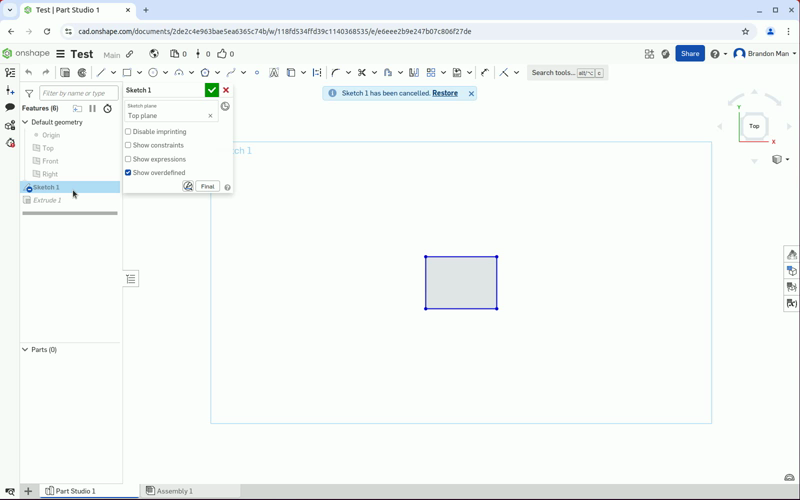
mouse_move(229, 92)
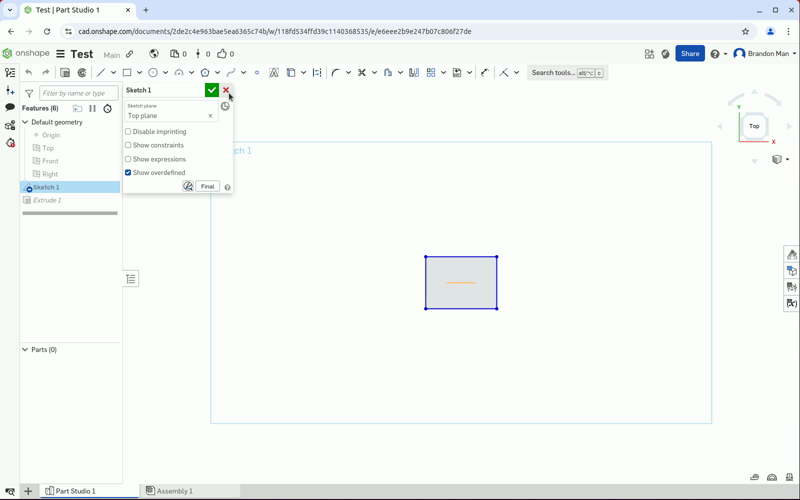
click(229, 92)
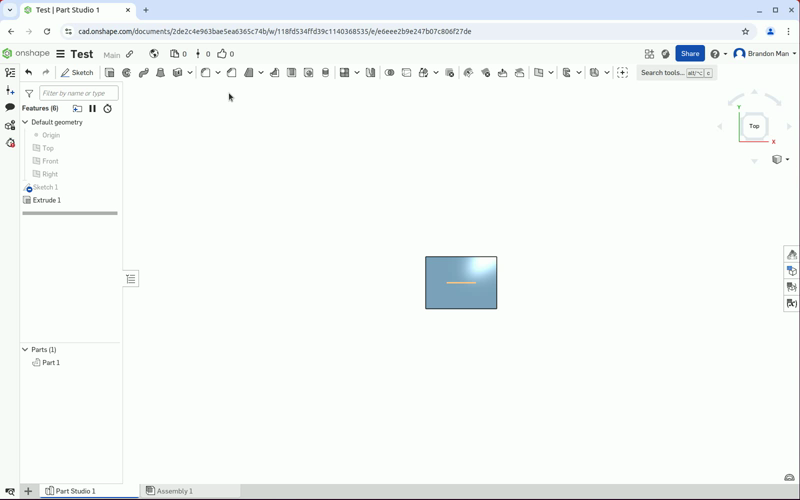
mouse_move(73, 352)
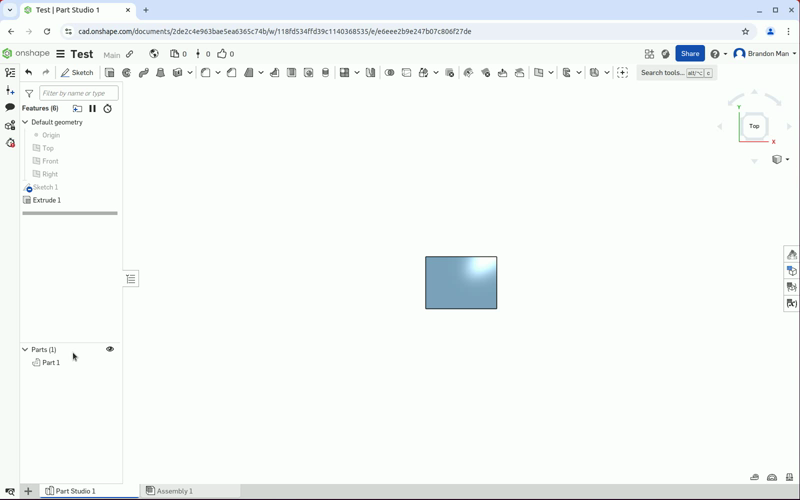
key(y)
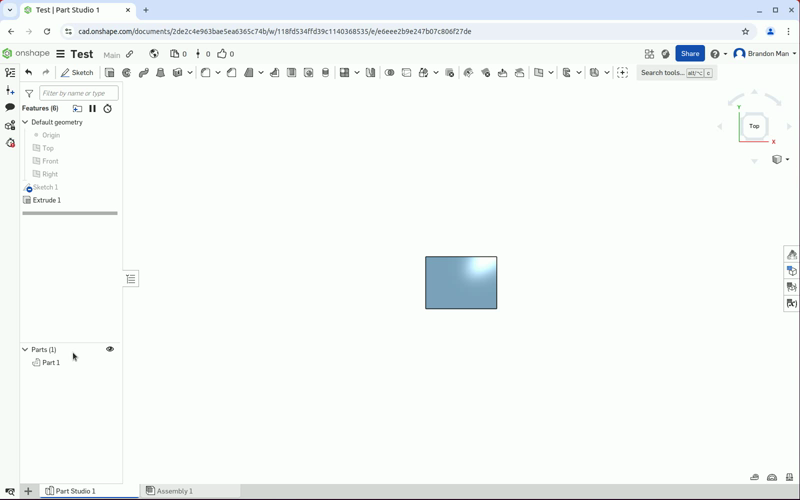
key(shift+p)
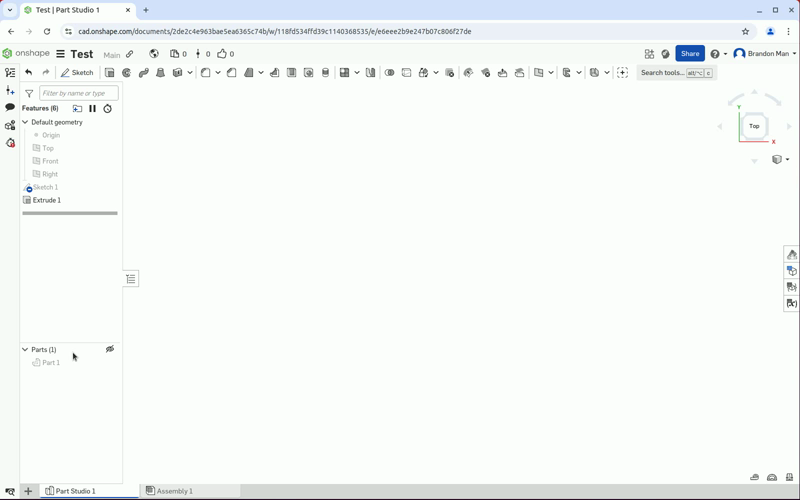
key(space)
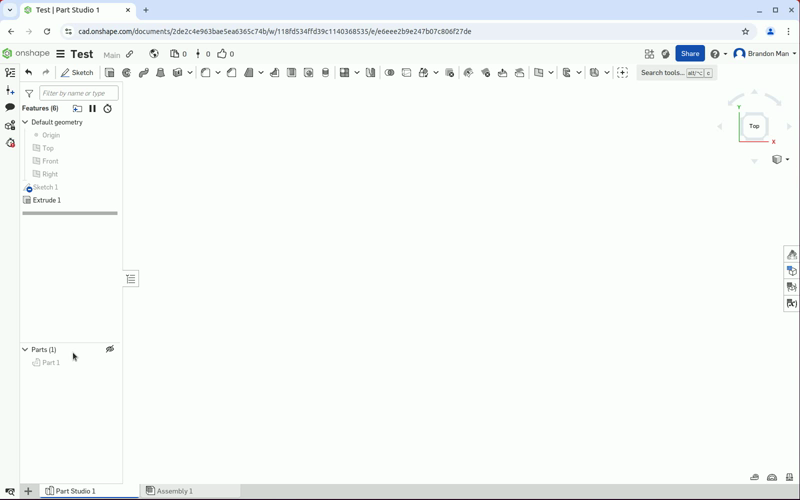
key_down(shift)
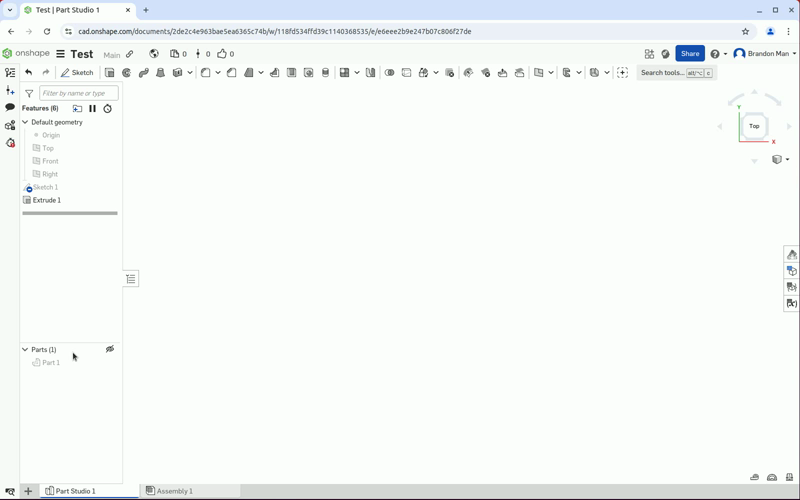
key(up)
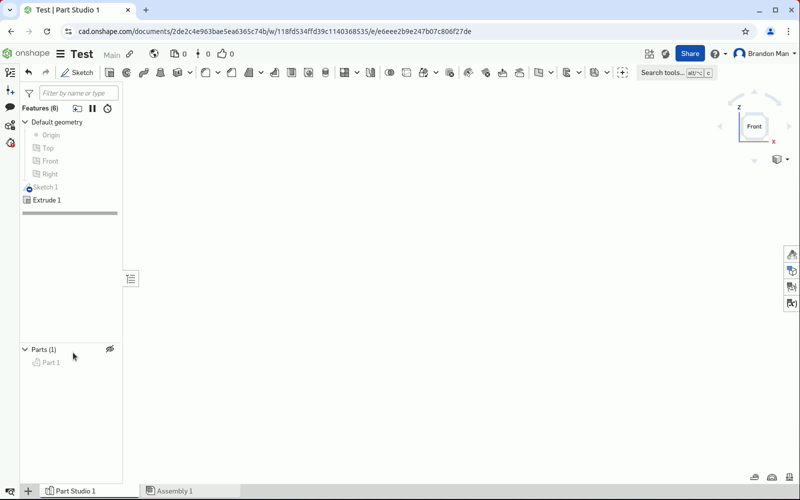
key_up(shift)
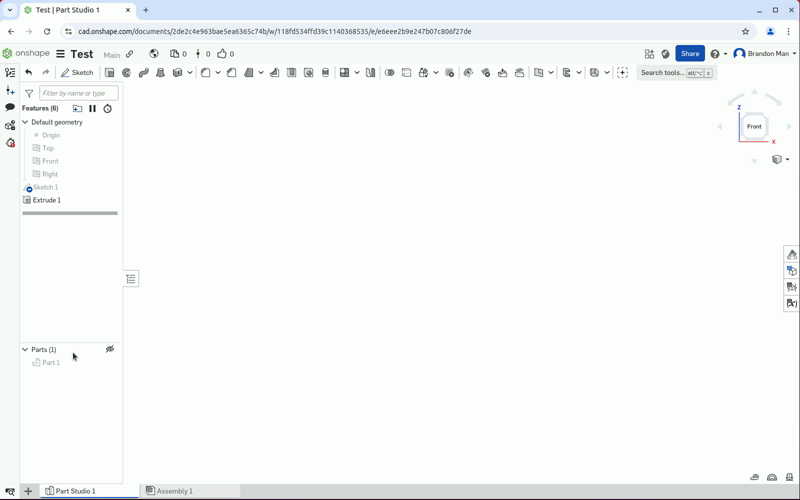
mouse_move(73, 352)
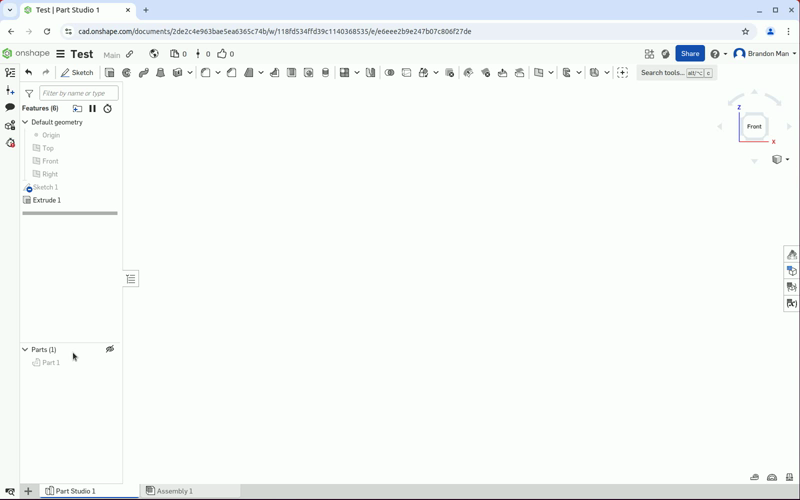
key(shift+y)
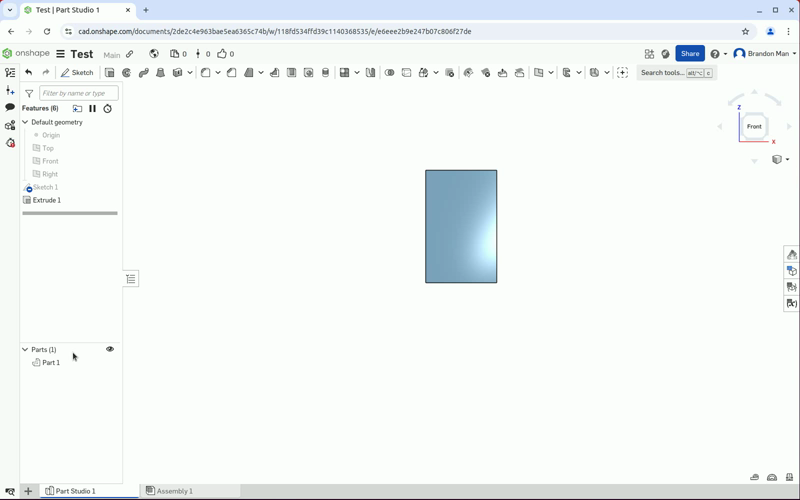
mouse_move(541, 75)
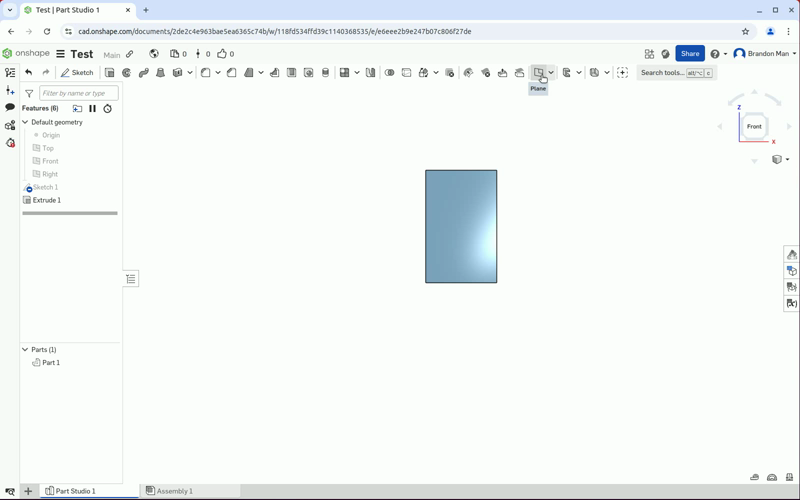
click(541, 75)
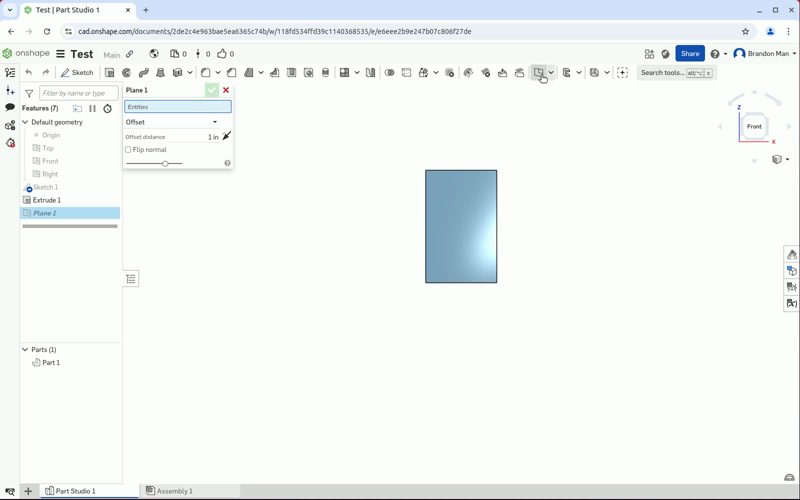
mouse_move(73, 163)
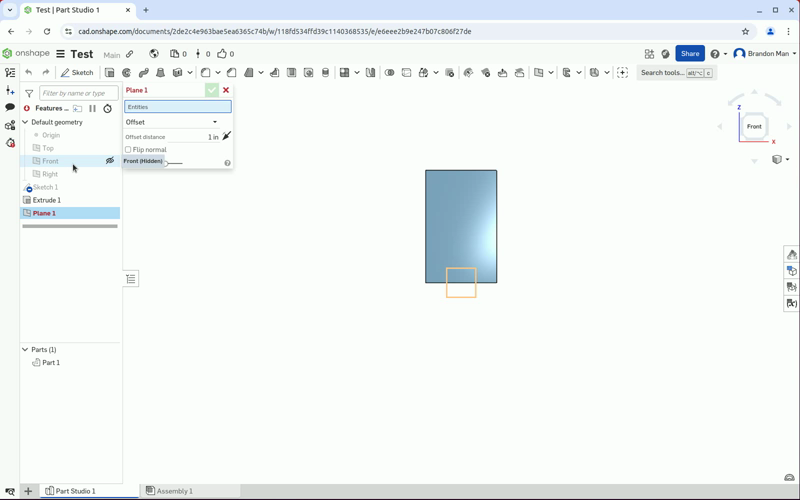
click(73, 163)
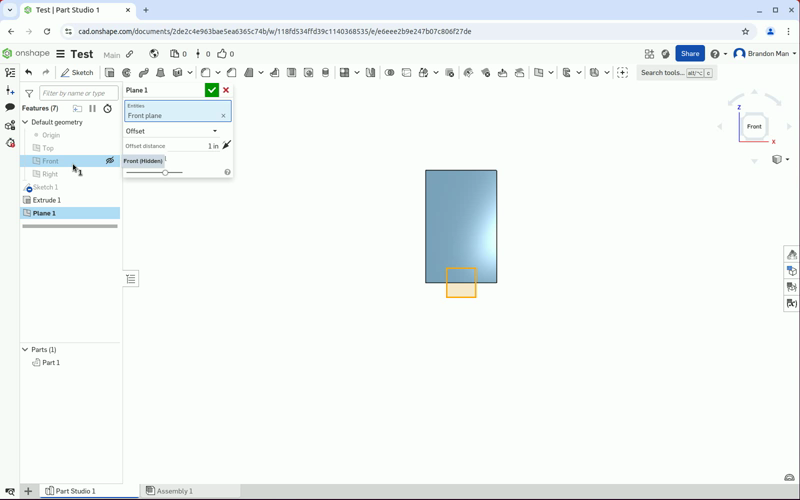
key(tab, 2)
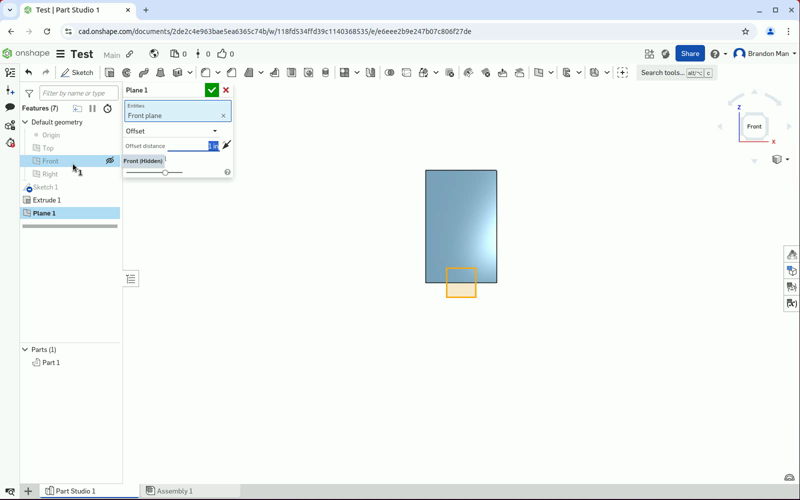
text(5.299)
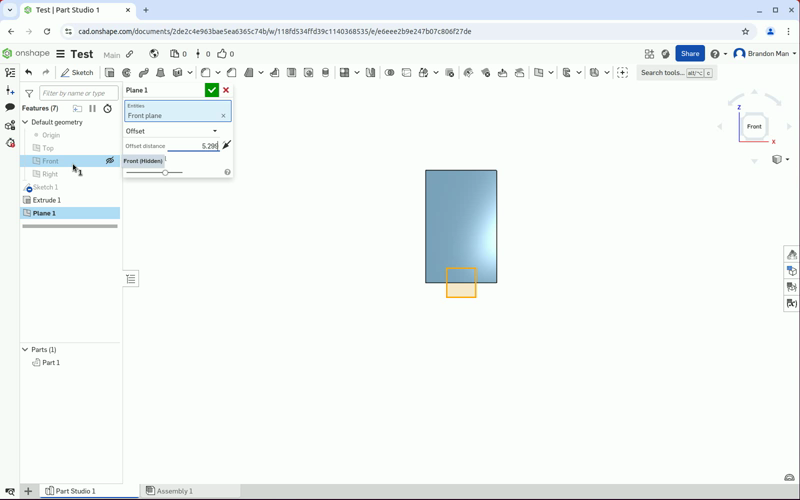
key(enter, 2)
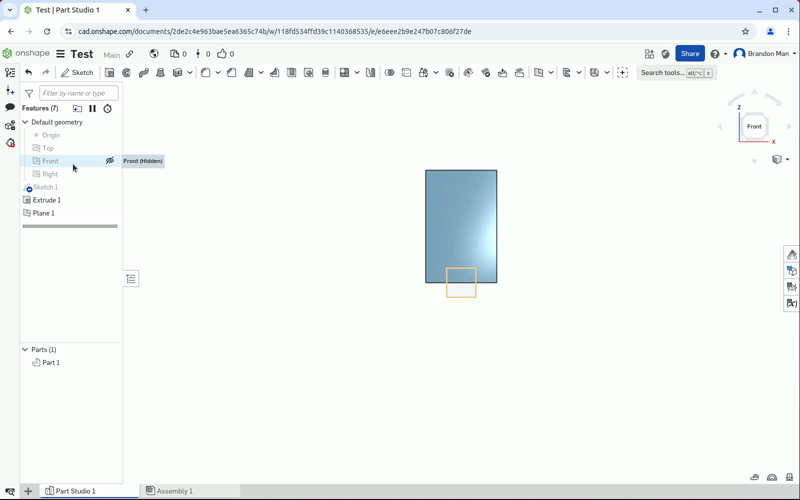
key(shift+s)
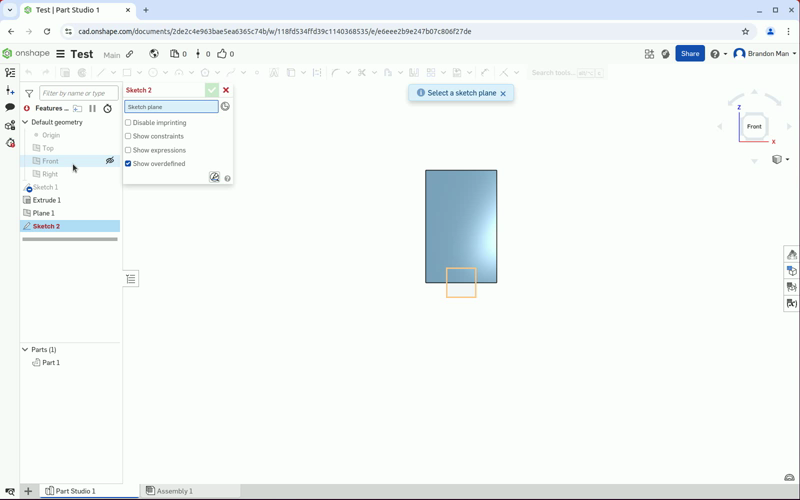
mouse_move(73, 215)
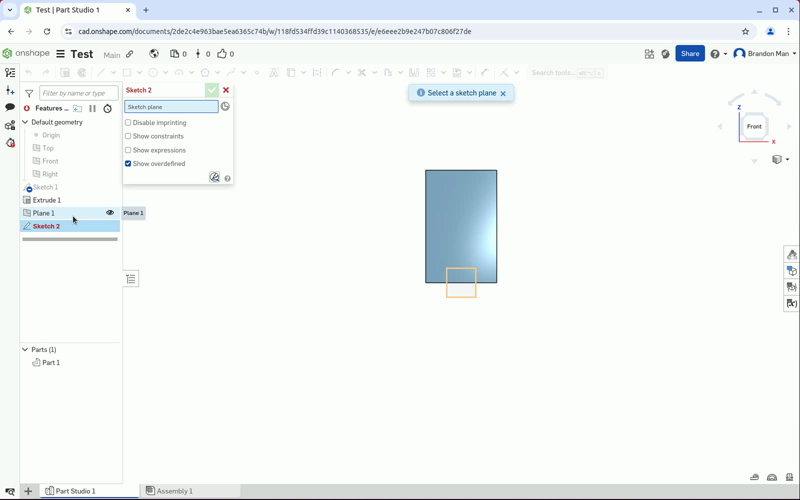
click(73, 215)
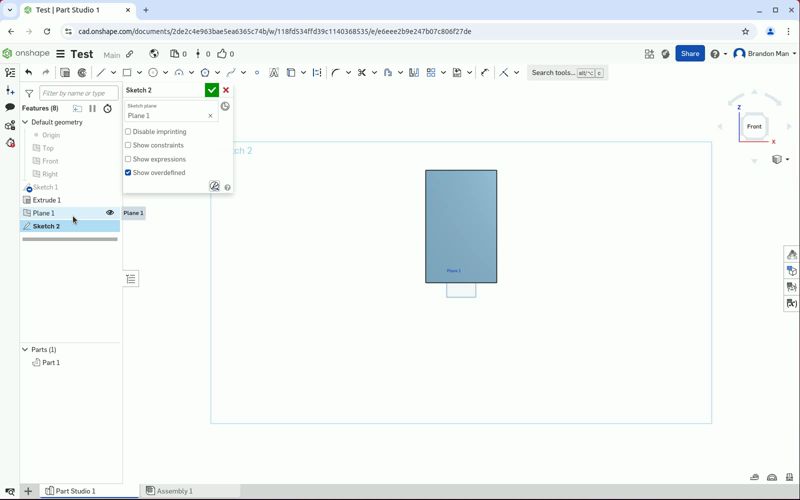
mouse_move(73, 352)
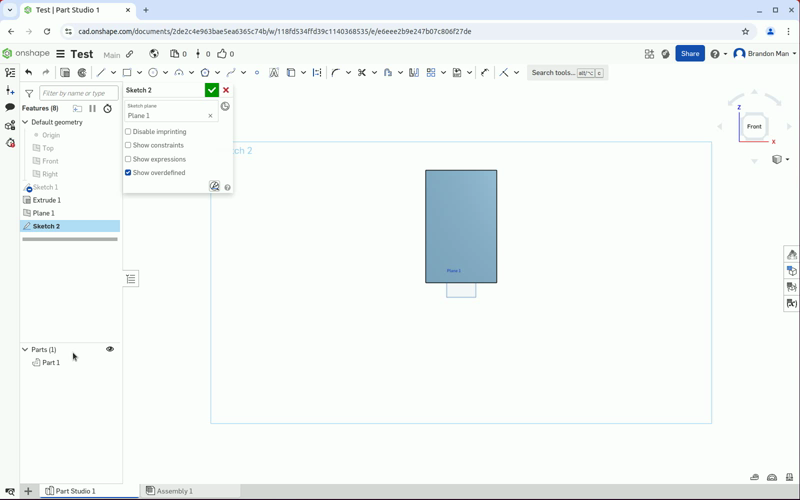
key(y)
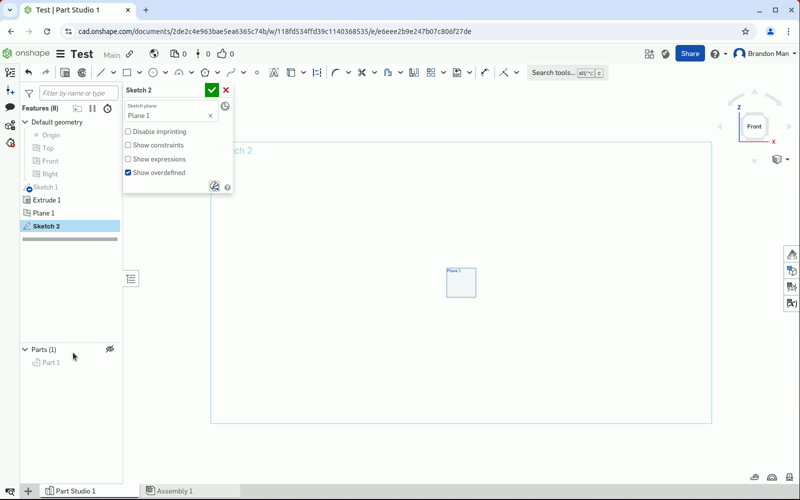
key(c)
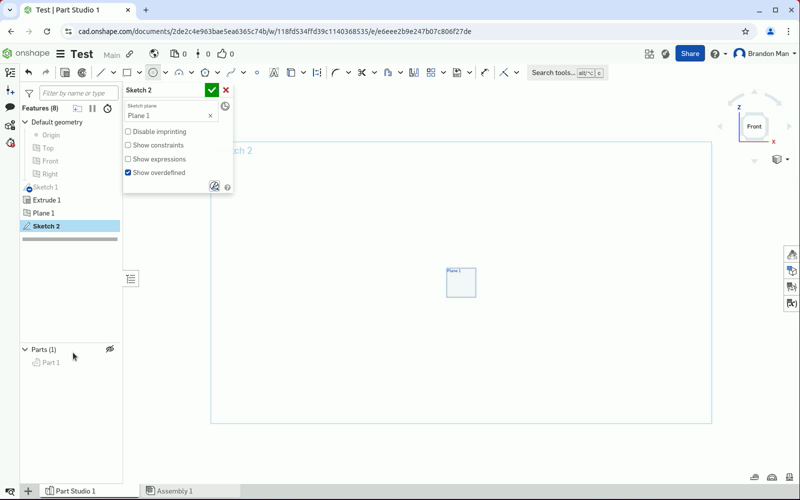
key_down(shift)
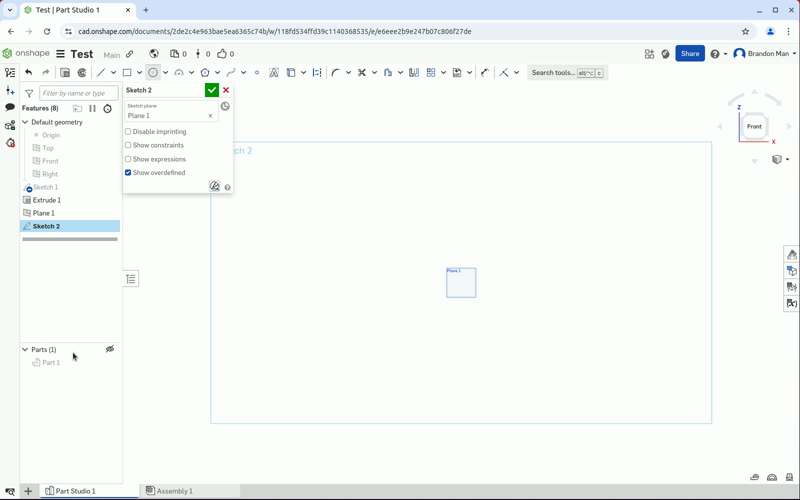
mouse_move(461, 247)
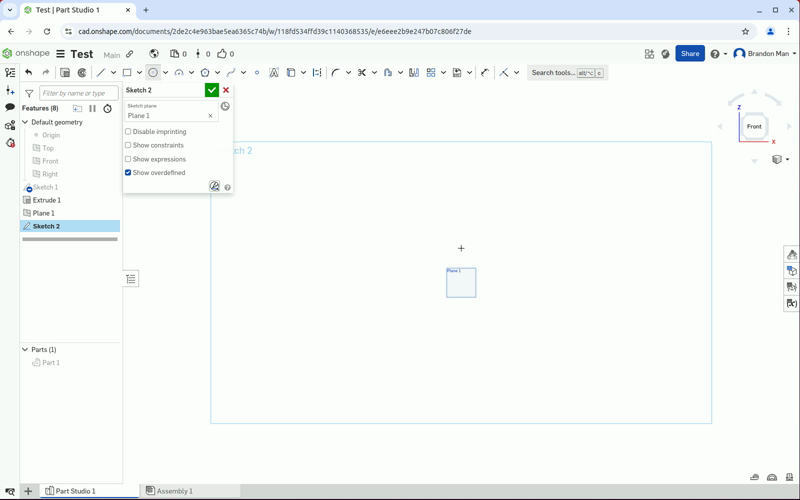
click(461, 247)
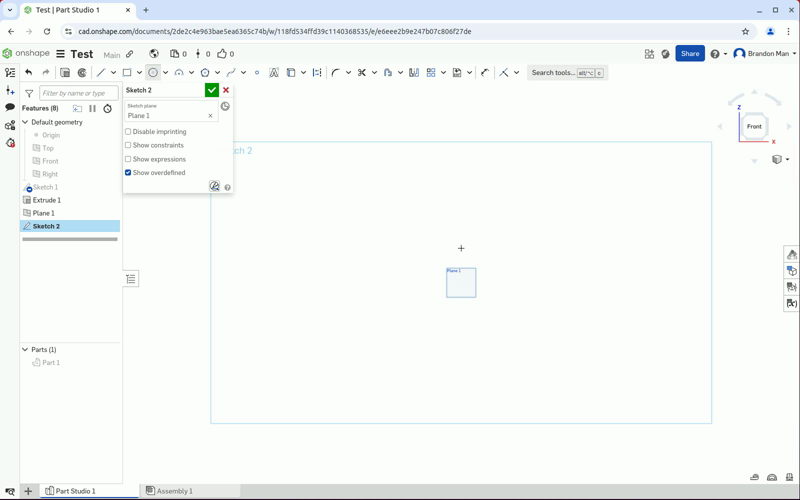
key_up(shift)
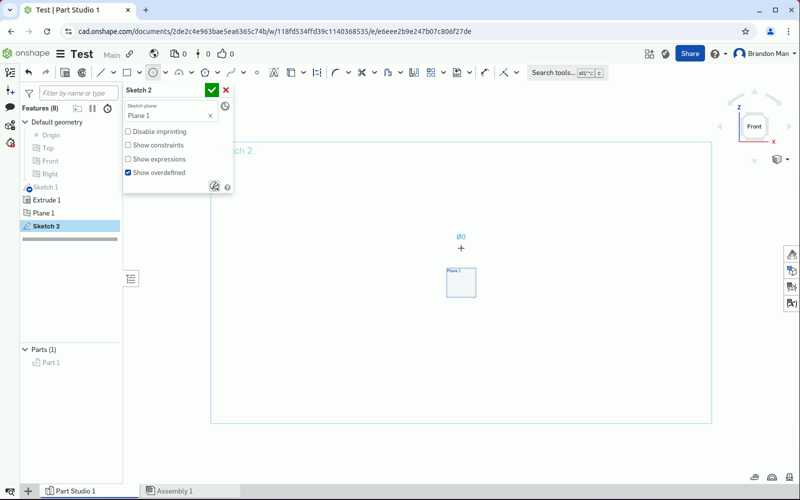
mouse_move(485, 247)
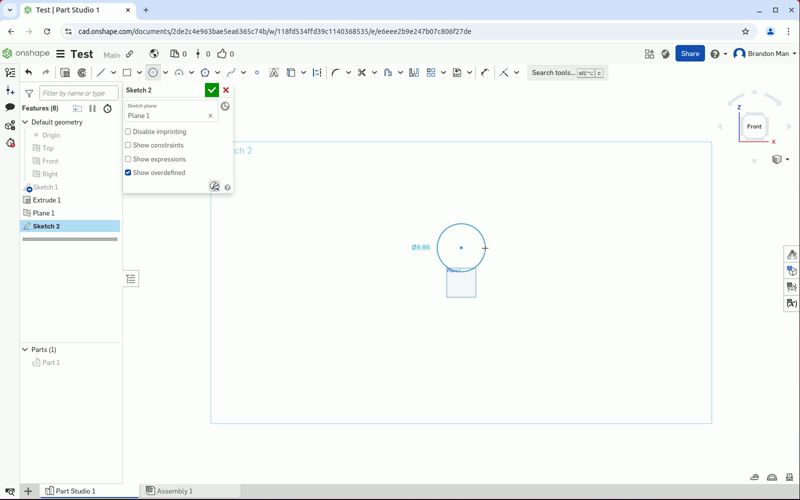
click(485, 247)
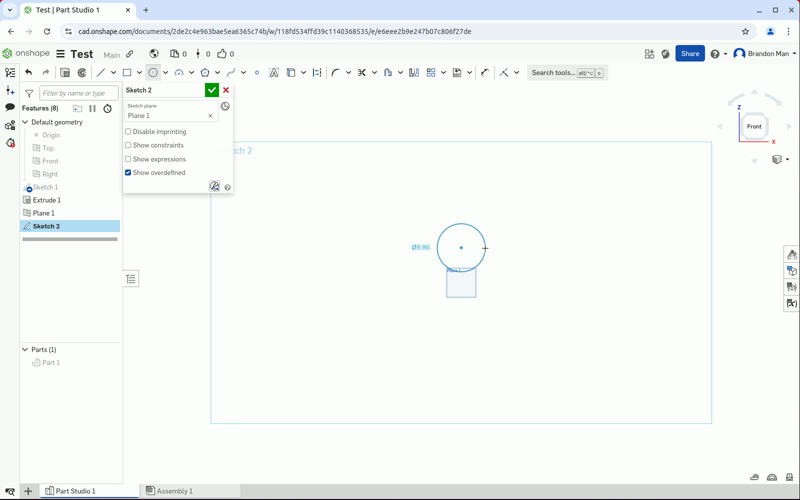
key(esc)
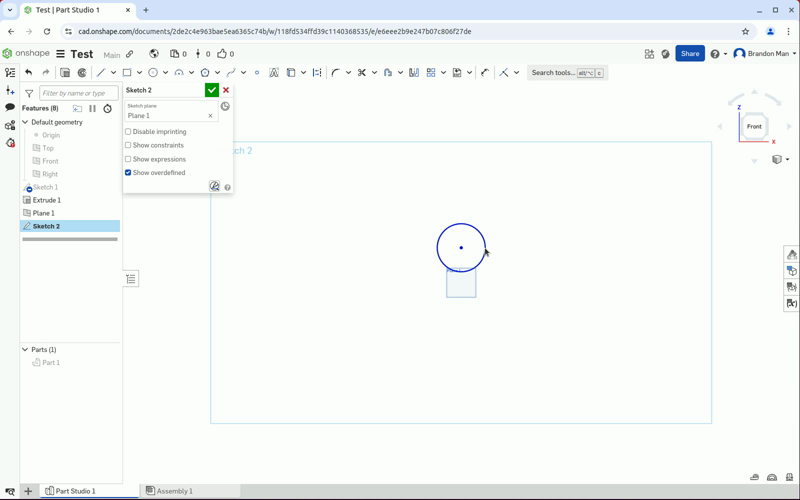
mouse_move(476, 251)
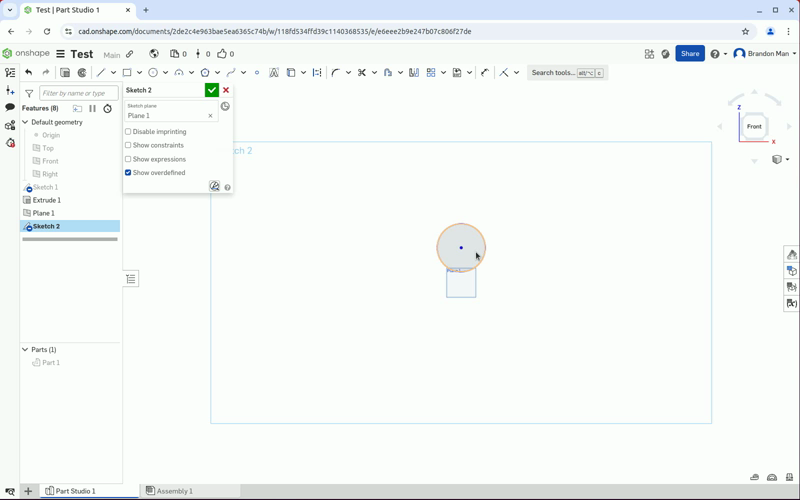
click(476, 251)
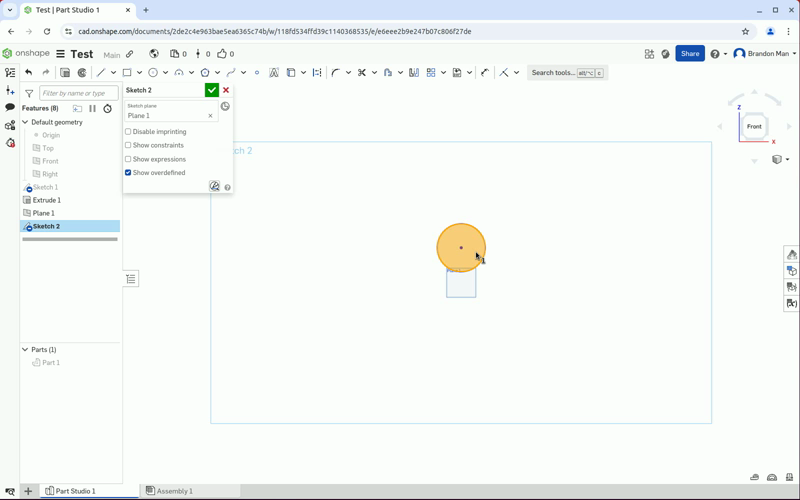
mouse_move(73, 352)
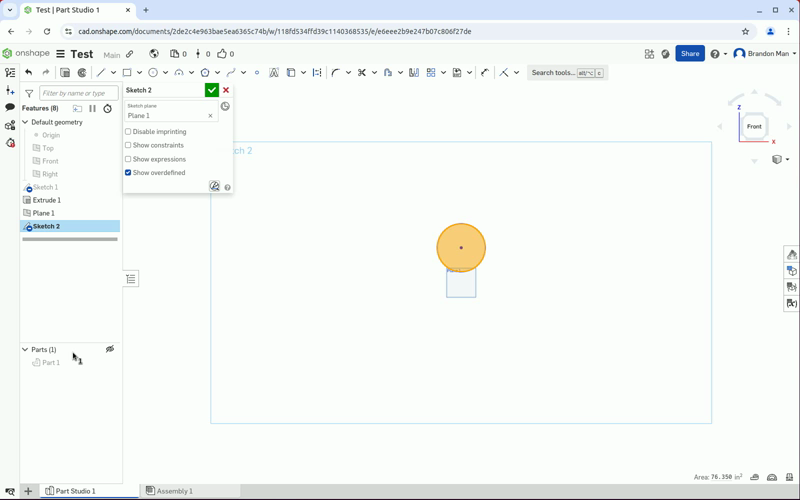
key(shift+y)
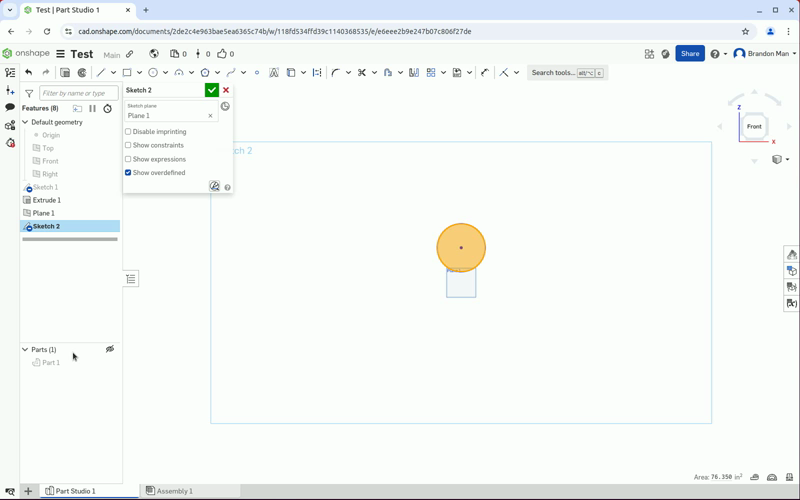
key(shift+e)
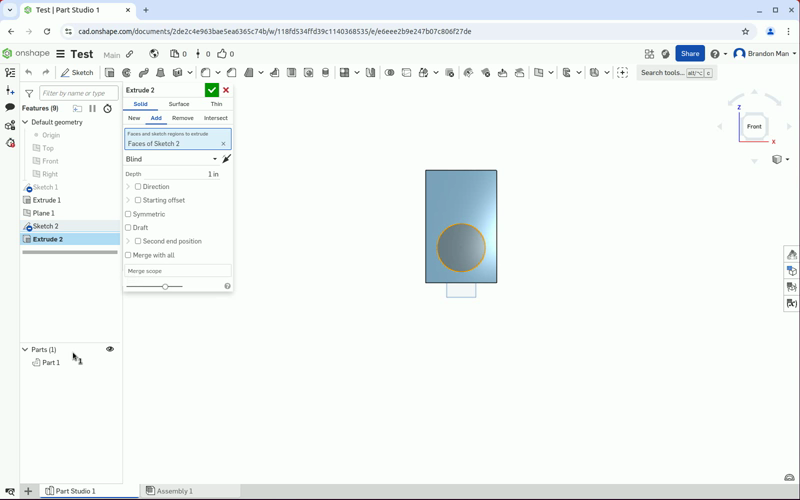
mouse_move(143, 106)
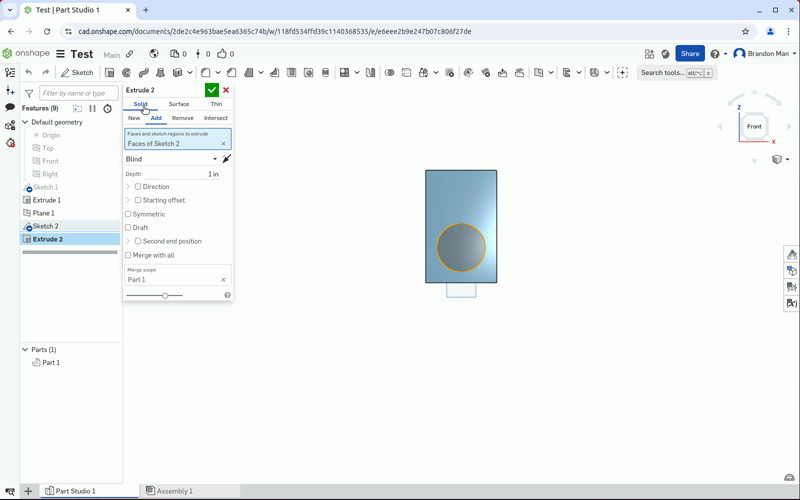
click(143, 106)
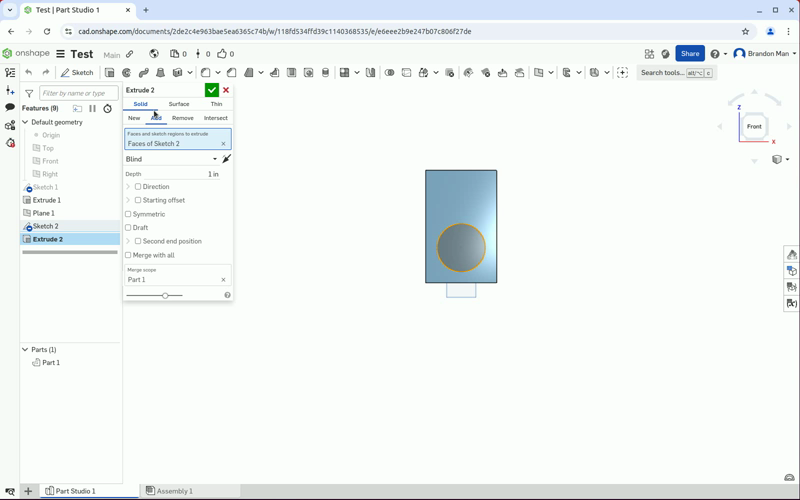
mouse_move(186, 120)
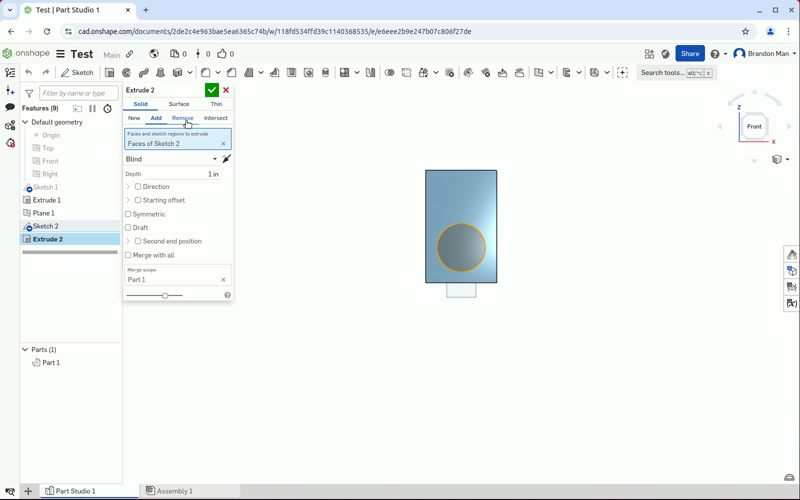
click(186, 120)
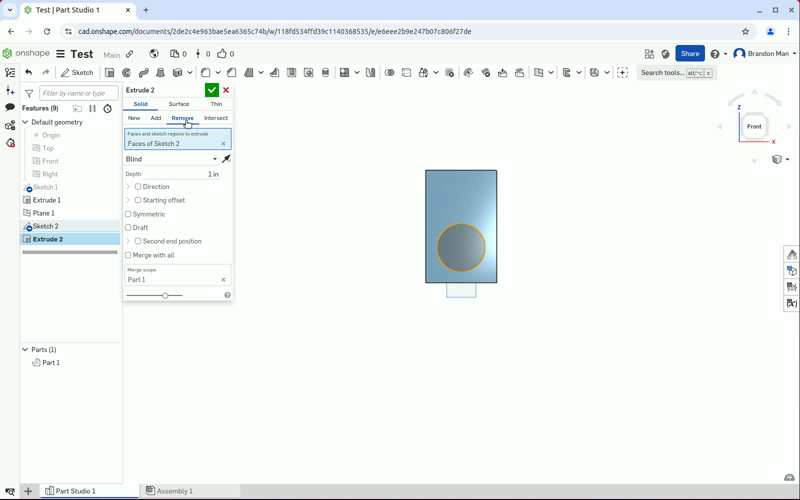
key(tab, 4)
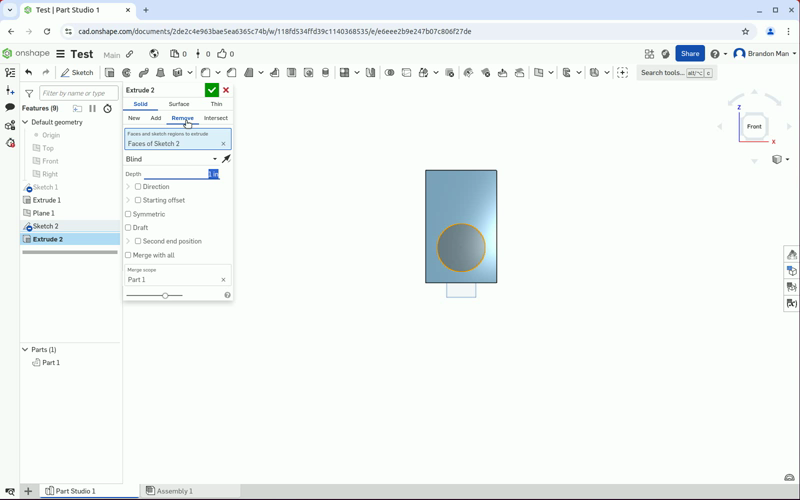
text(0.241)
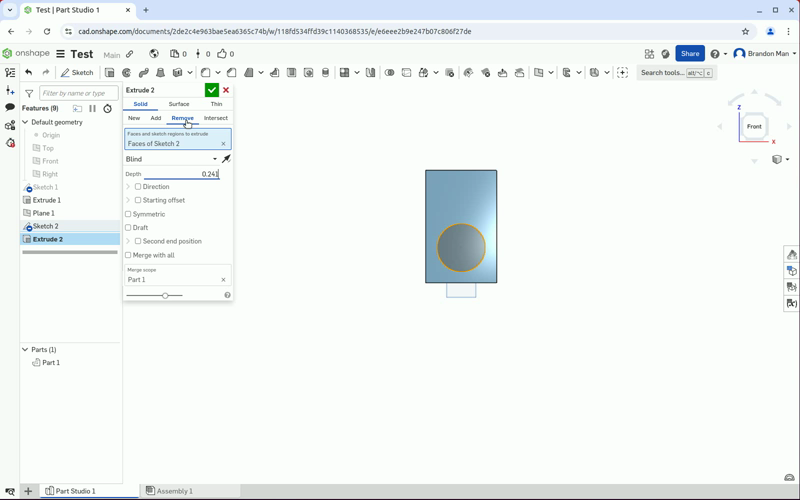
key(tab, 6)
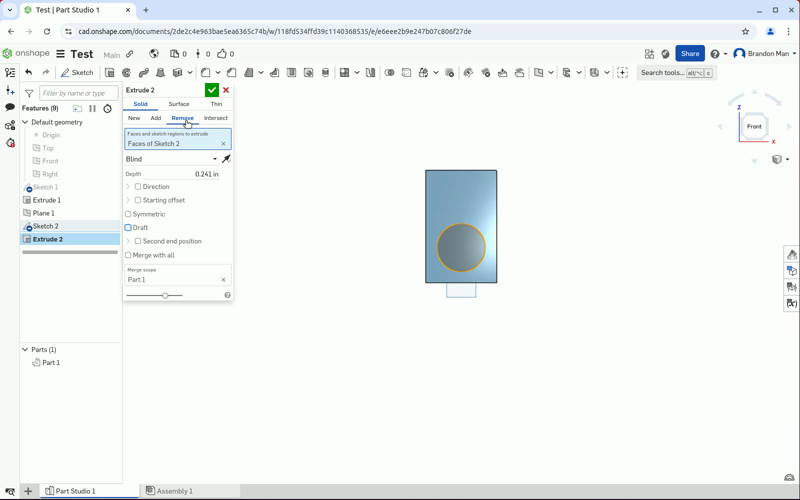
key(space)
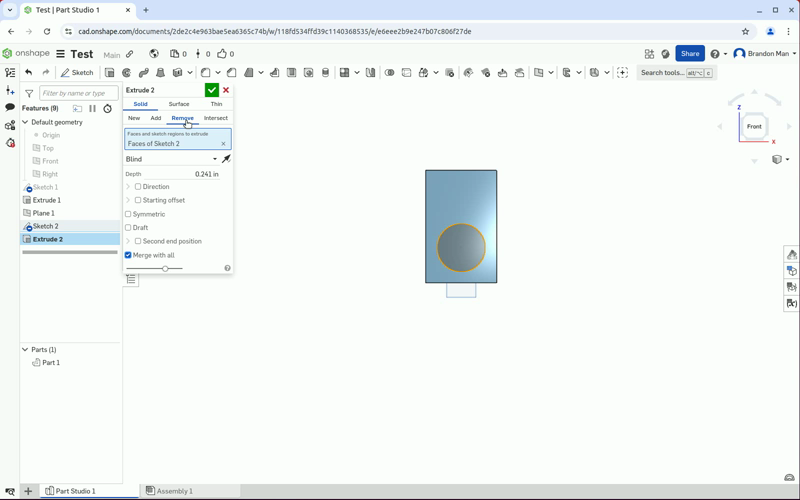
key(enter)
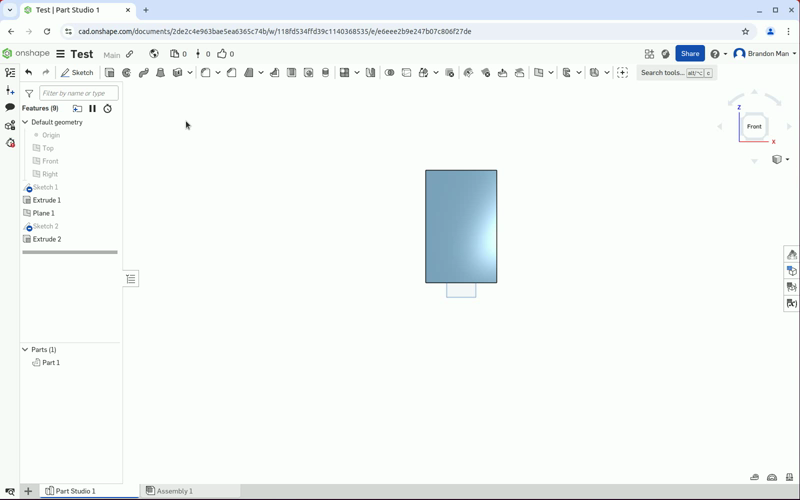
key(shift+h)
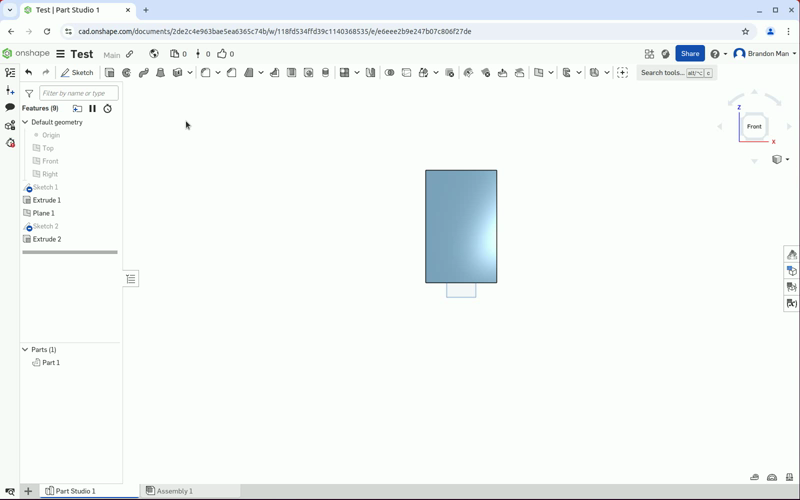
key(shift+h)
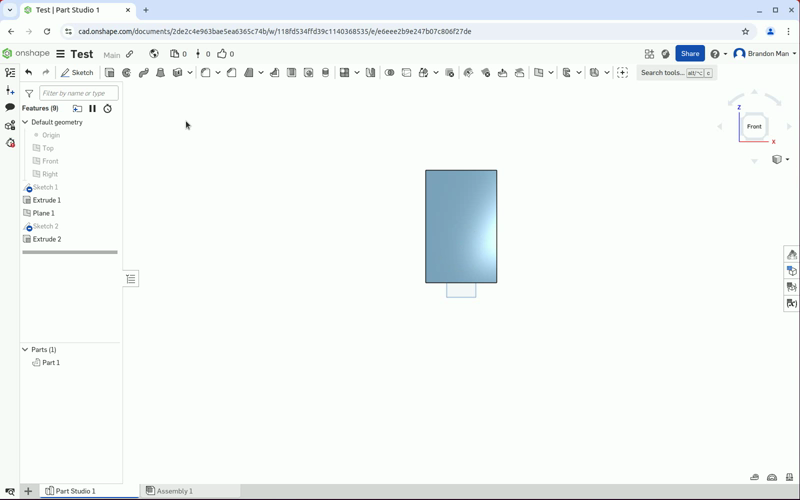
mouse_move(73, 189)
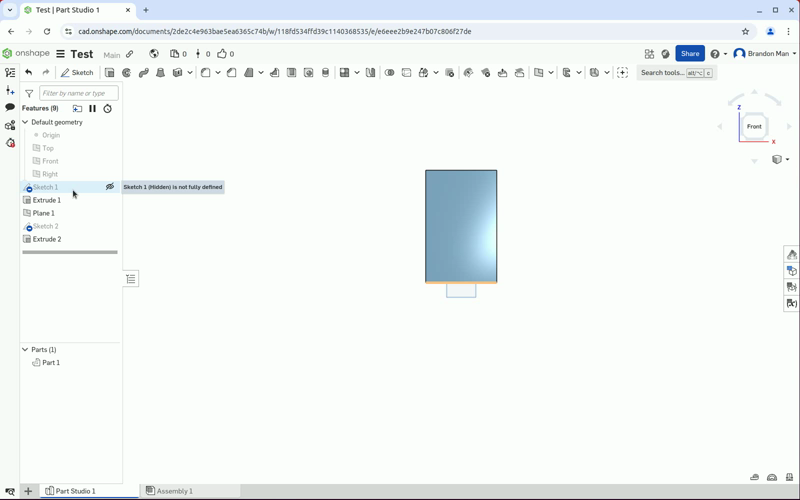
click(73, 189)
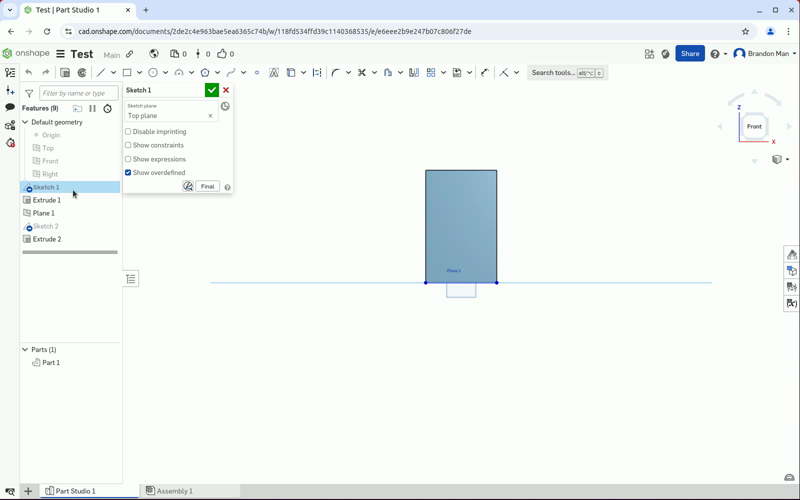
mouse_move(229, 92)
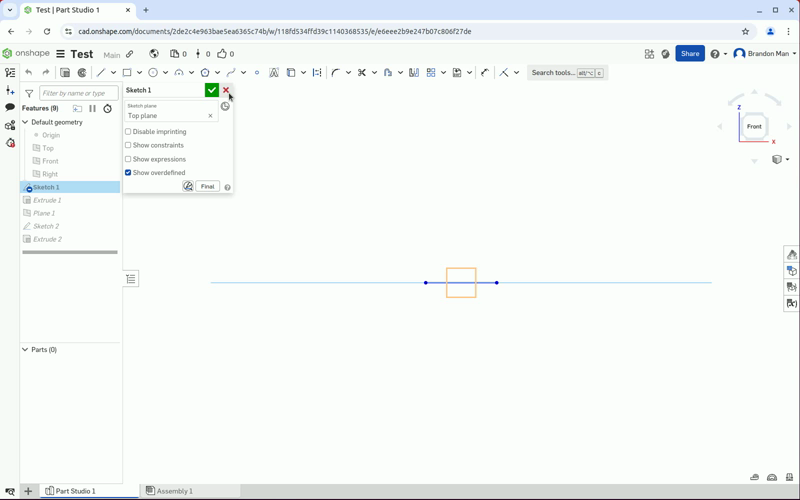
click(229, 92)
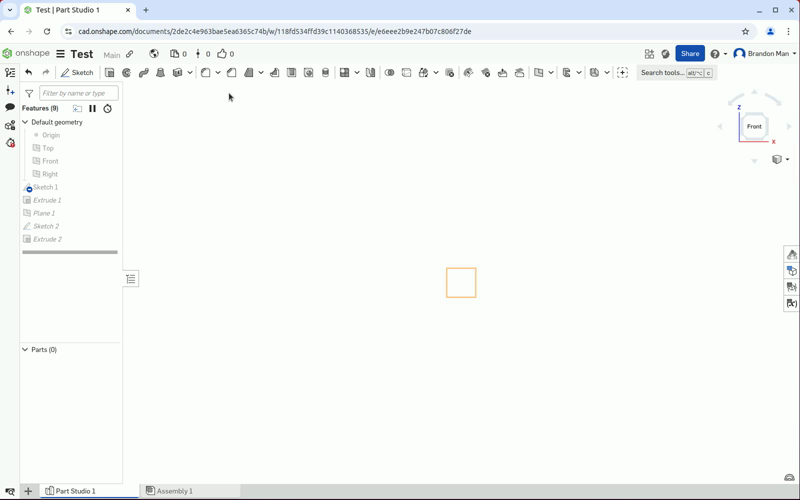
key(shift+s)
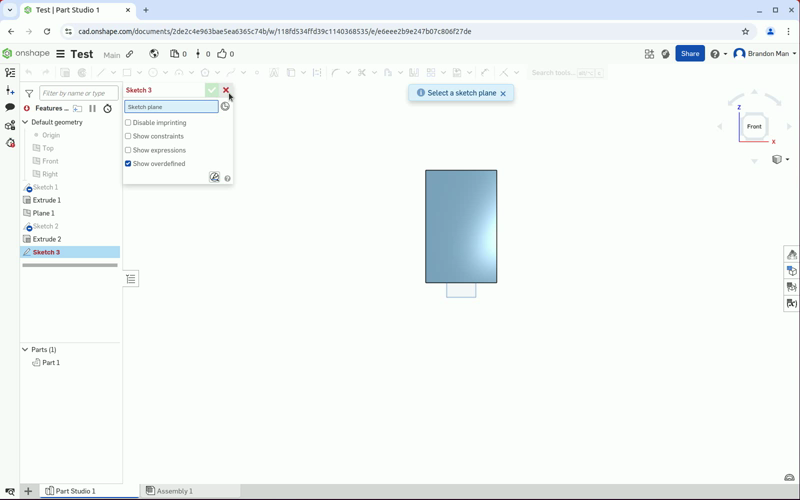
mouse_move(73, 215)
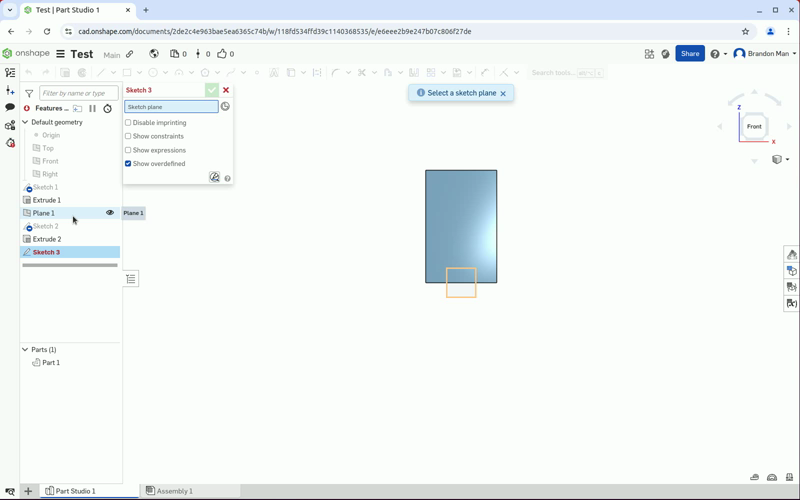
click(73, 215)
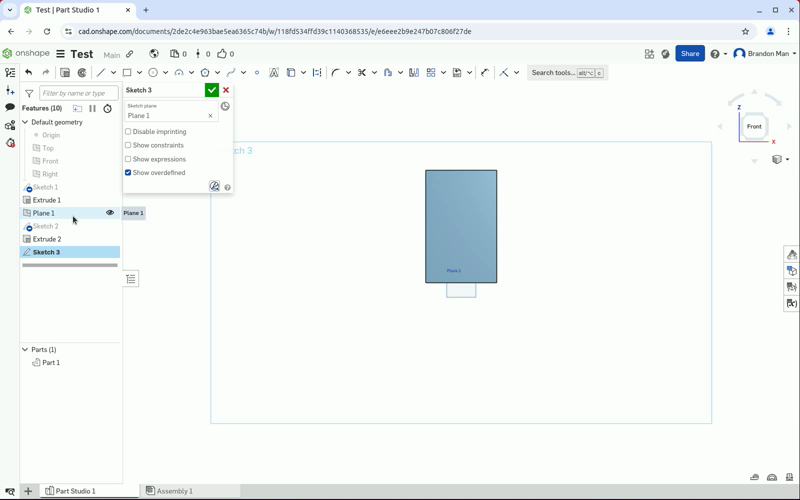
mouse_move(73, 352)
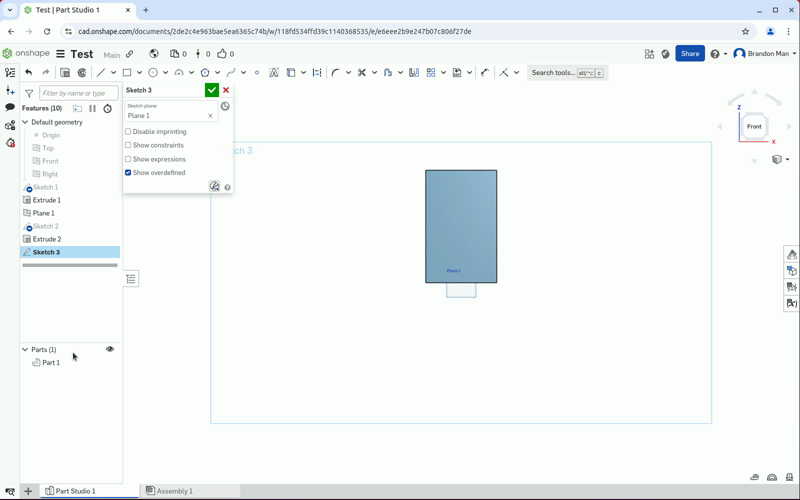
key(y)
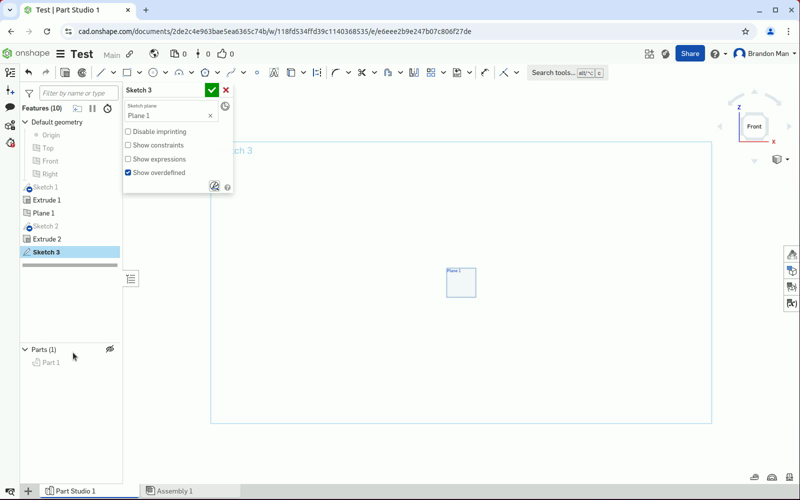
key(c)
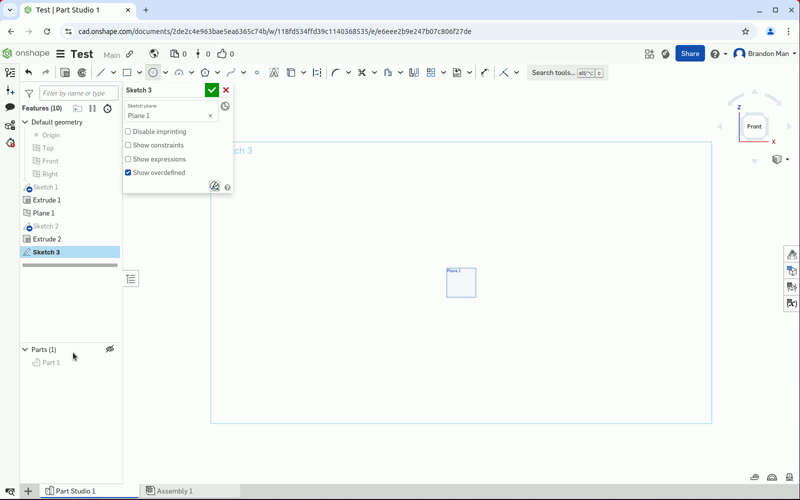
key_down(shift)
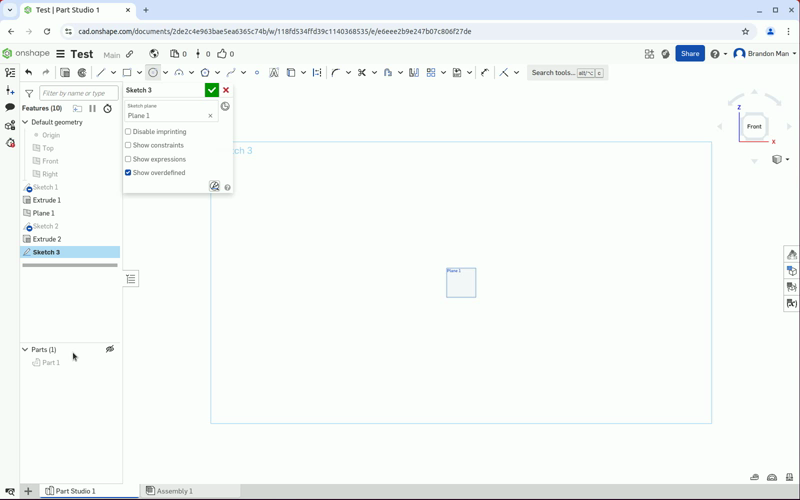
mouse_move(440, 193)
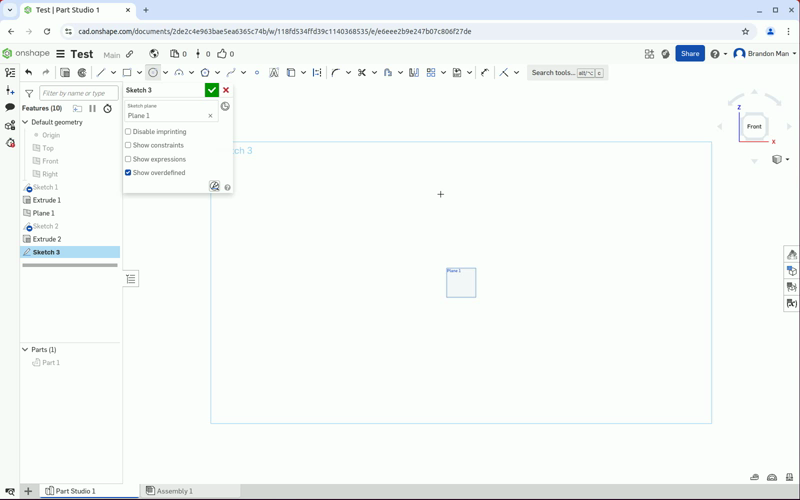
click(440, 193)
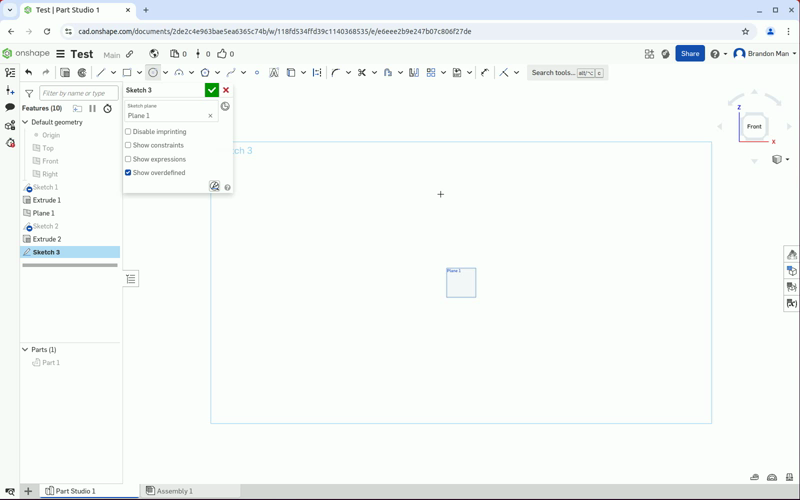
key_up(shift)
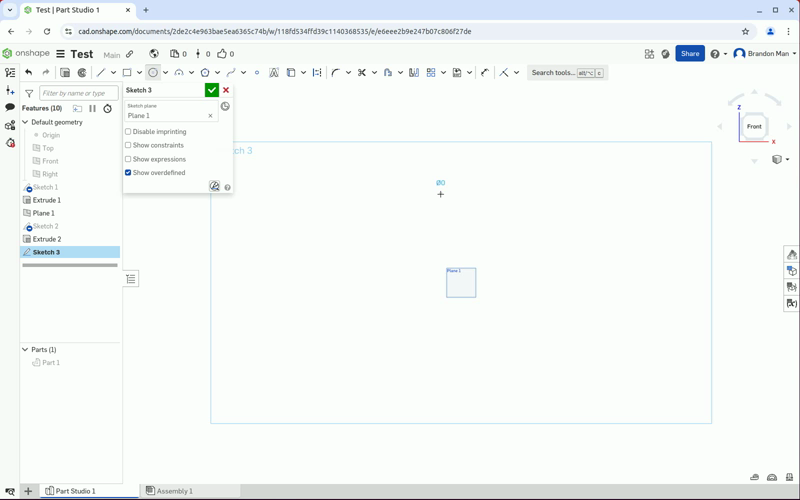
mouse_move(447, 193)
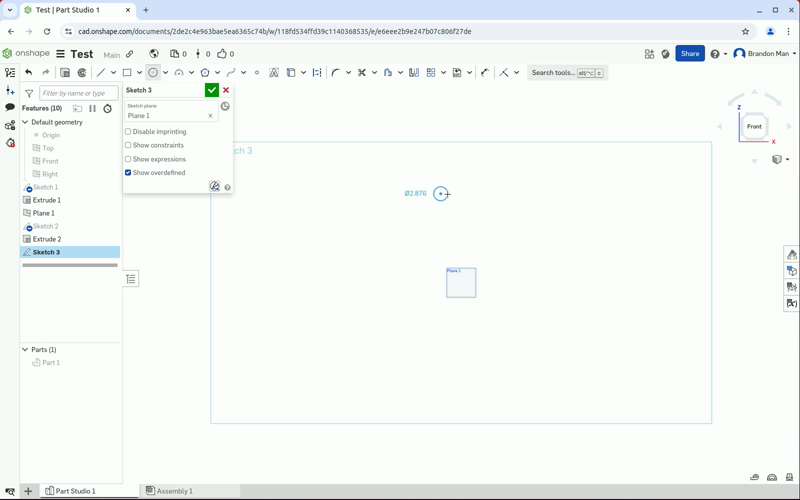
click(447, 193)
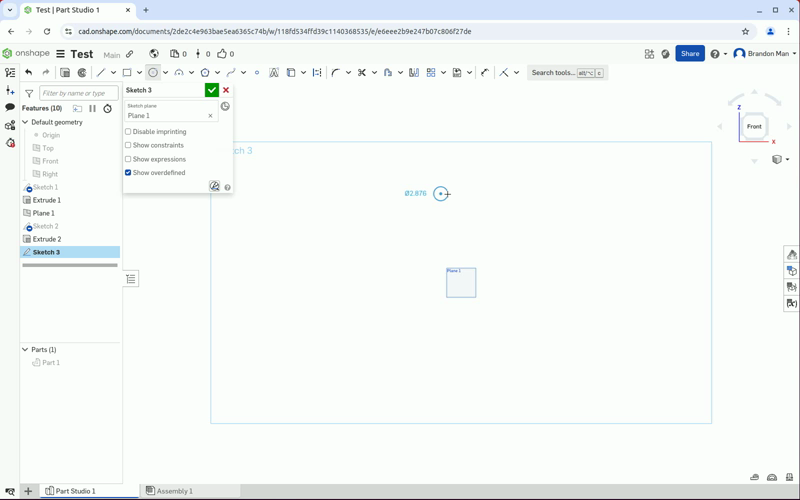
key(esc)
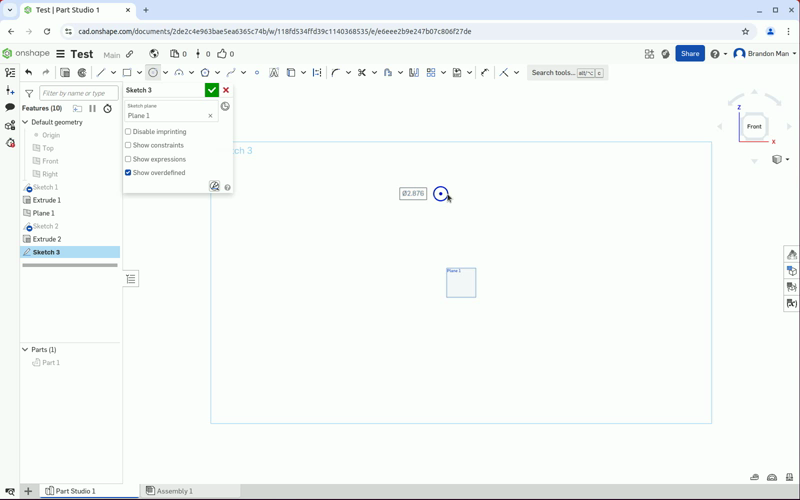
mouse_move(437, 191)
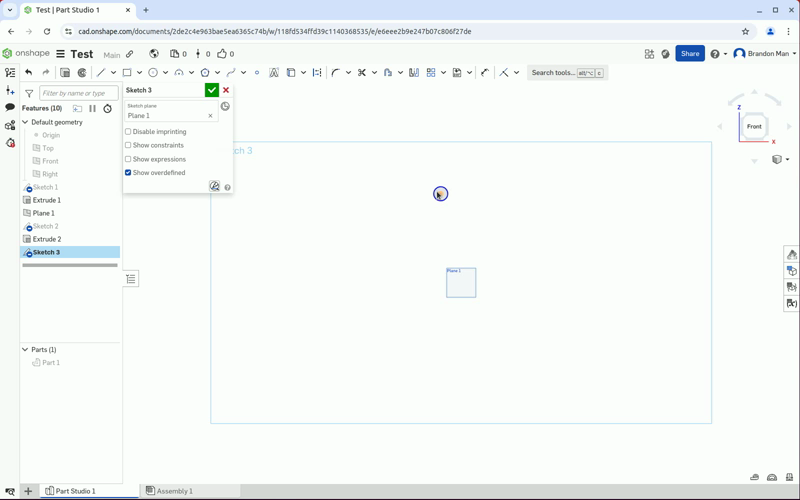
scroll(6)
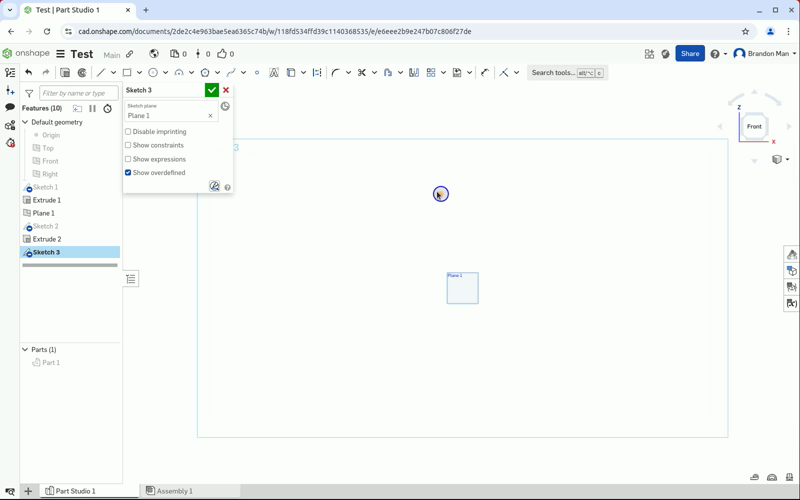
scroll(6)
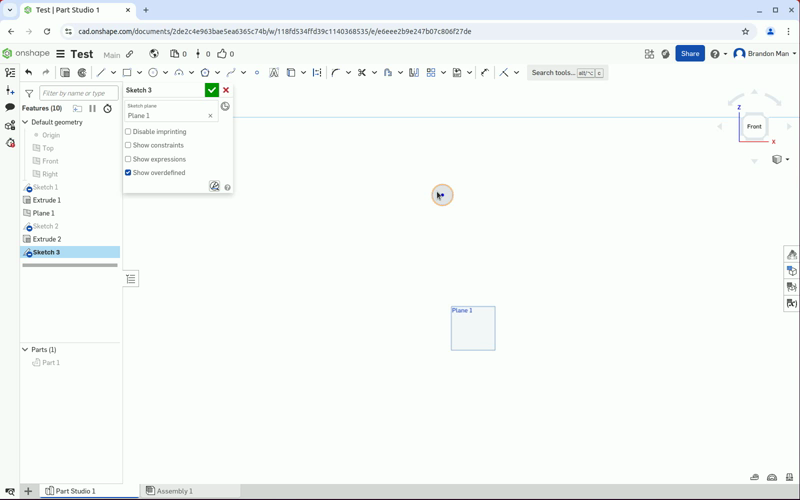
scroll(6)
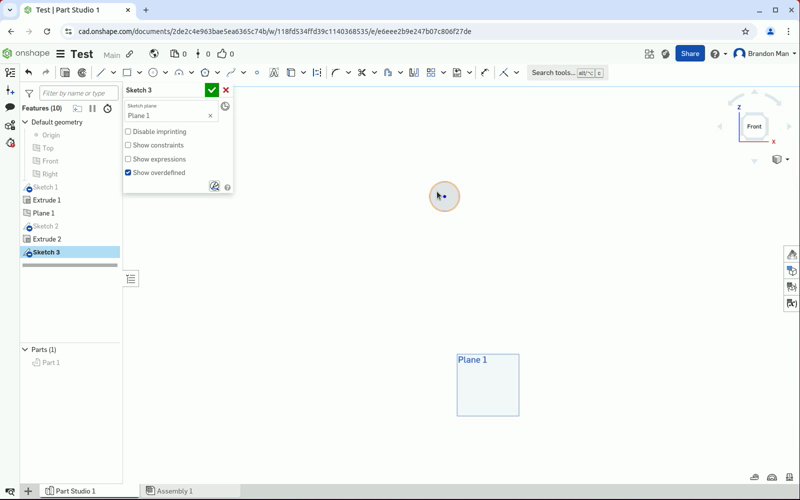
scroll(6)
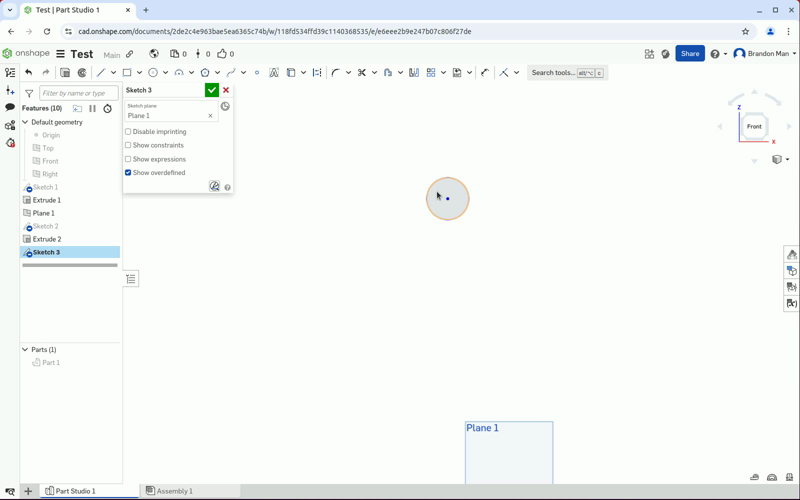
scroll(6)
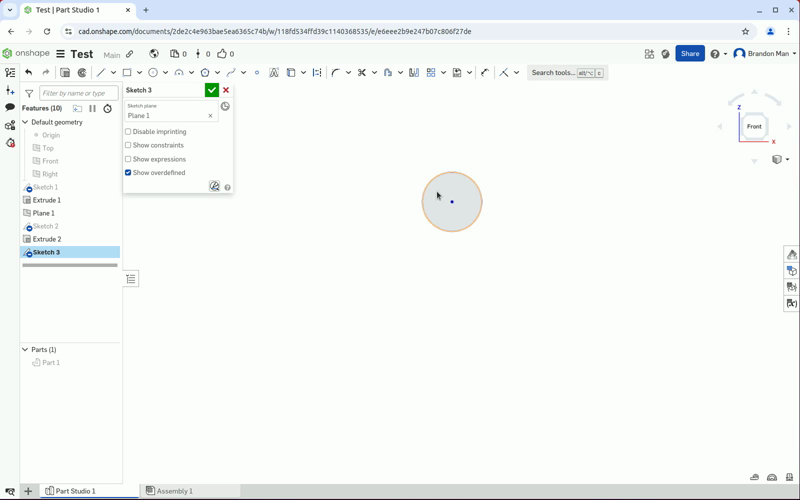
scroll(6)
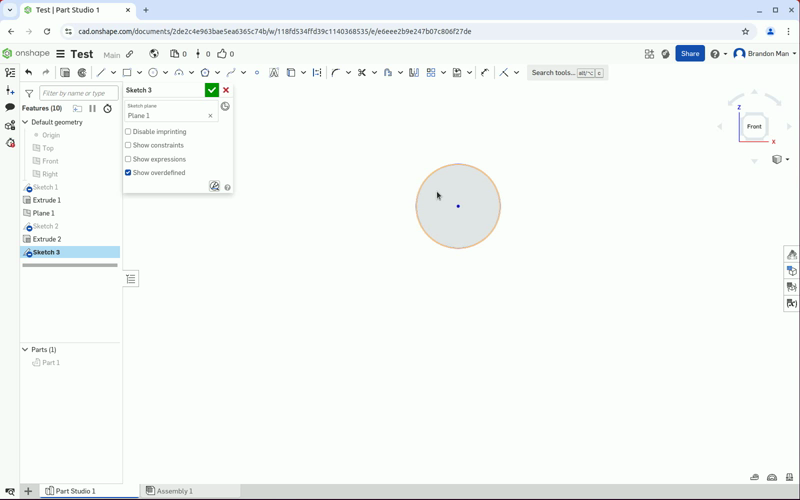
scroll(6)
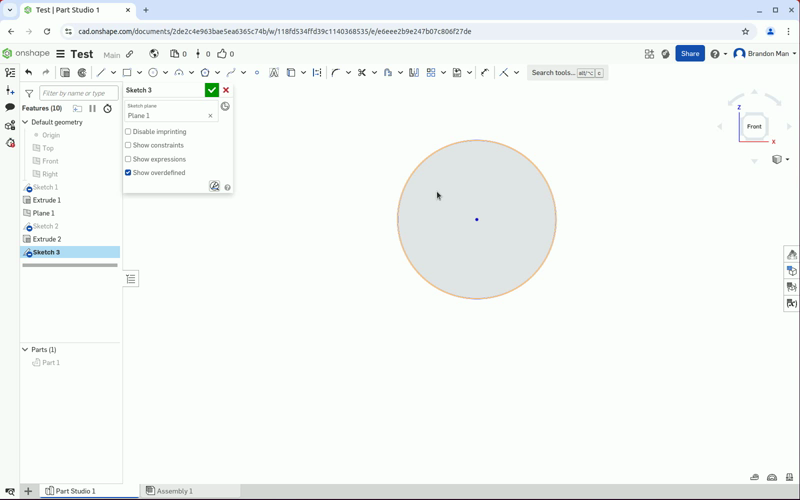
click(437, 191)
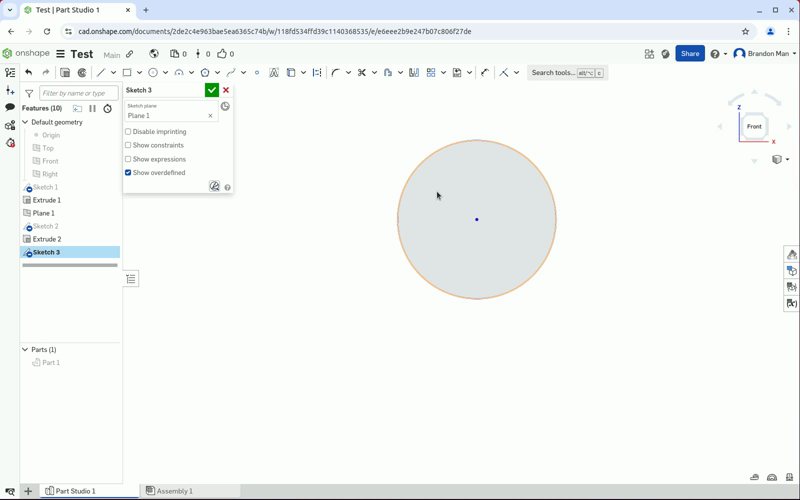
scroll(-6)
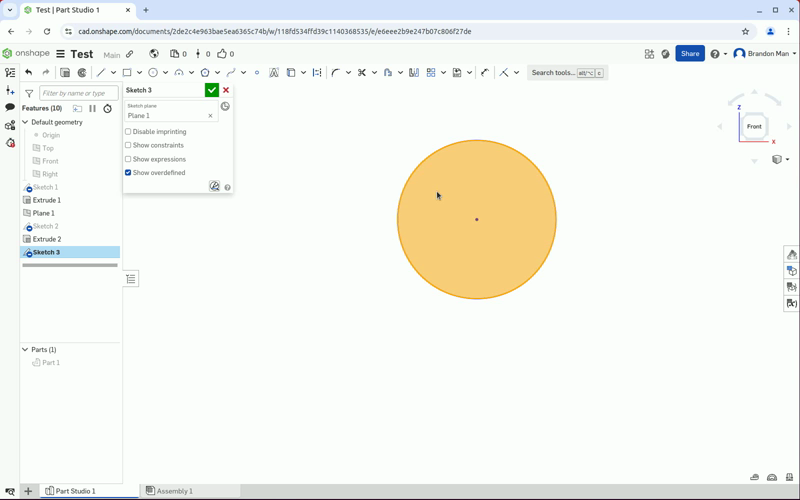
scroll(-6)
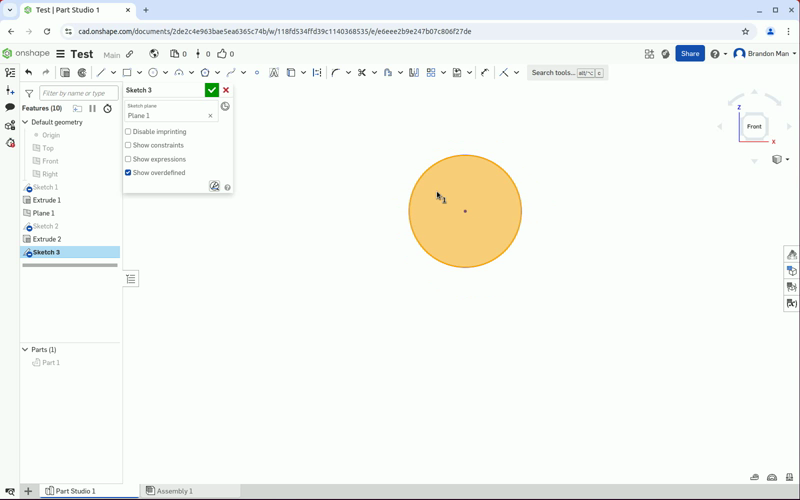
scroll(-6)
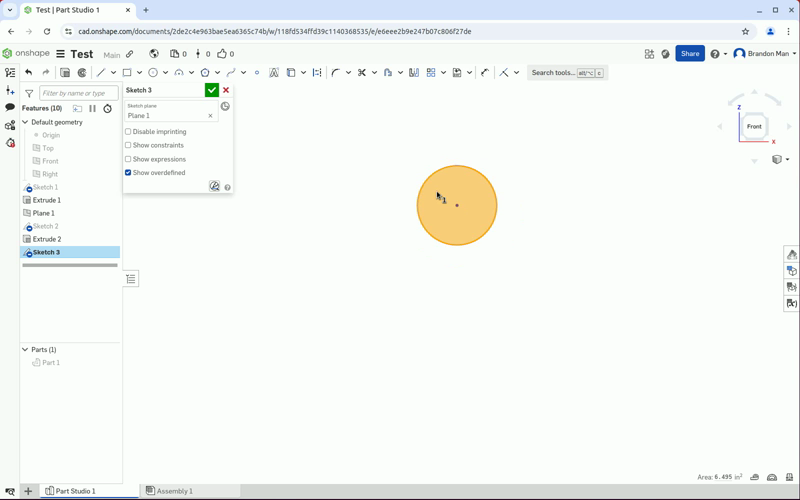
scroll(-6)
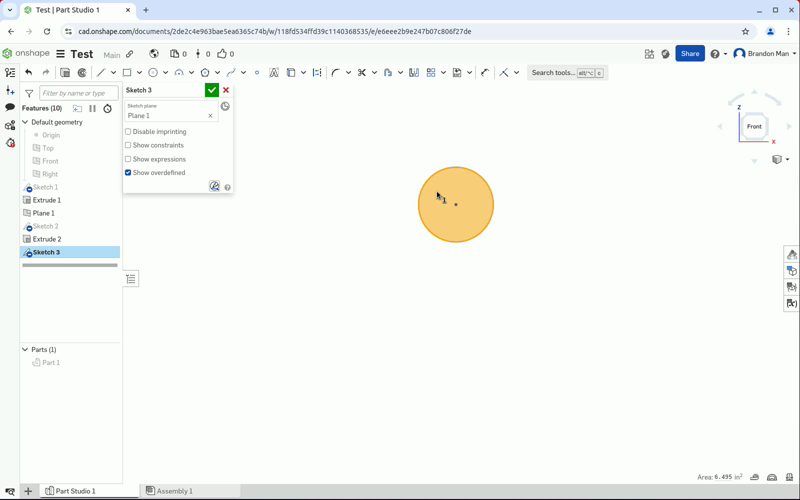
scroll(-6)
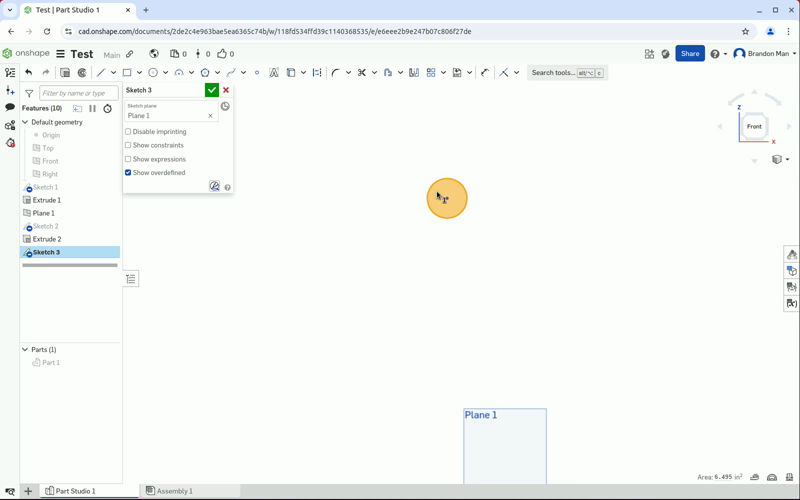
scroll(-6)
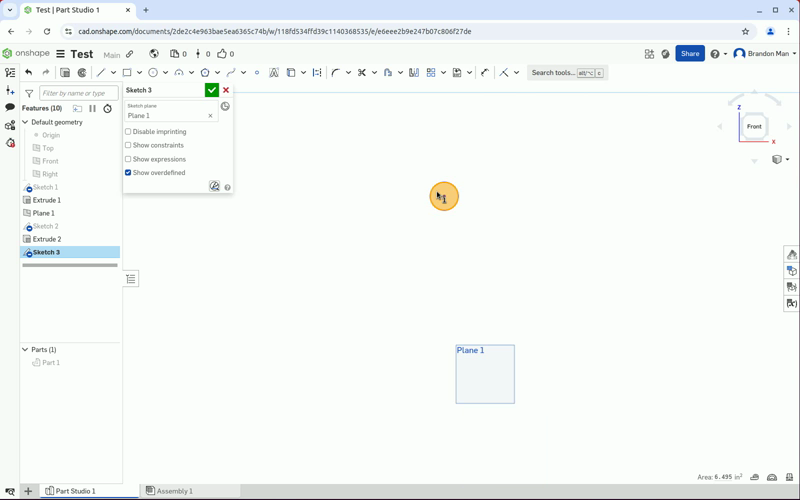
scroll(-6)
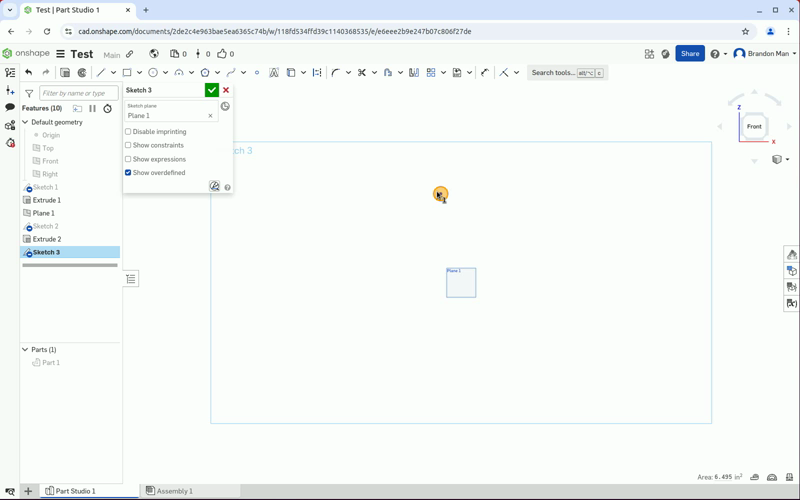
mouse_move(73, 352)
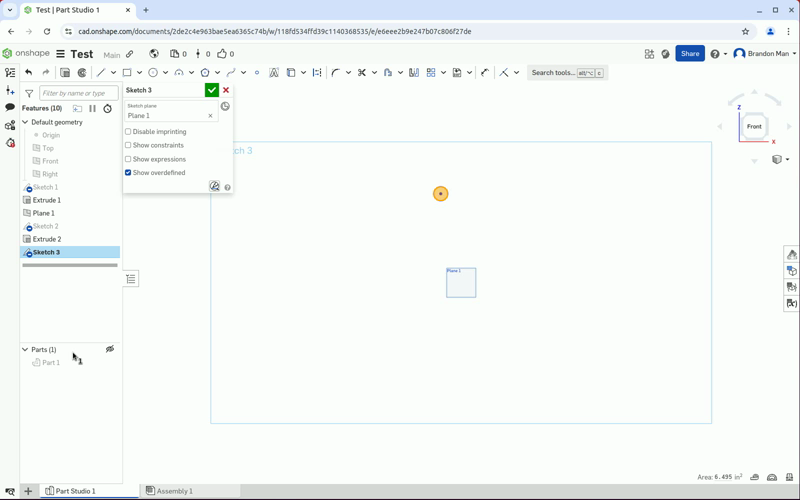
key(shift+y)
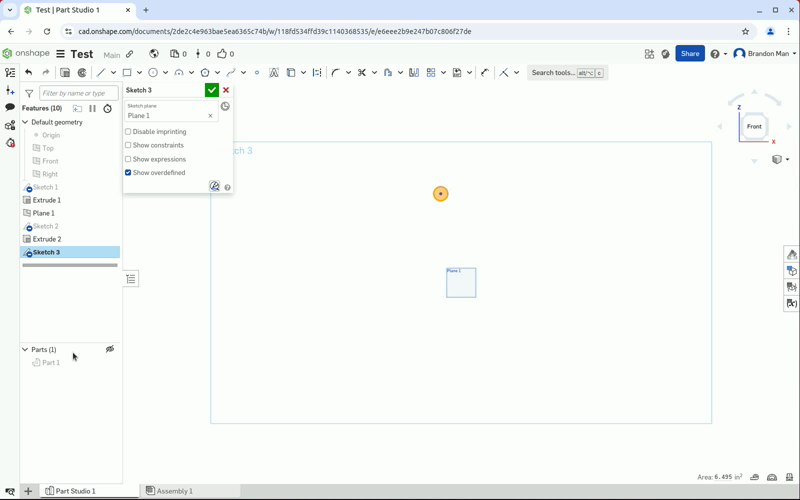
key(shift+e)
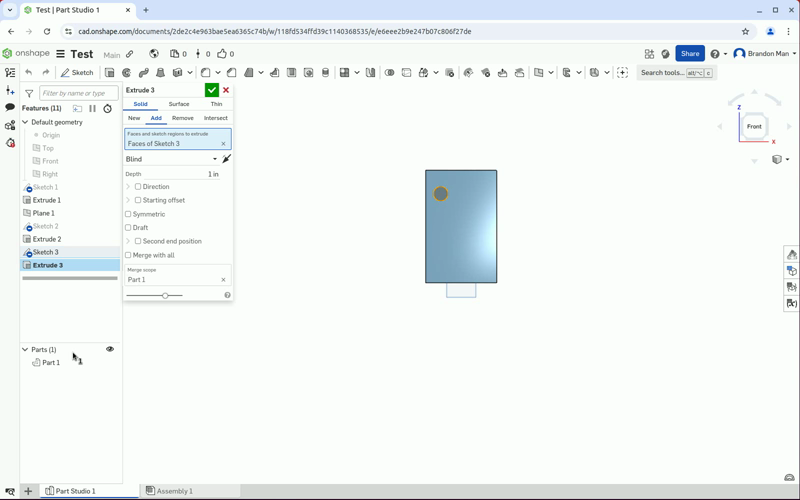
mouse_move(143, 106)
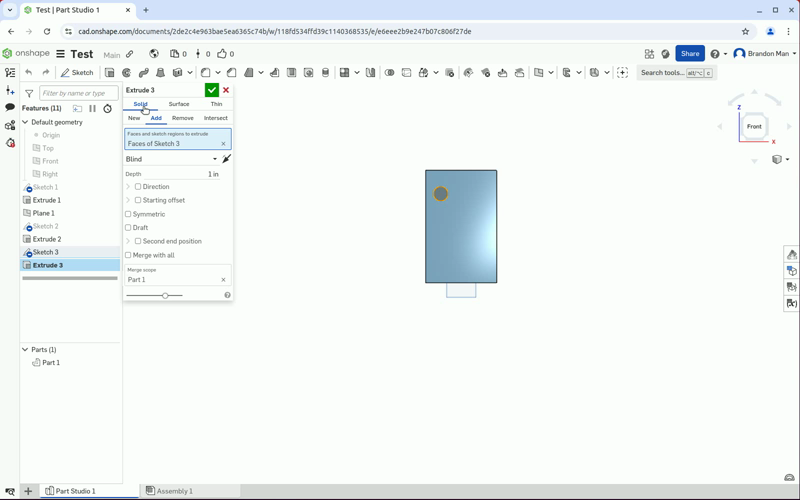
click(143, 106)
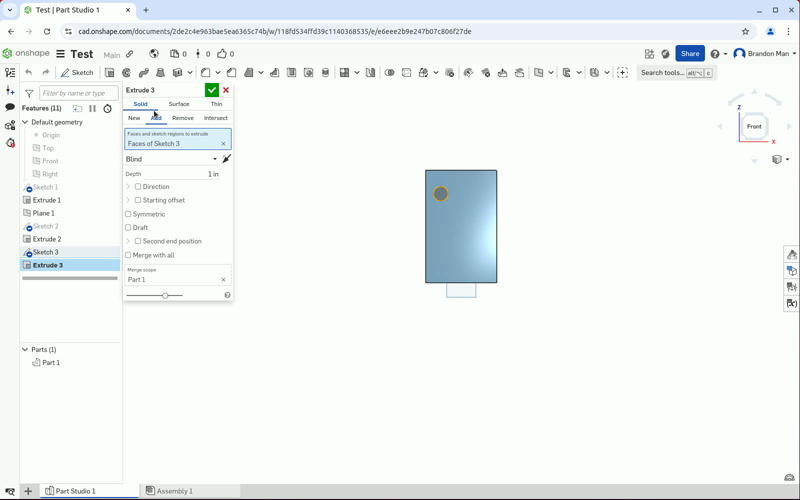
mouse_move(186, 120)
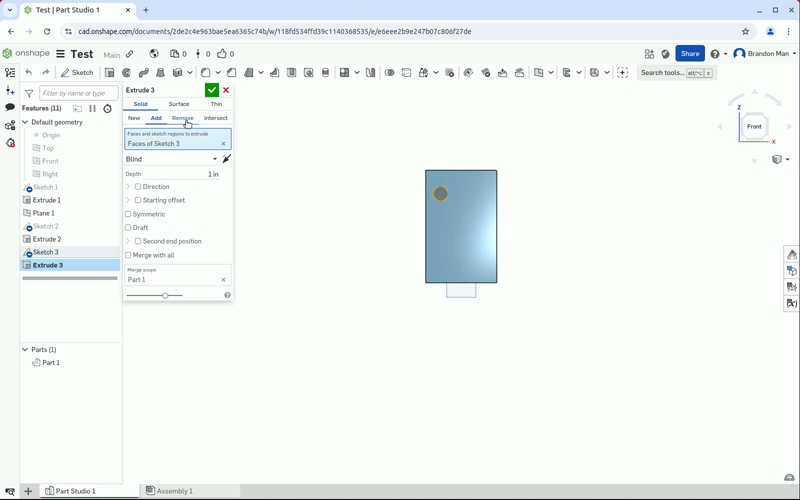
click(186, 120)
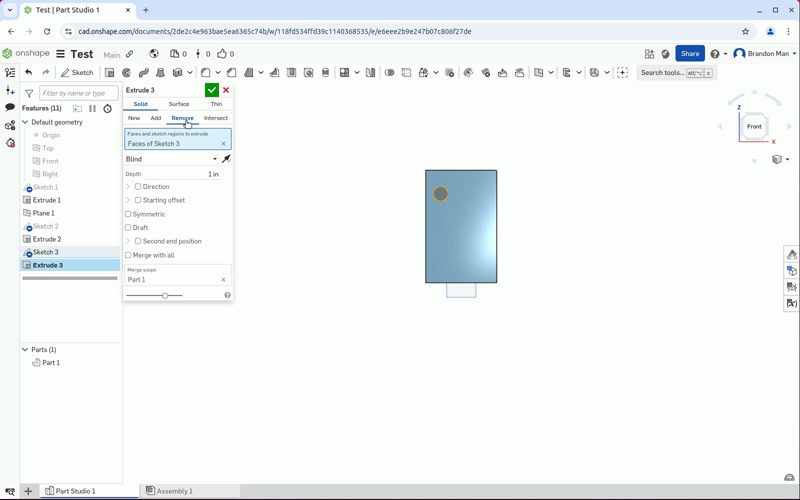
key(tab, 4)
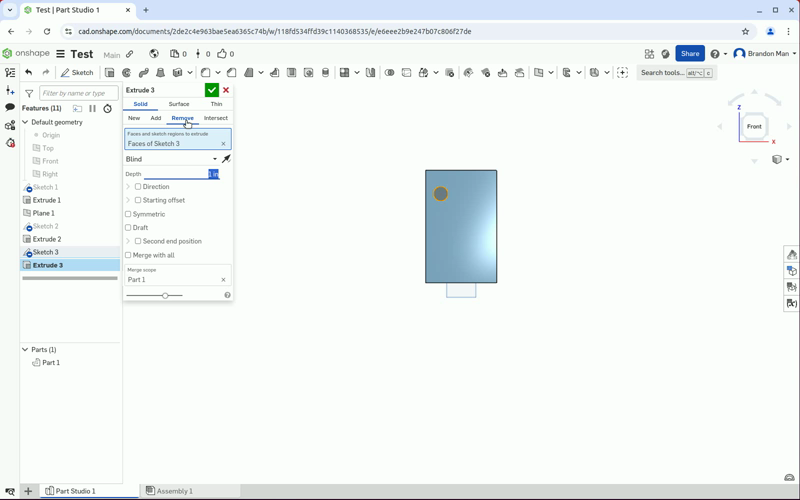
text(0.241)
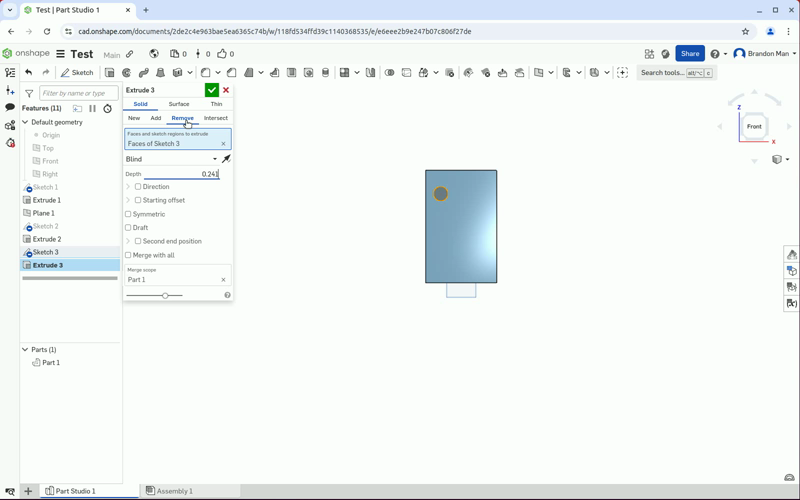
key(tab, 6)
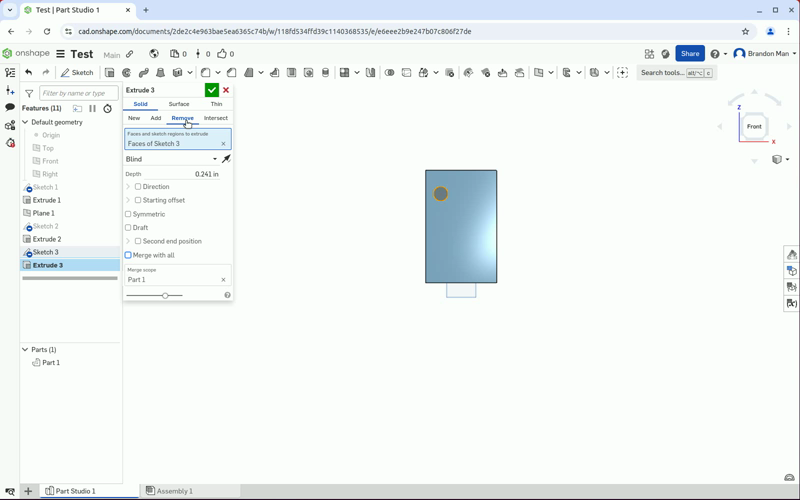
key(space)
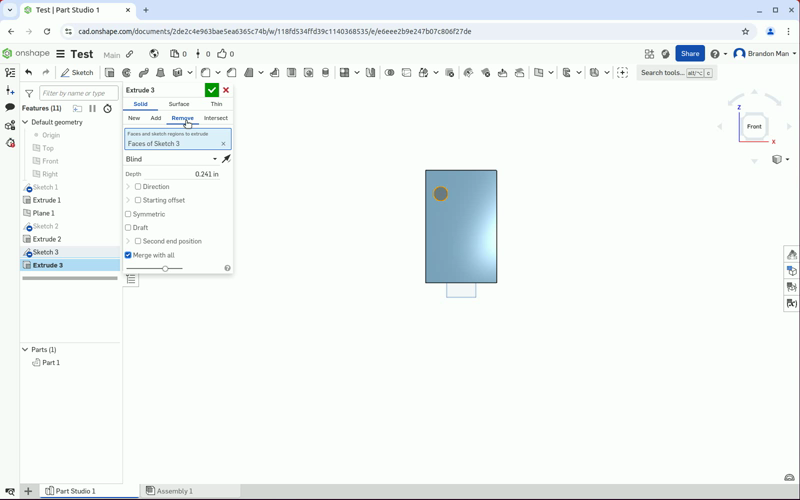
key(enter)
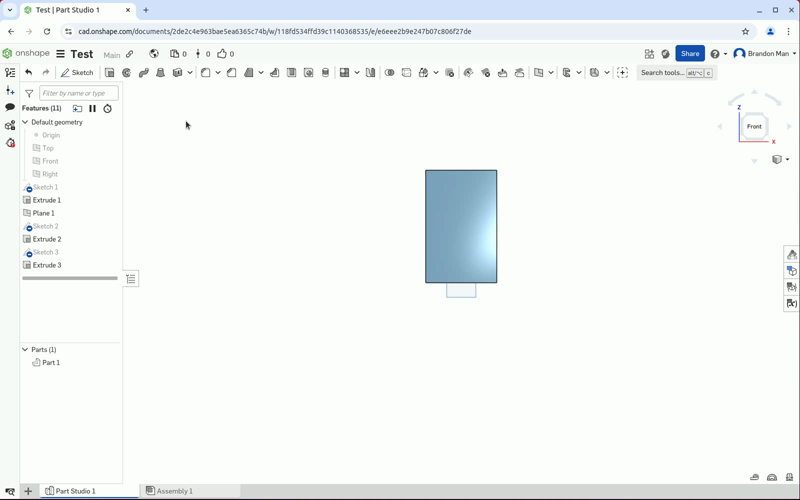
key(shift+h)
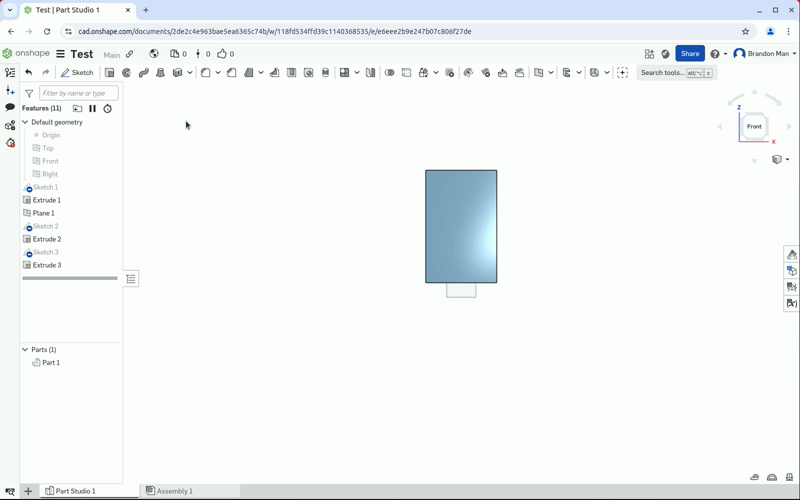
key(shift+h)
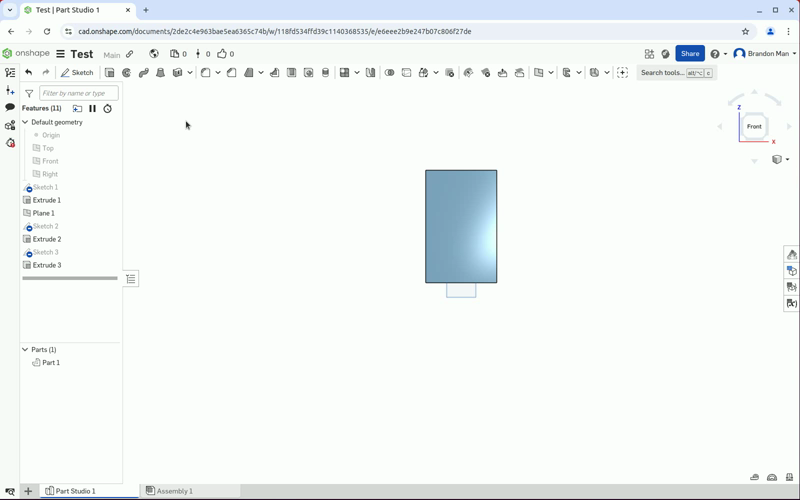
mouse_move(73, 189)
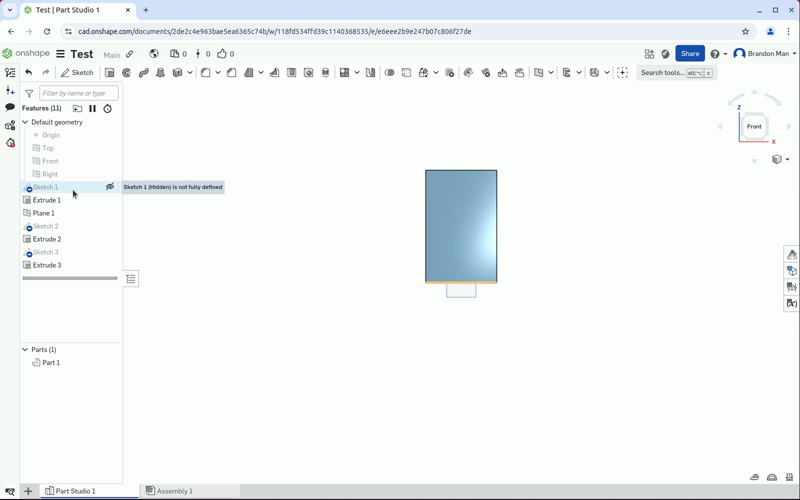
click(73, 189)
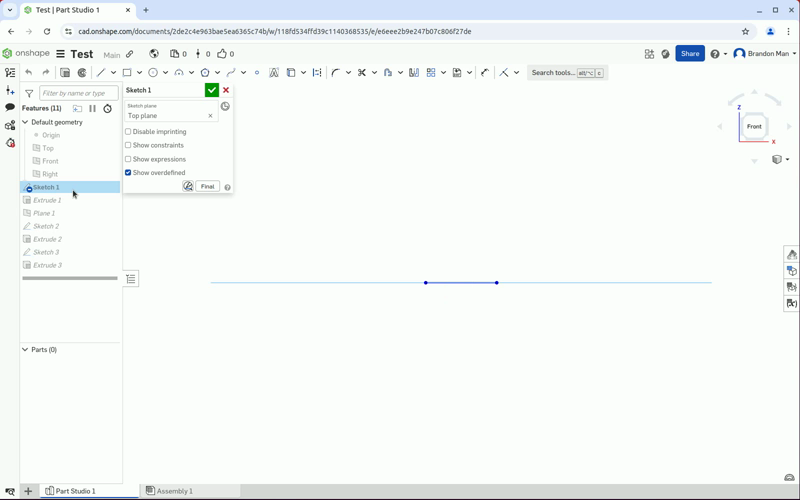
mouse_move(229, 92)
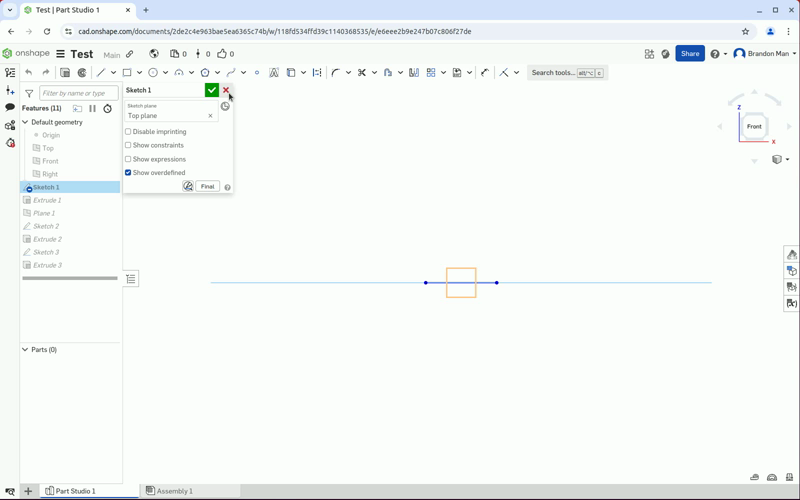
click(229, 92)
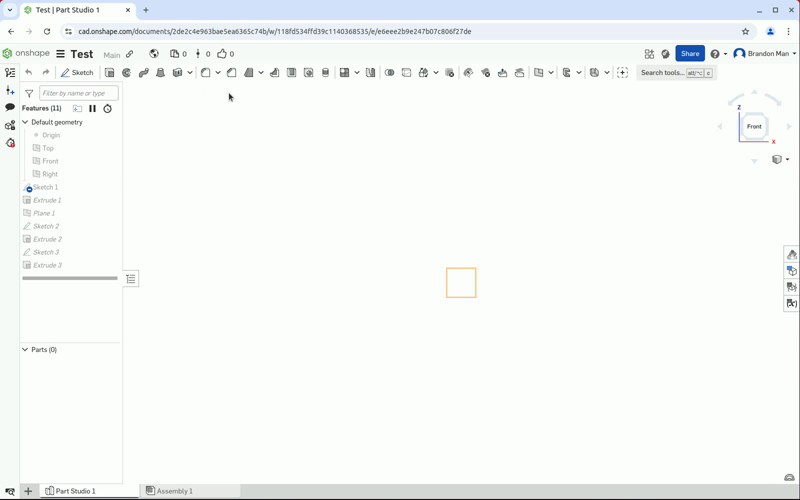
key(shift+s)
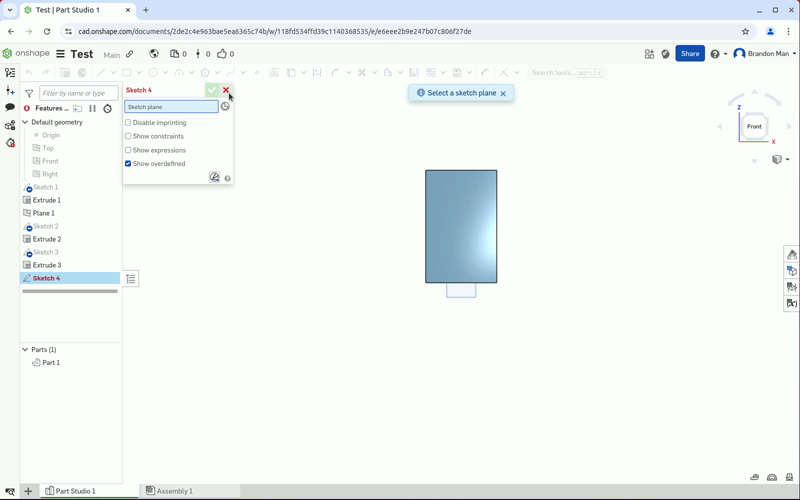
mouse_move(73, 215)
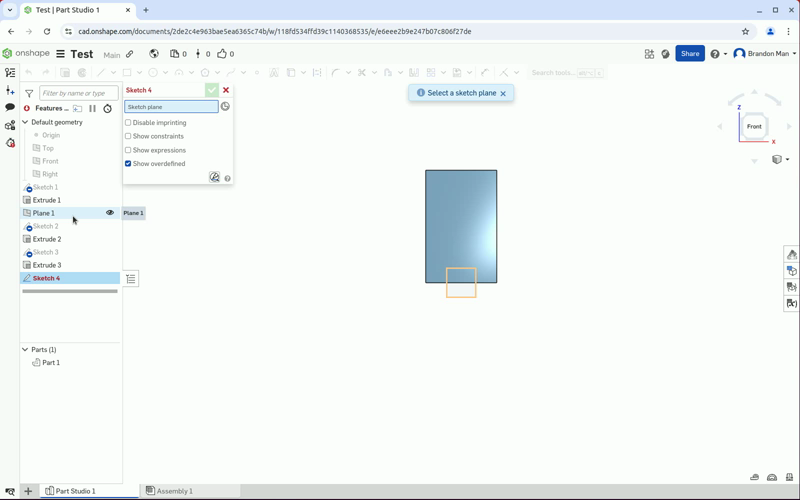
click(73, 215)
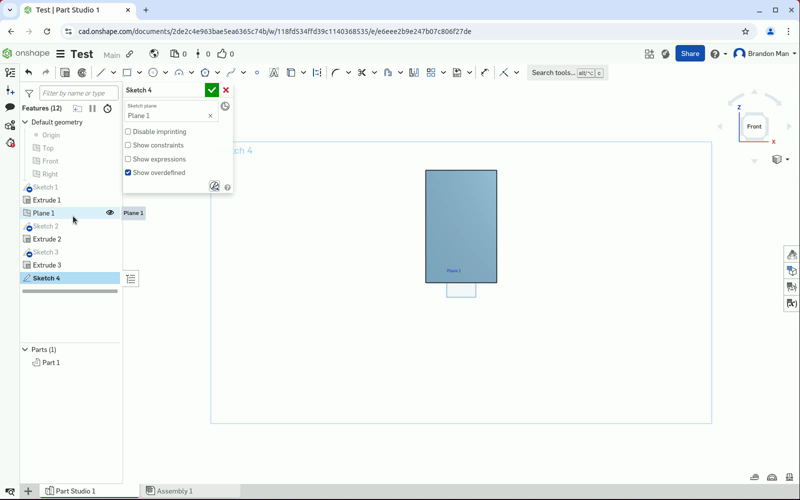
mouse_move(73, 352)
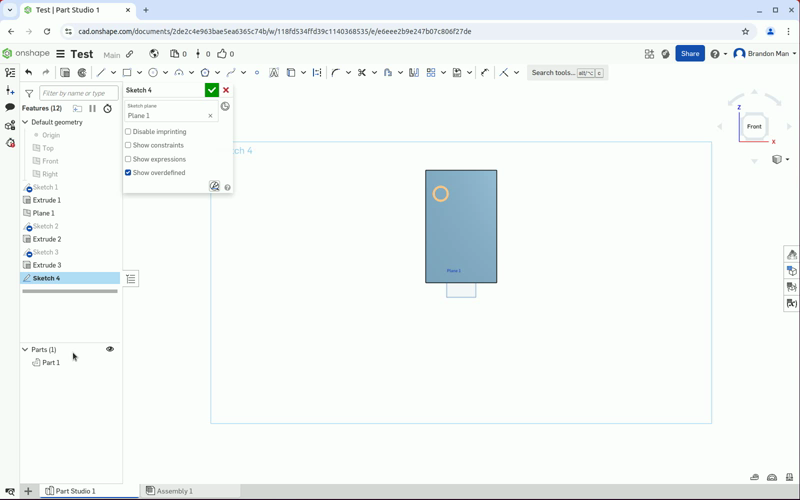
key(y)
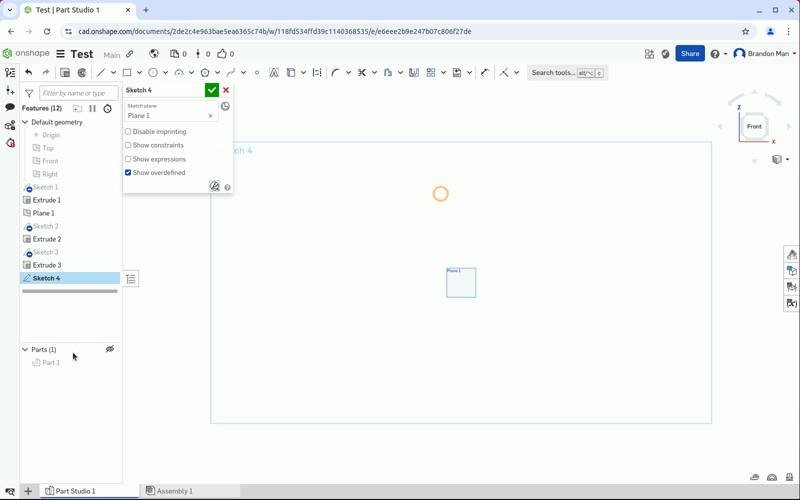
key(c)
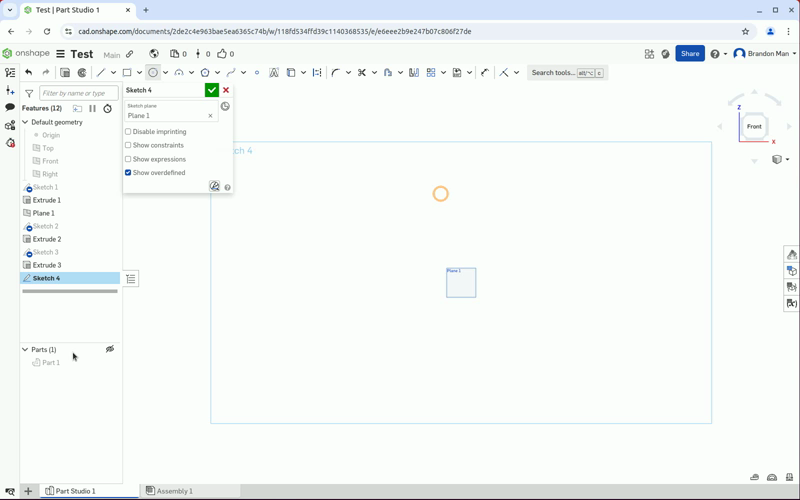
key_down(shift)
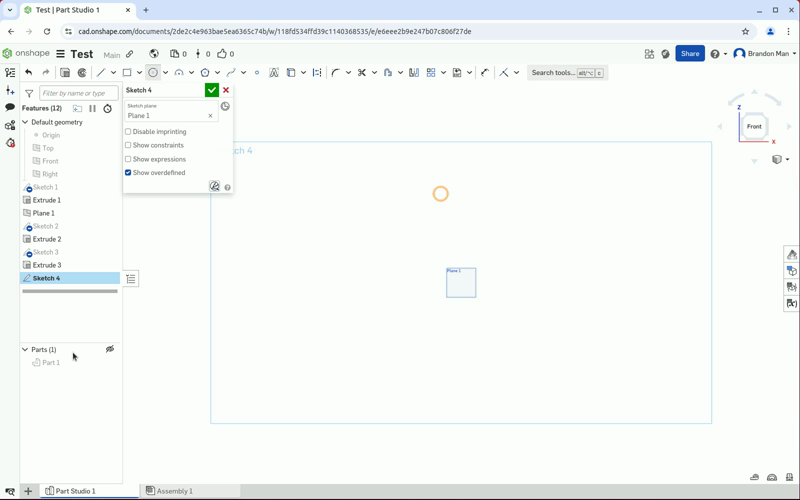
mouse_move(476, 193)
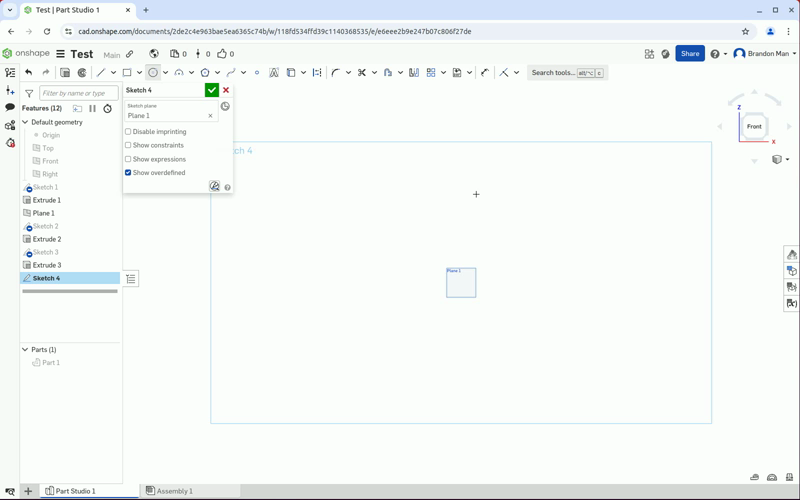
click(476, 193)
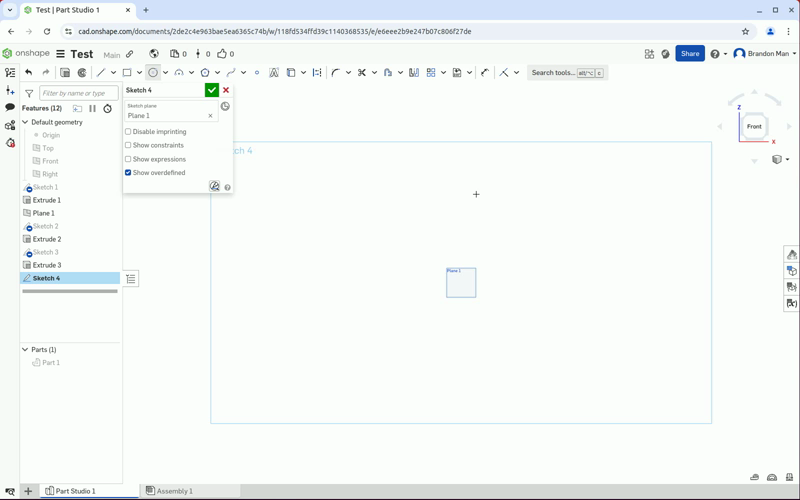
key_up(shift)
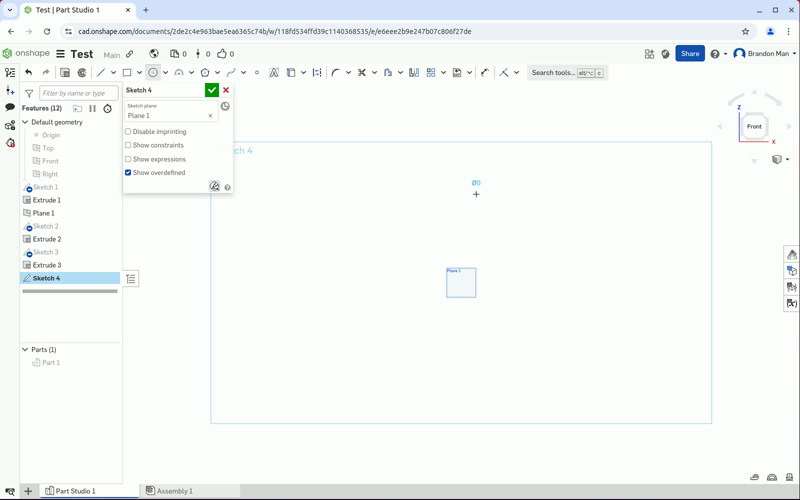
mouse_move(489, 193)
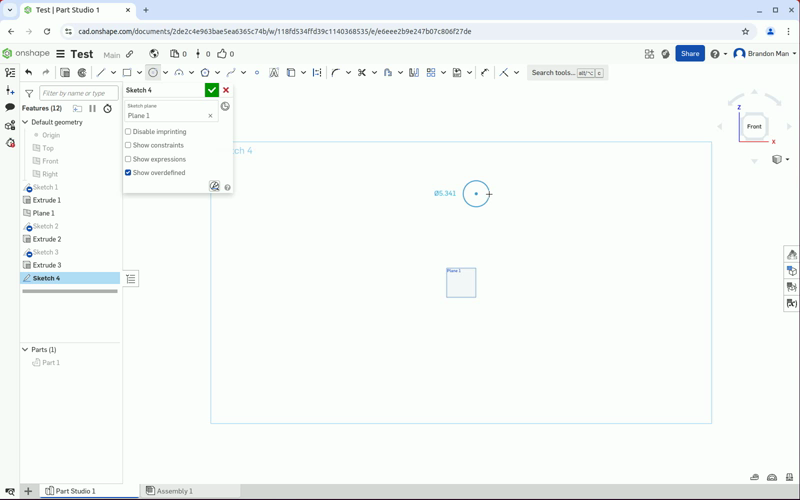
click(489, 193)
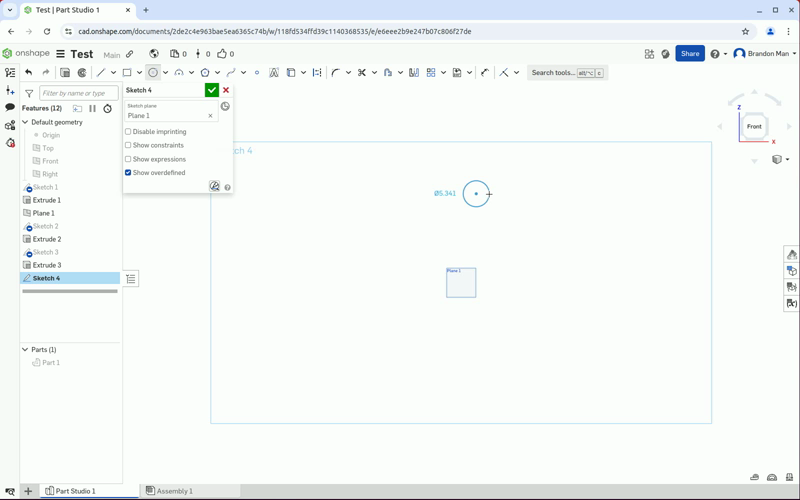
key(esc)
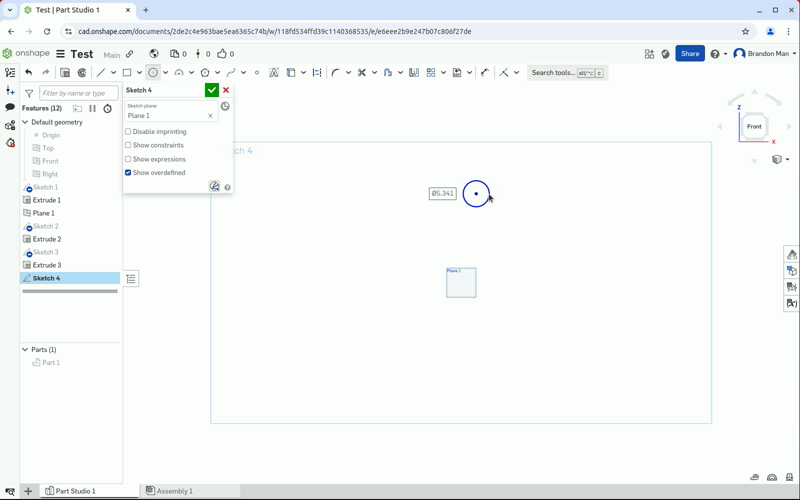
mouse_move(487, 189)
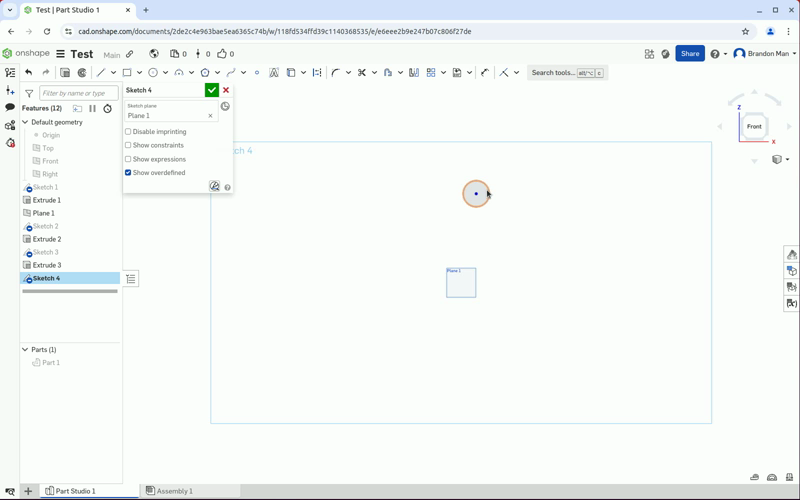
scroll(6)
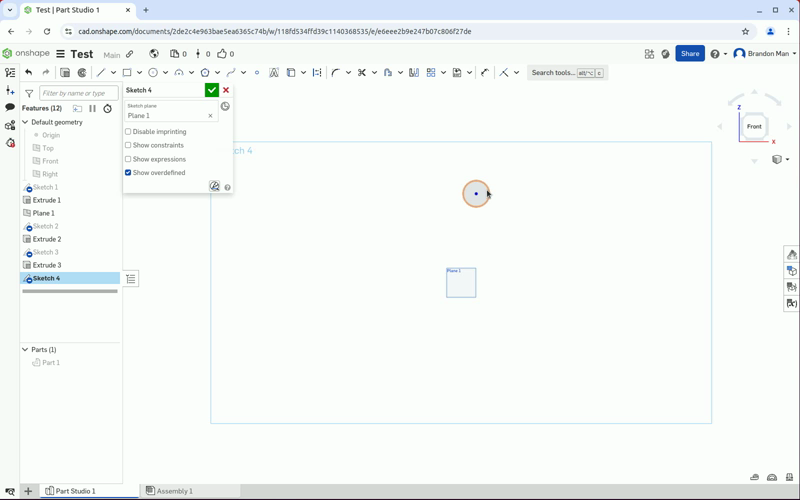
scroll(6)
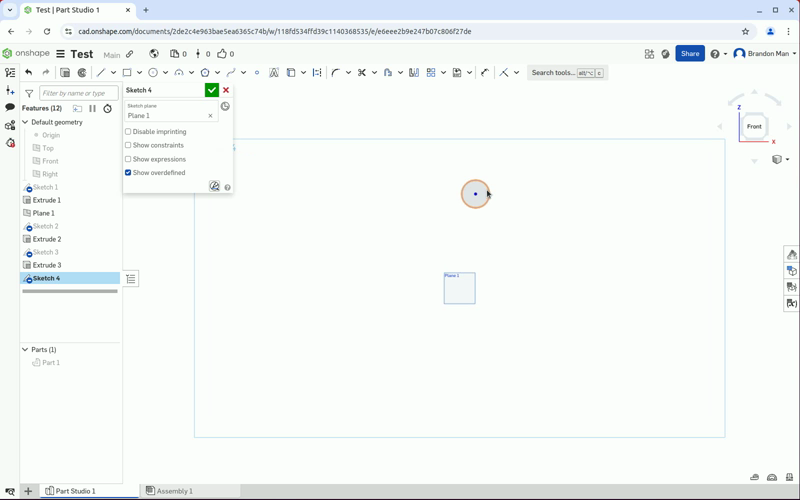
scroll(6)
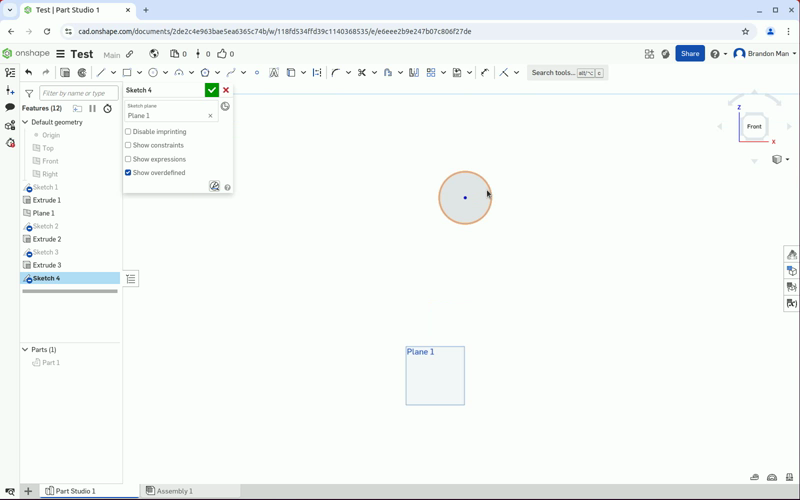
scroll(6)
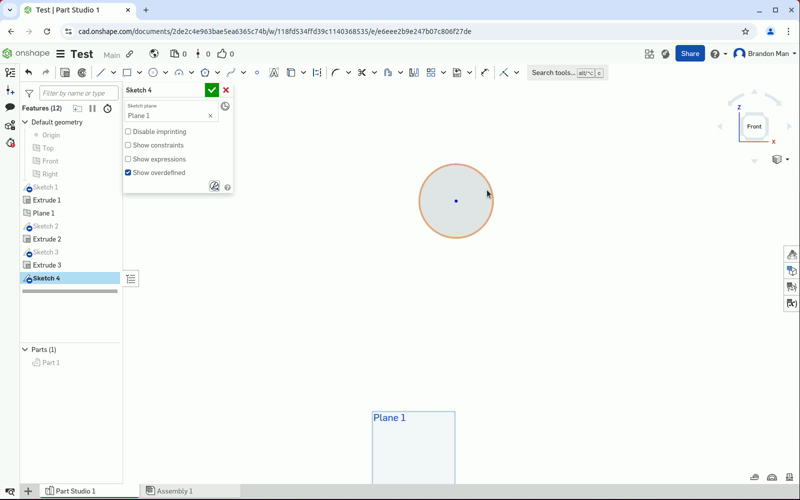
scroll(6)
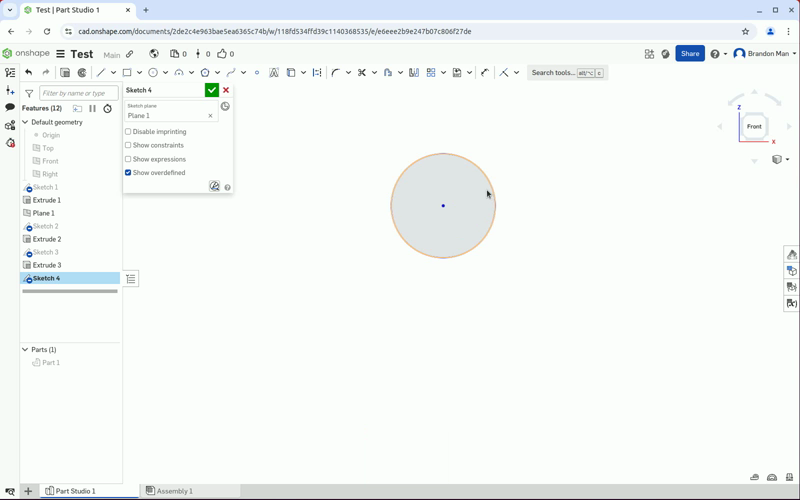
scroll(6)
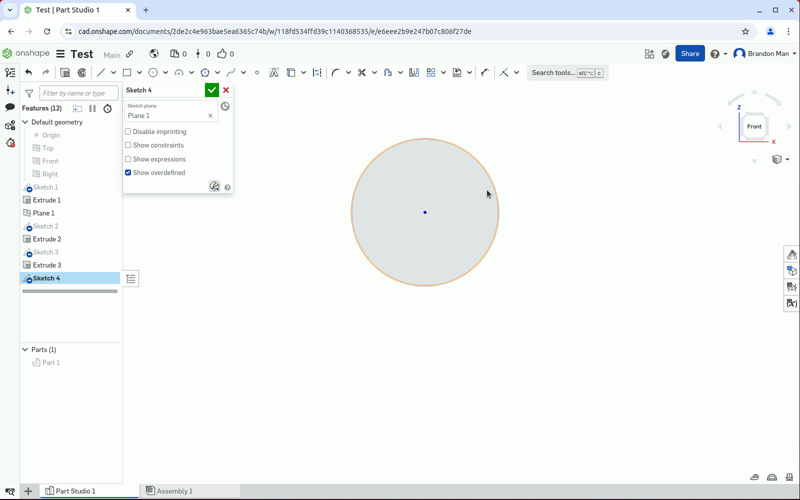
scroll(6)
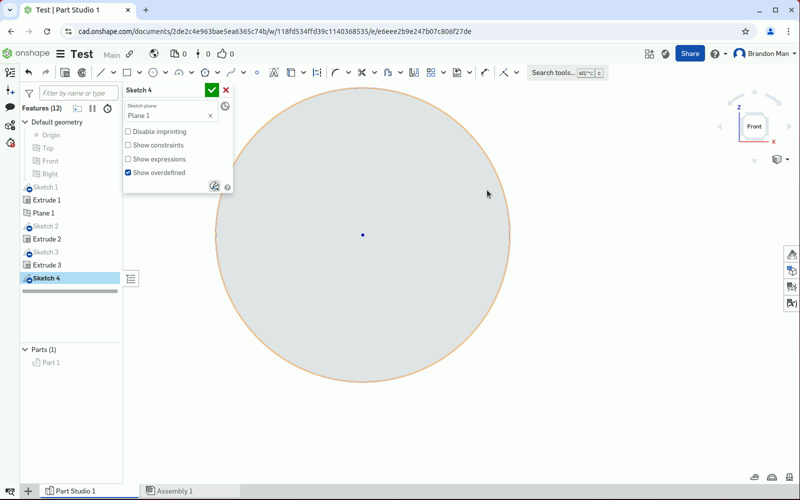
click(487, 189)
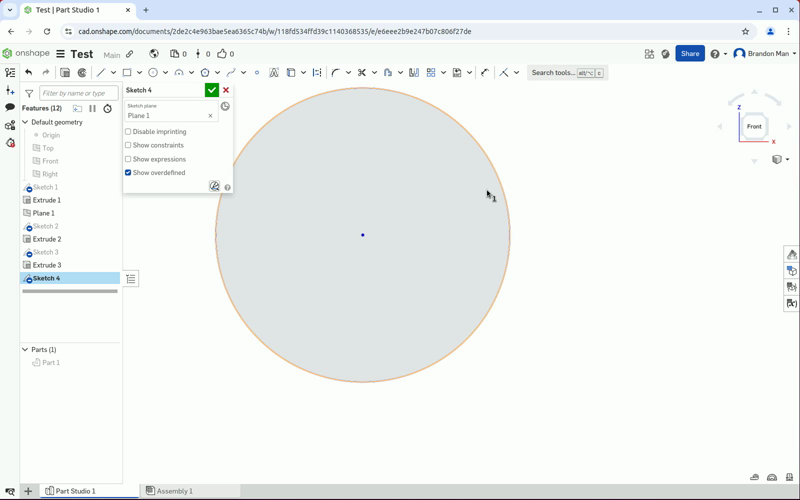
scroll(-6)
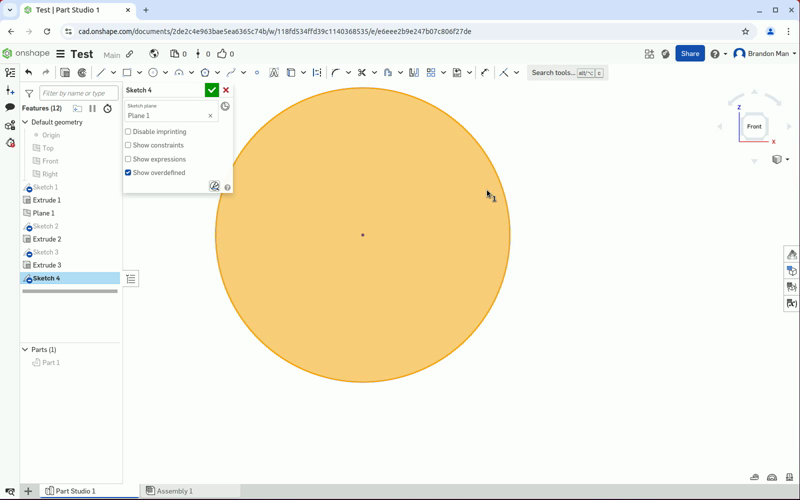
scroll(-6)
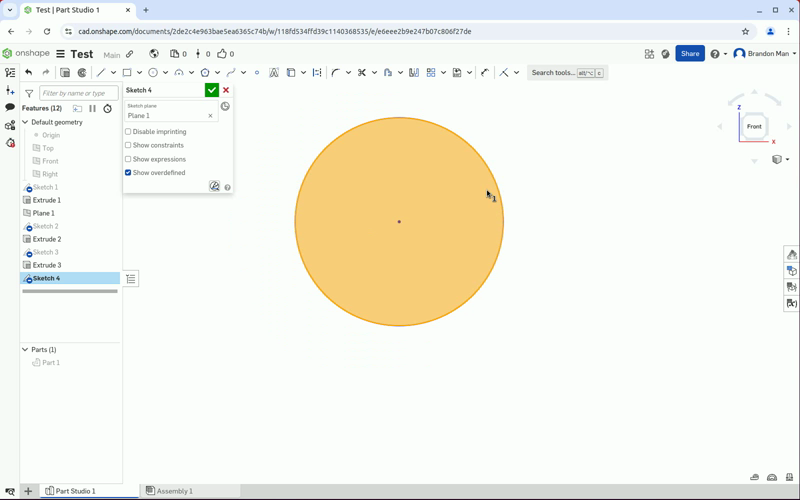
scroll(-6)
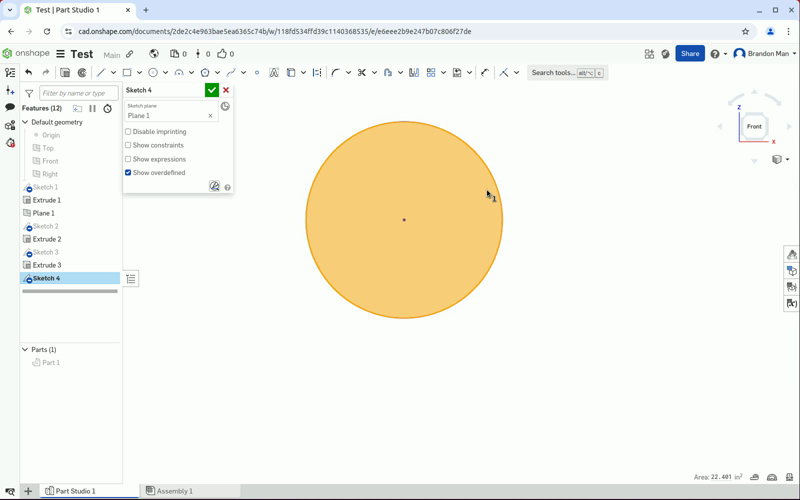
scroll(-6)
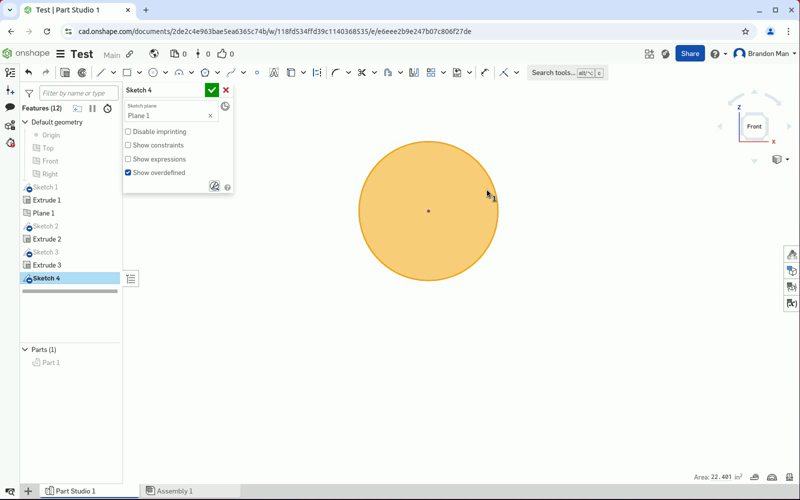
scroll(-6)
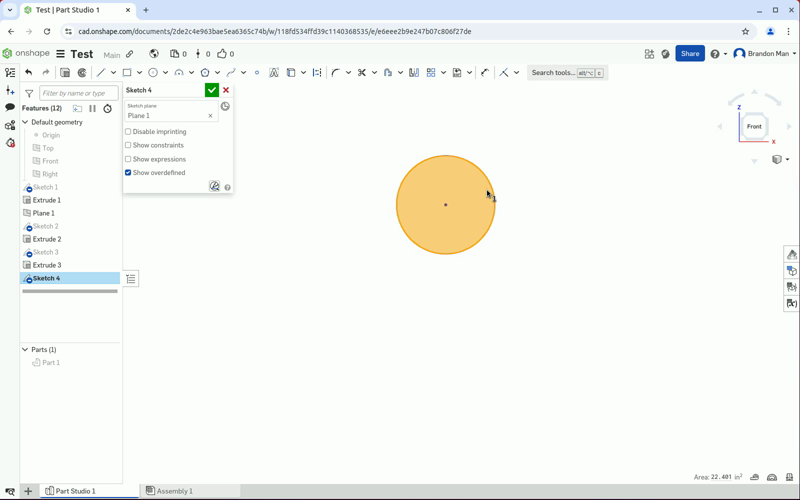
scroll(-6)
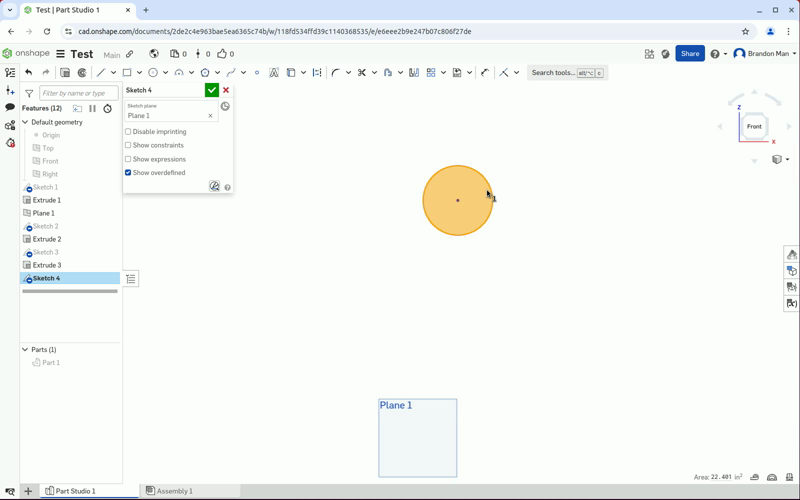
scroll(-6)
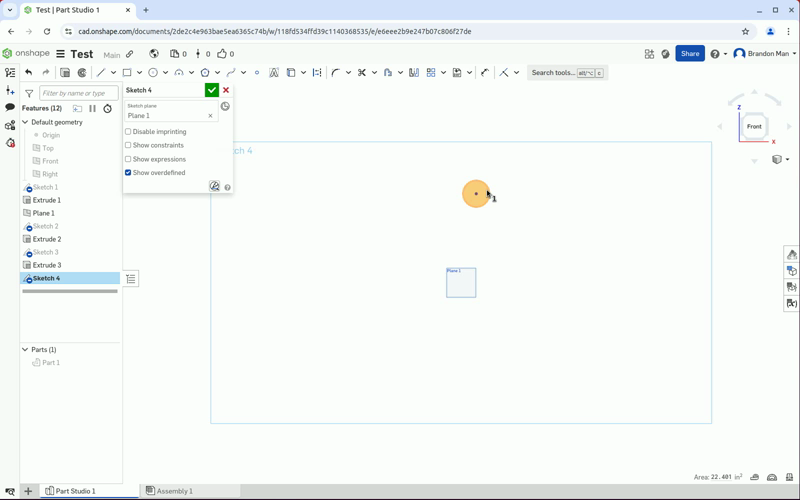
mouse_move(73, 352)
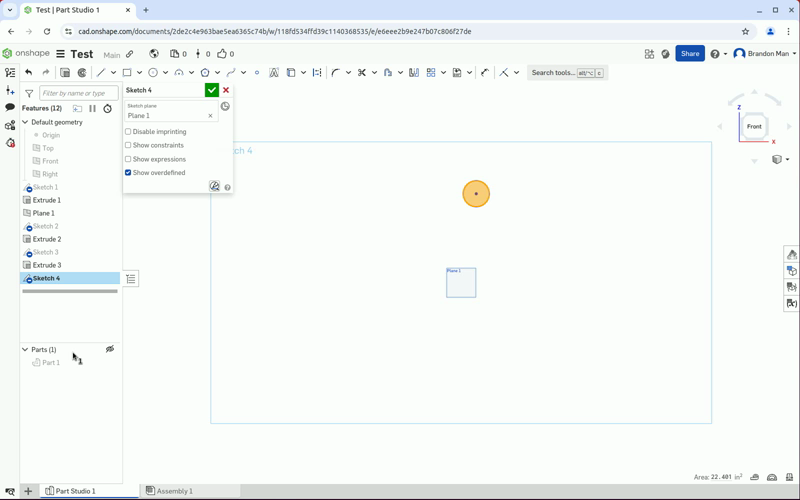
key(shift+y)
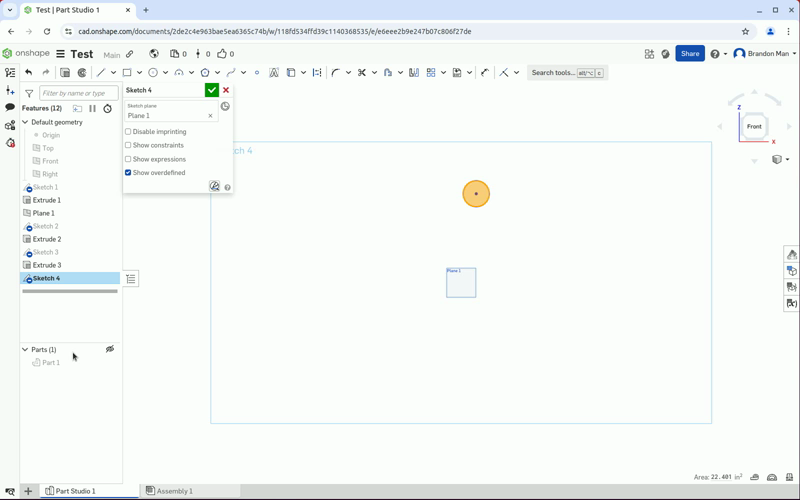
key(shift+e)
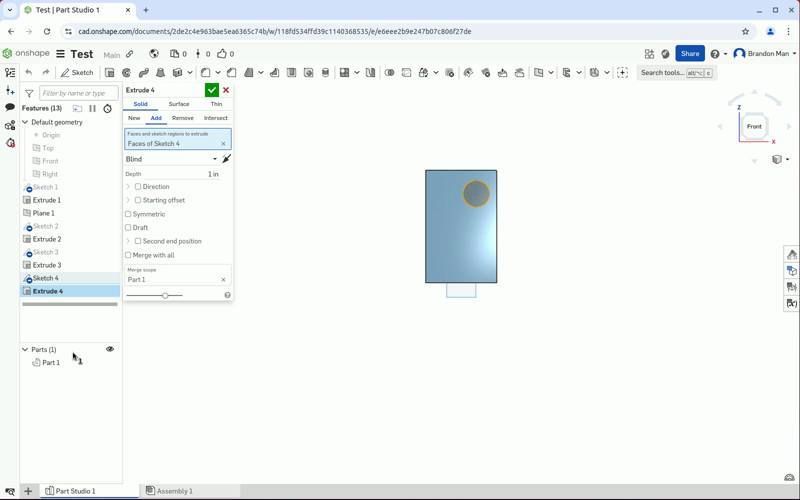
mouse_move(143, 106)
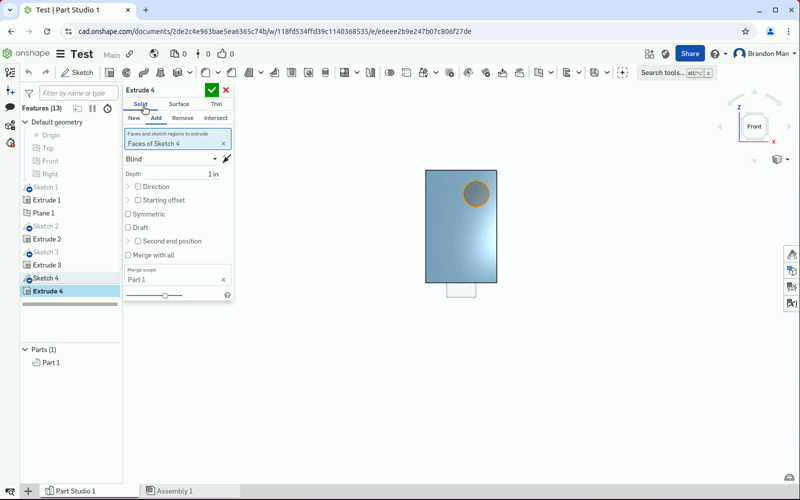
click(143, 106)
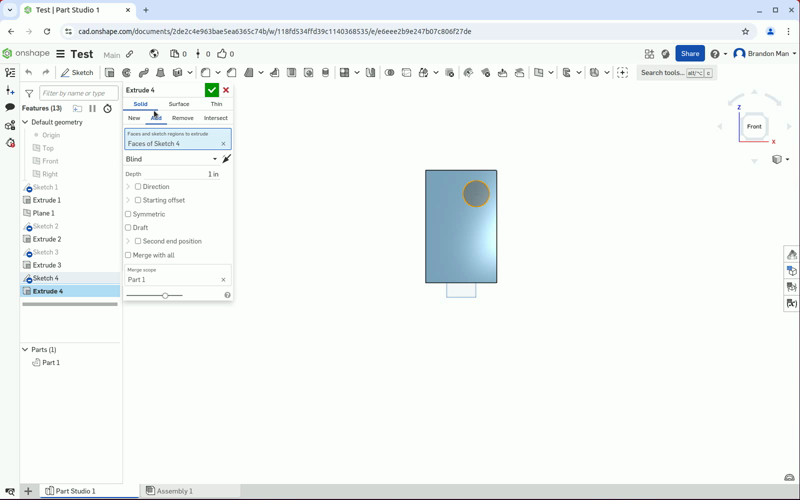
mouse_move(186, 120)
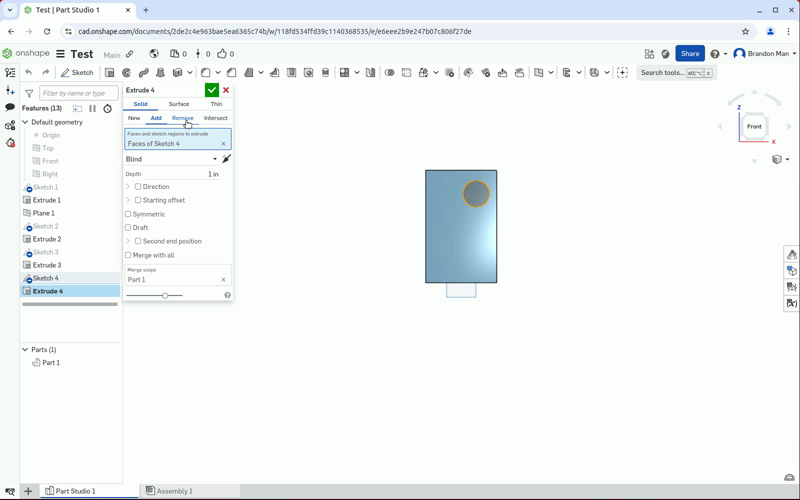
click(186, 120)
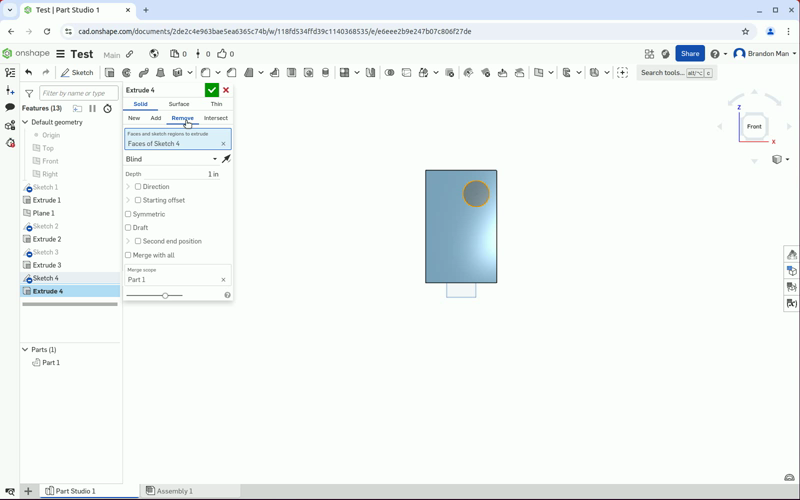
key(tab, 4)
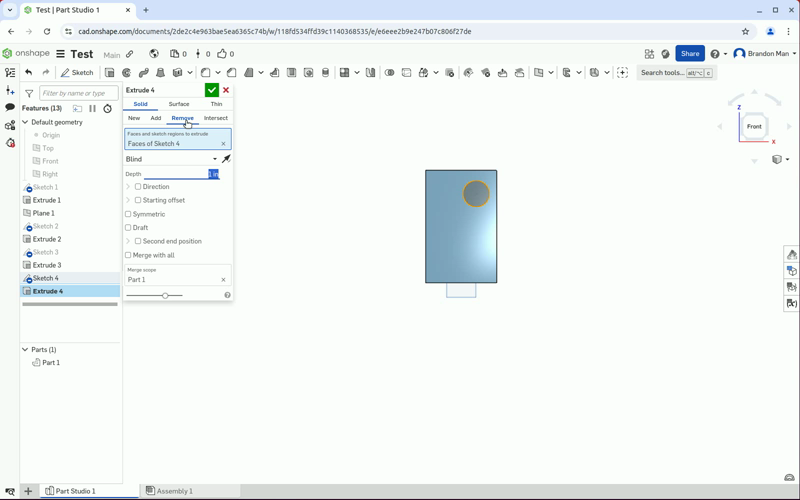
text(0.241)
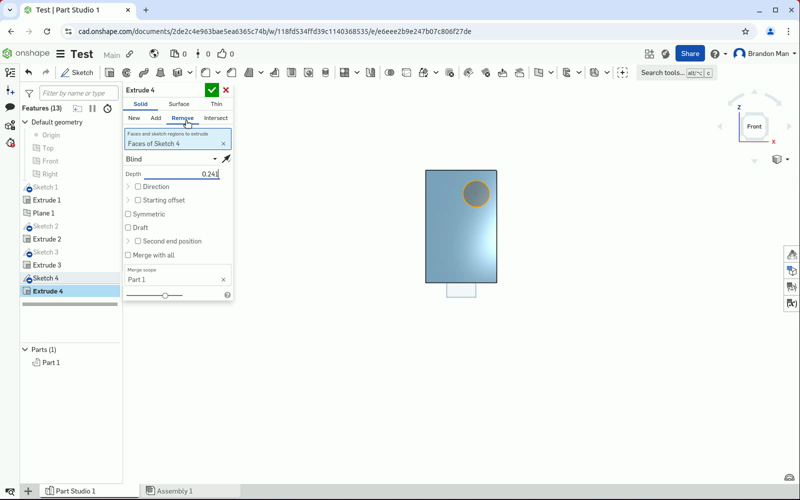
key(tab, 6)
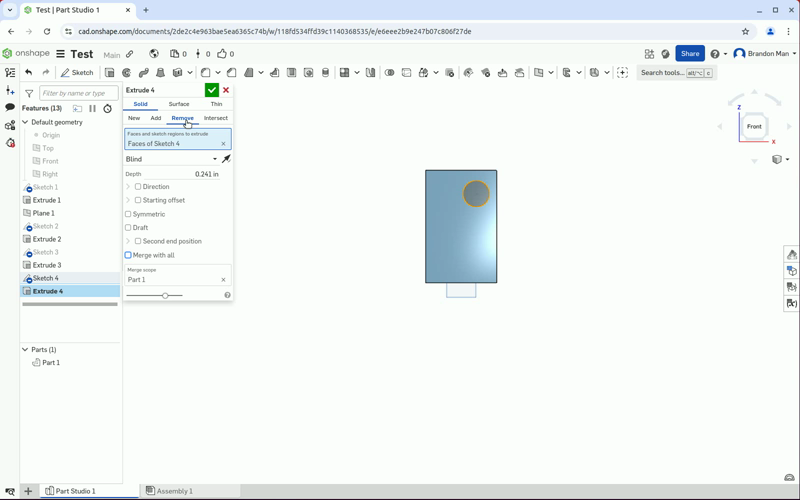
key(space)
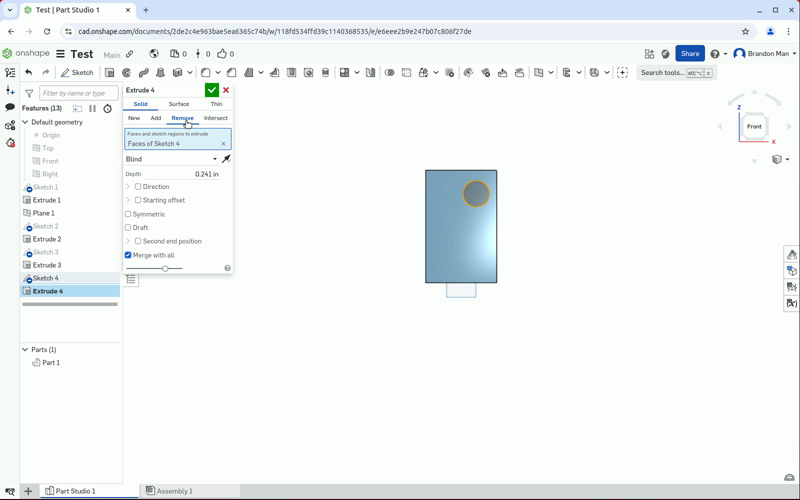
key(enter)
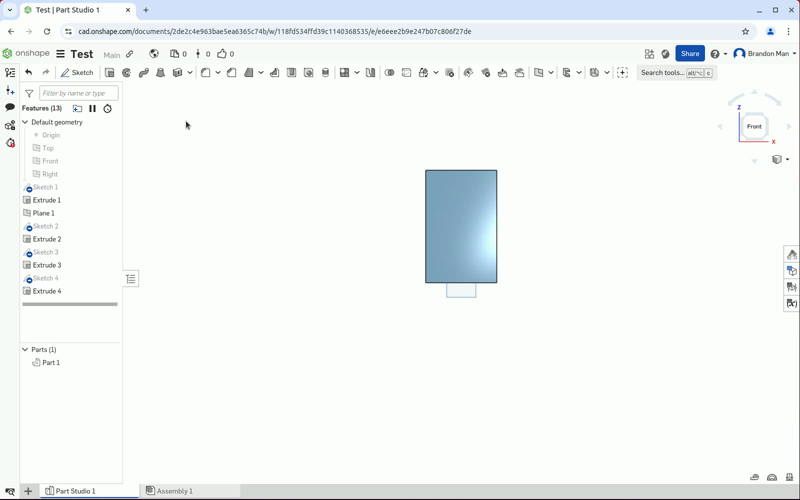
key(shift+h)
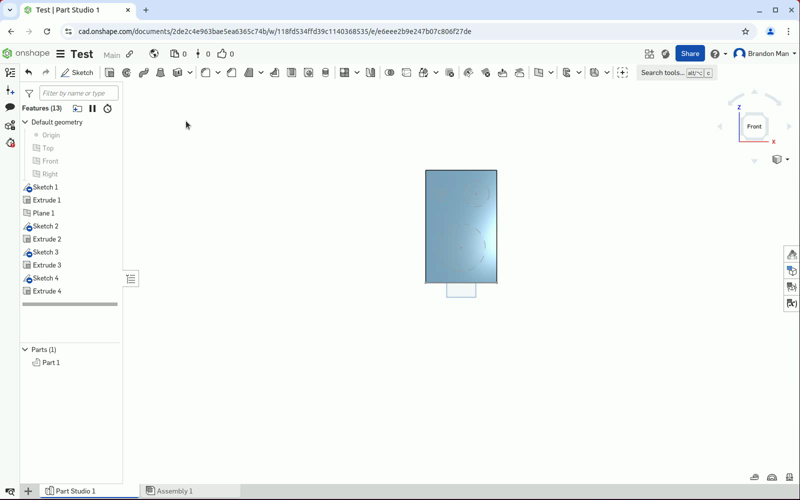
key(shift+h)
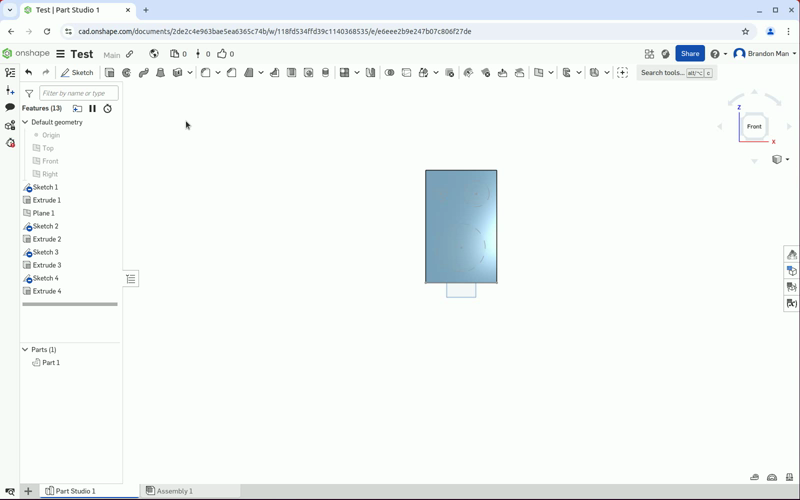
key(shift+7)
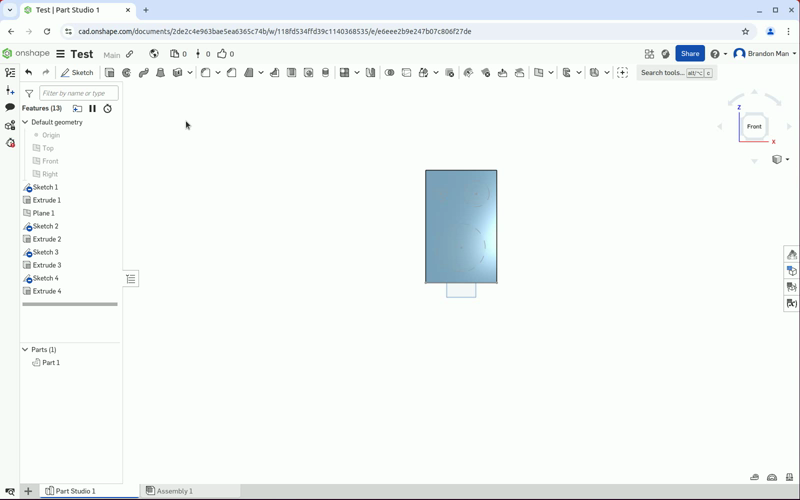
key(left, 2)
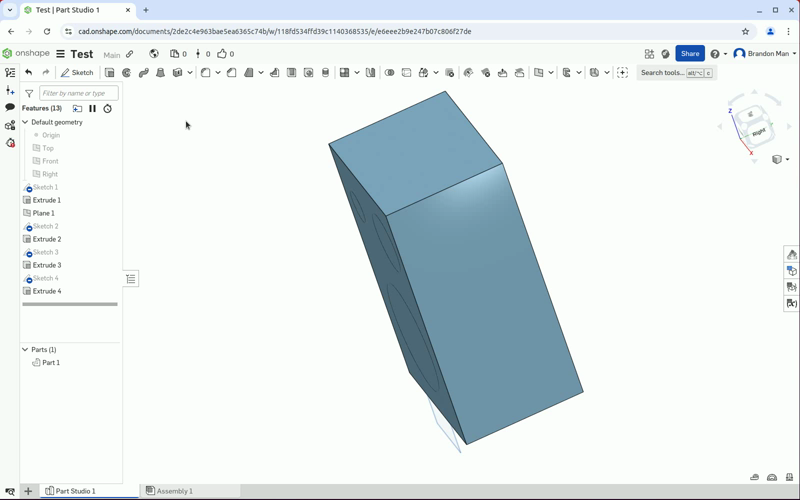
key(down, 2)
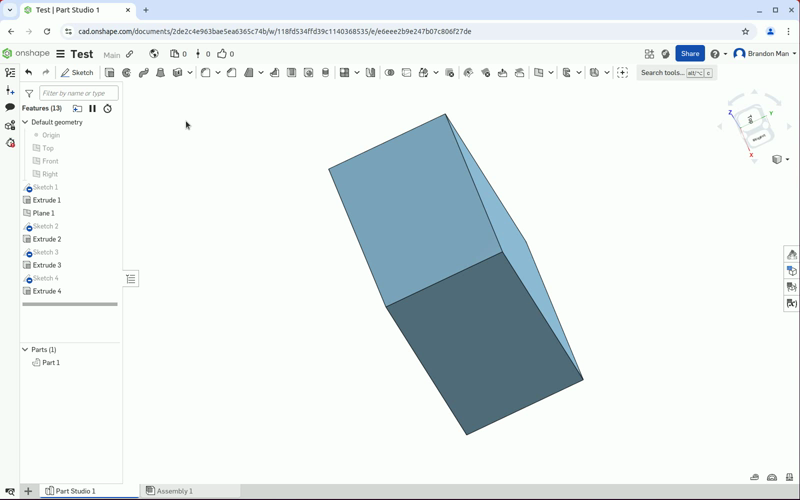
key(up, 2)
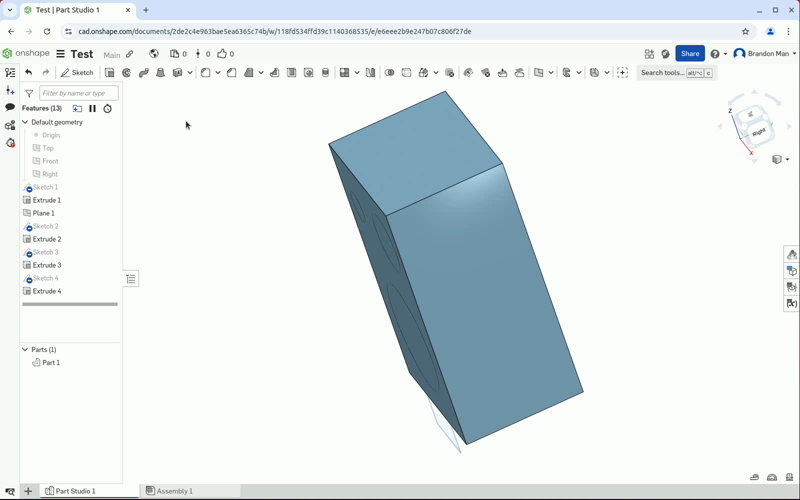
key(right, 2)
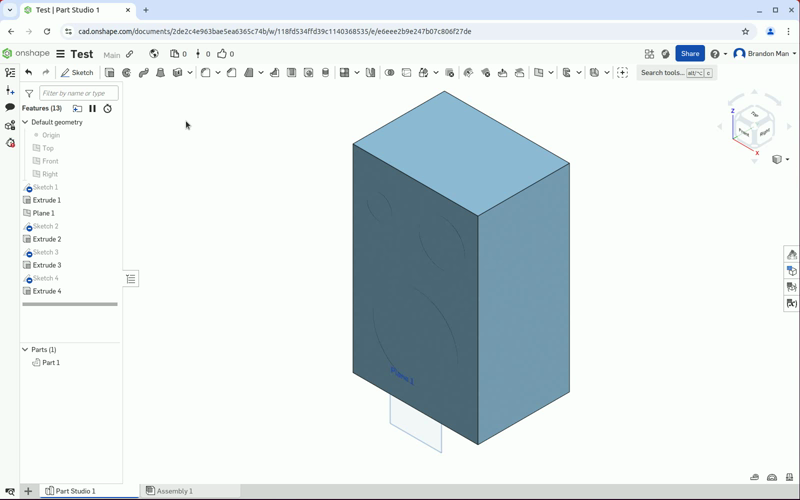
mouse_move(73, 189)
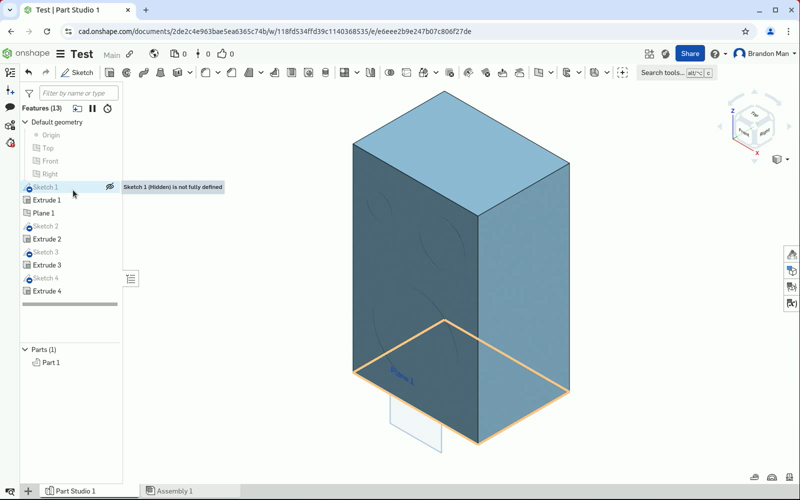
click(73, 189)